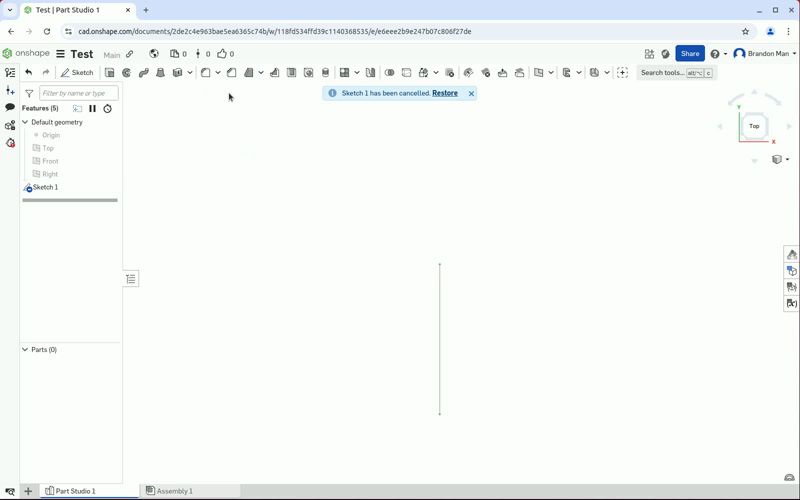
key(shift+h)
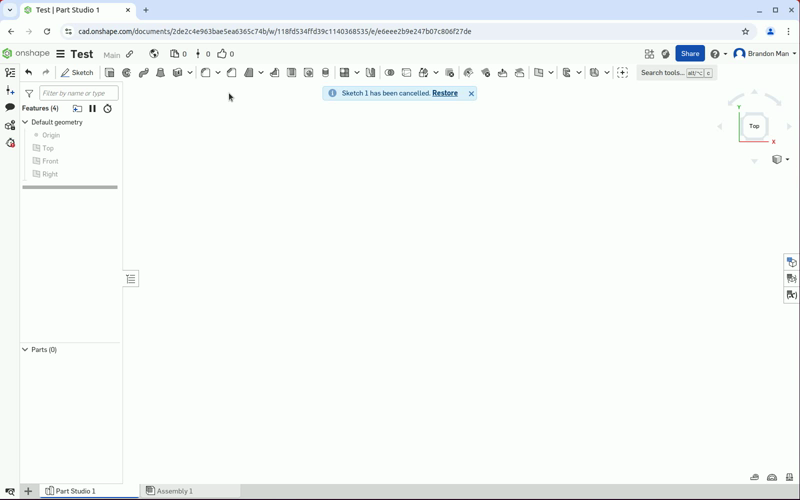
mouse_move(73, 352)
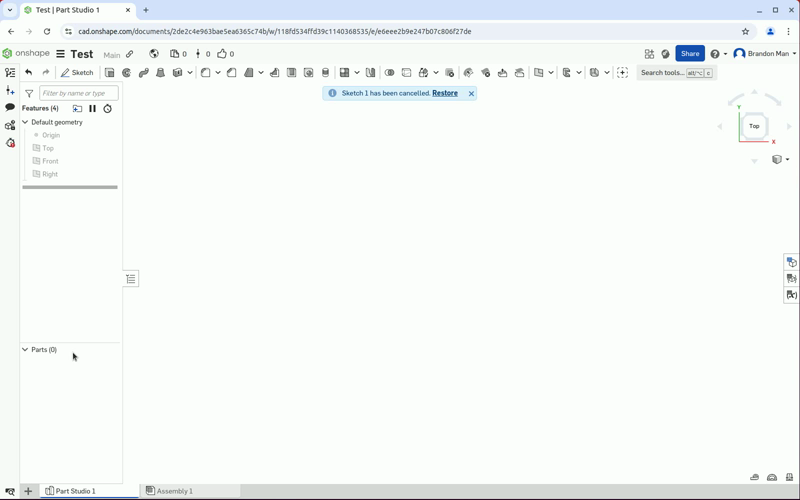
key(y)
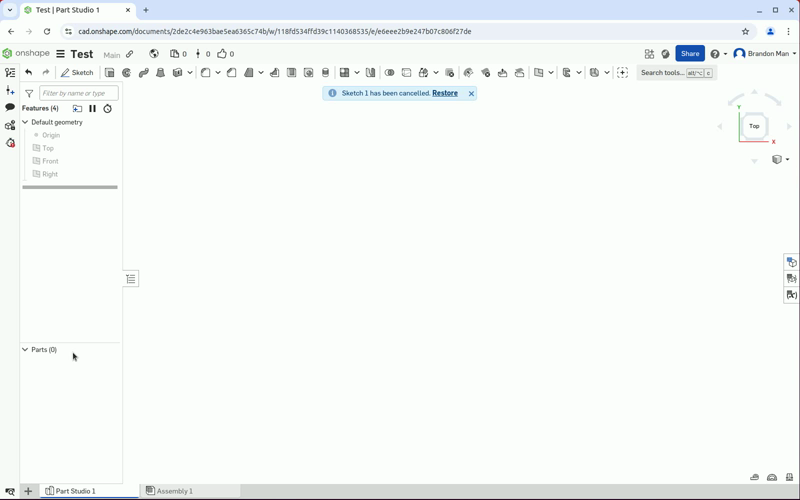
key(shift+p)
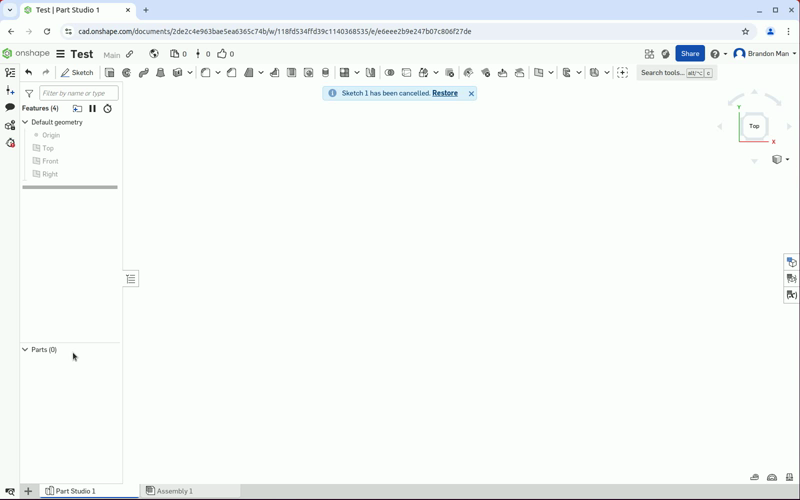
key(space)
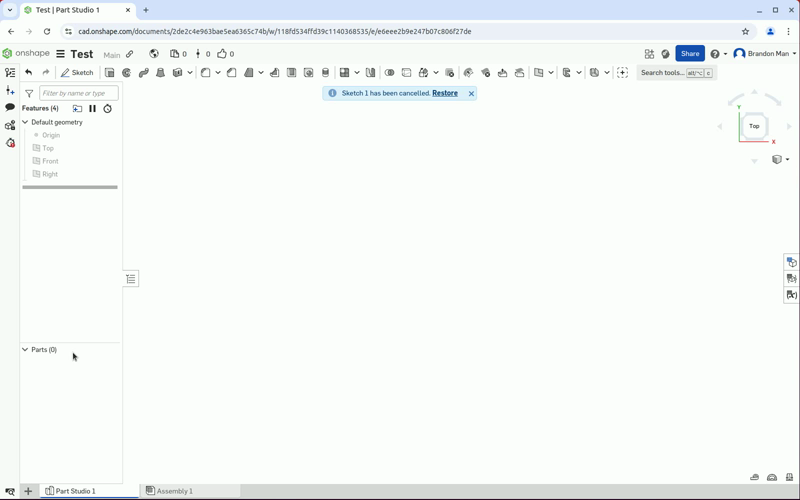
key_down(shift)
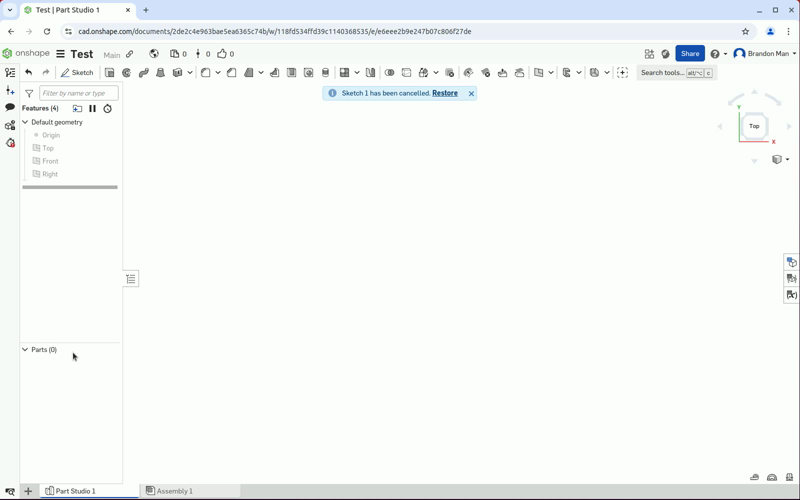
key(up)
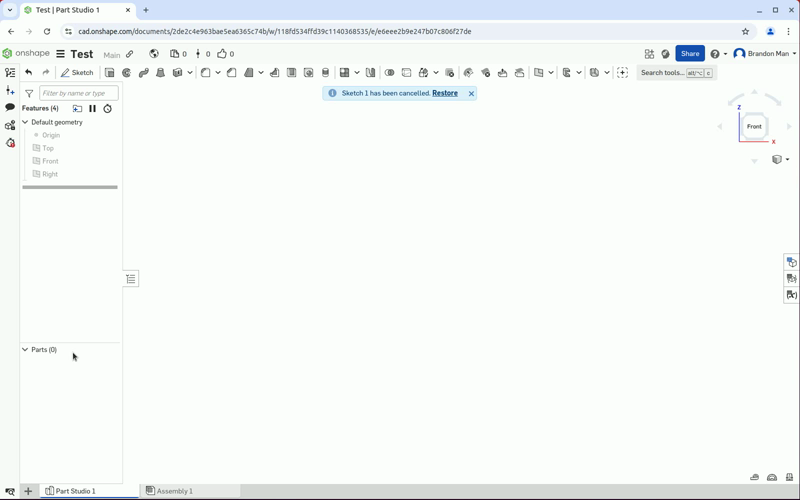
key_up(shift)
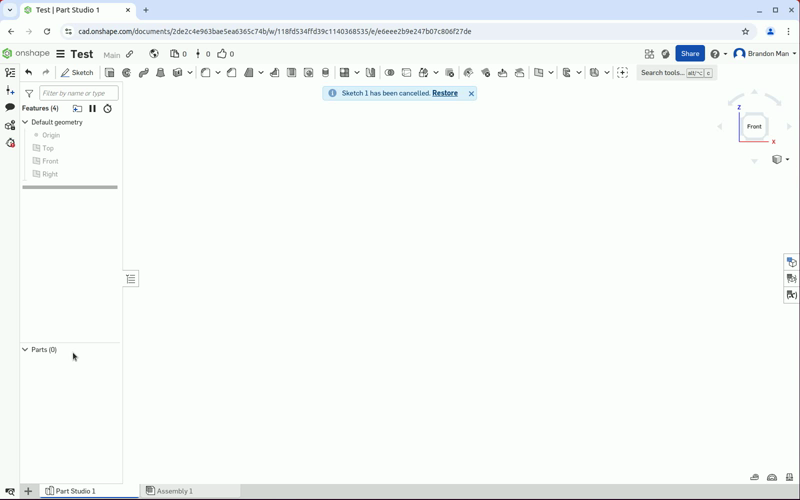
mouse_move(73, 352)
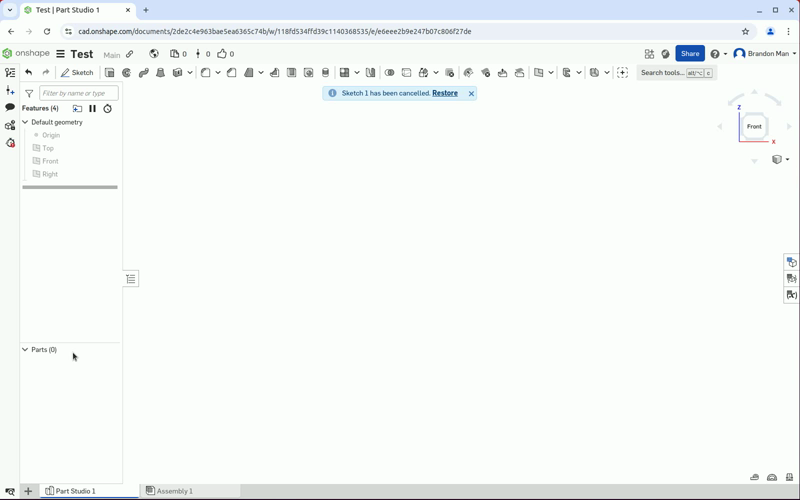
key(shift+y)
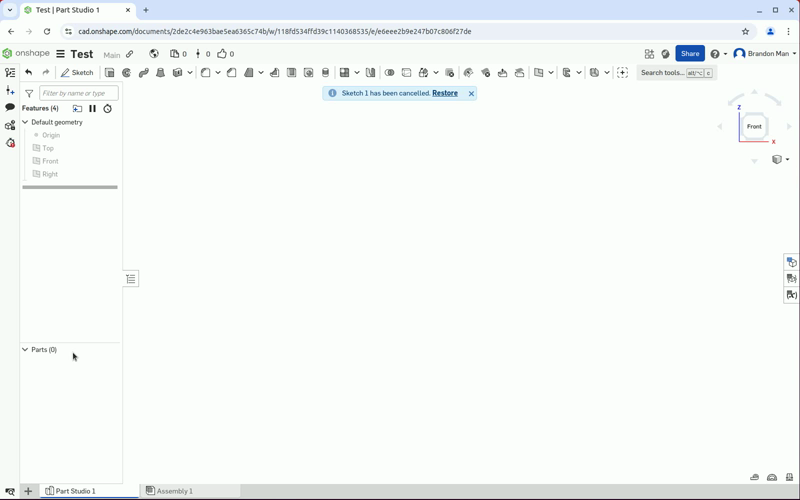
key(shift+s)
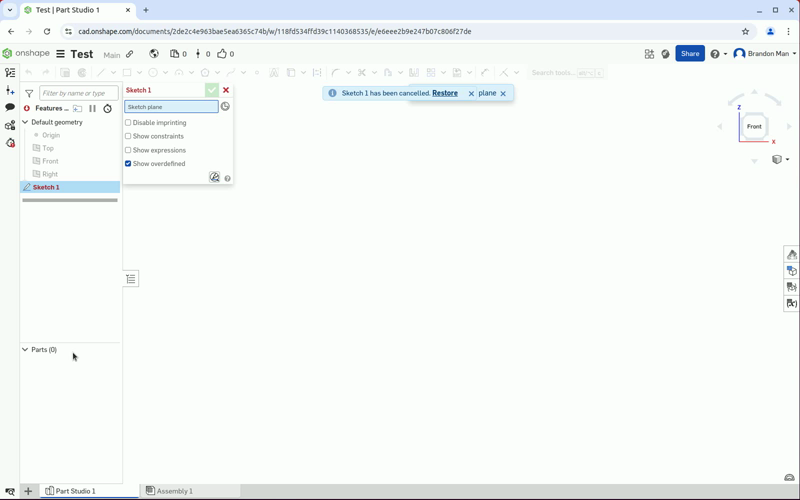
mouse_move(73, 163)
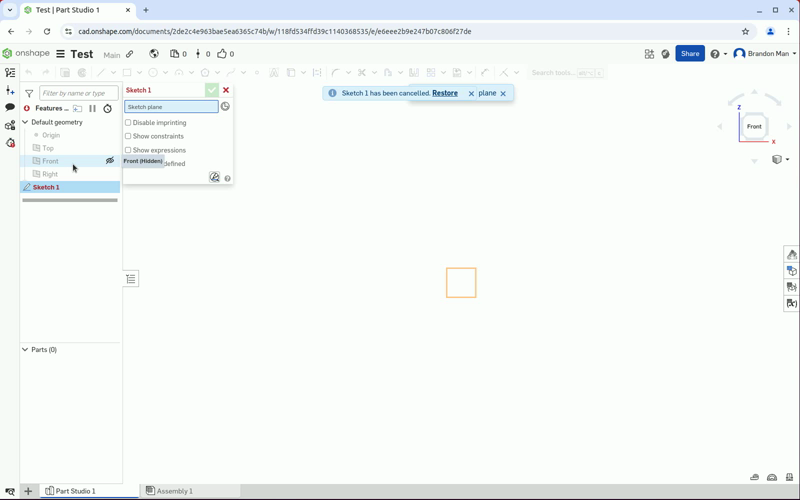
click(73, 163)
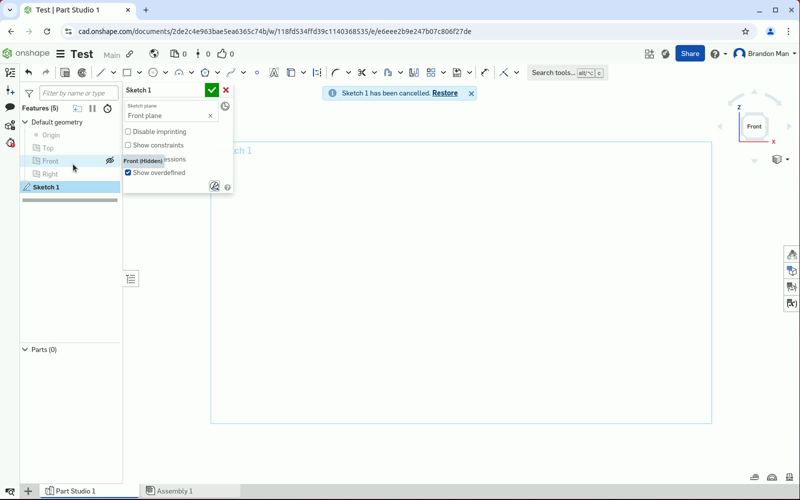
mouse_move(73, 352)
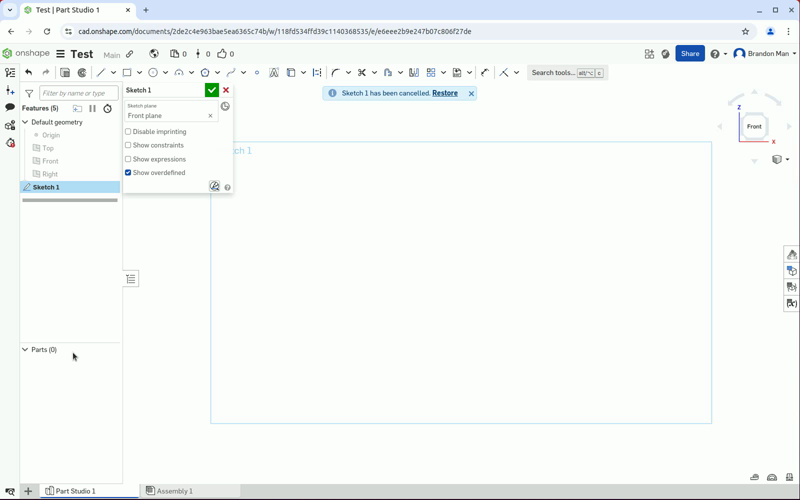
key(y)
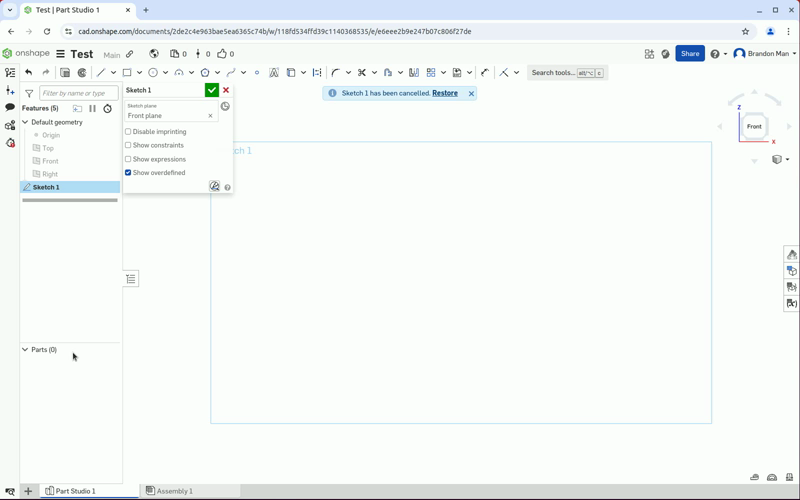
key(l)
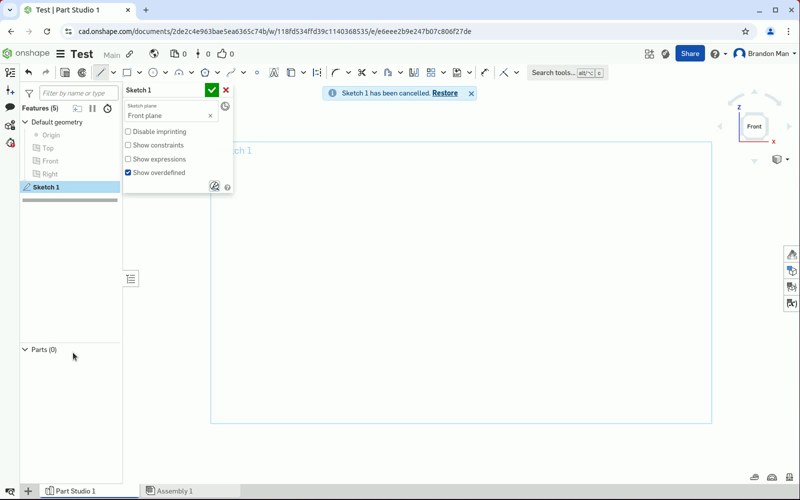
key_down(shift)
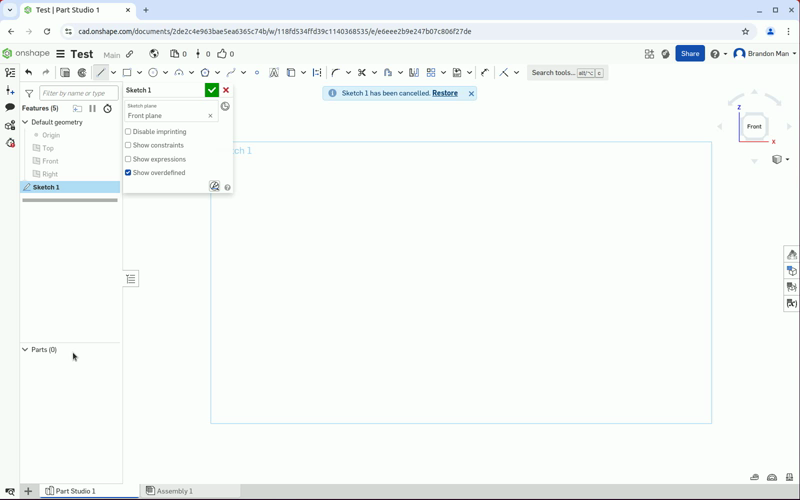
mouse_move(363, 339)
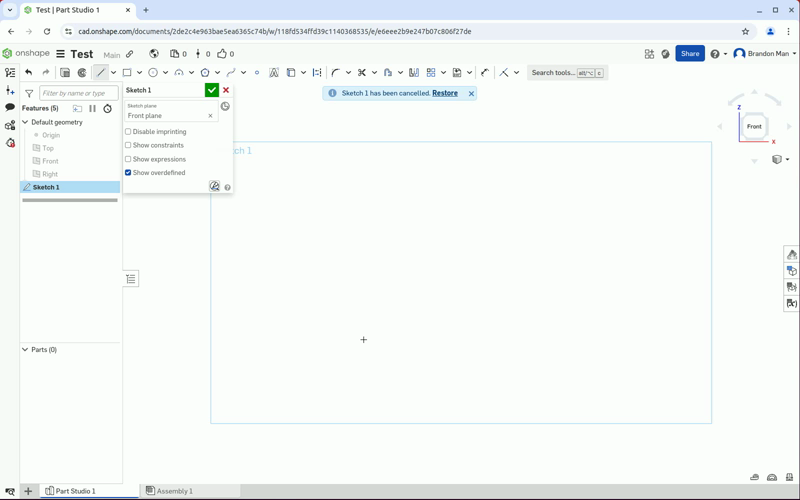
click(363, 339)
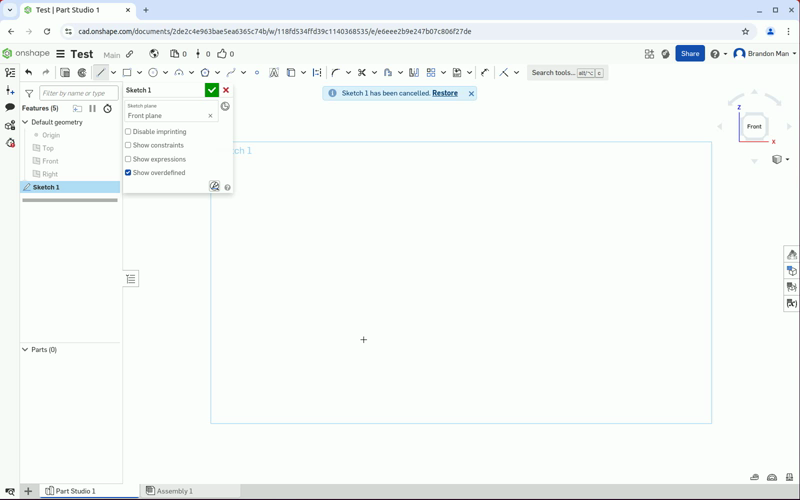
key_up(shift)
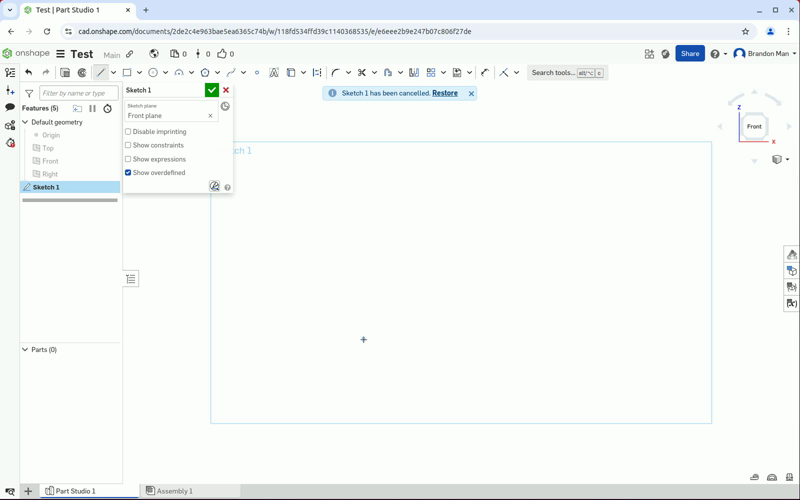
key_down(shift)
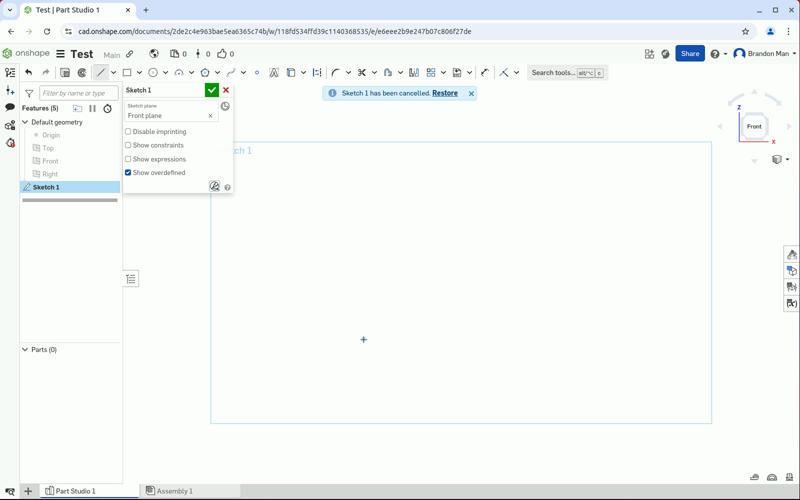
mouse_move(393, 339)
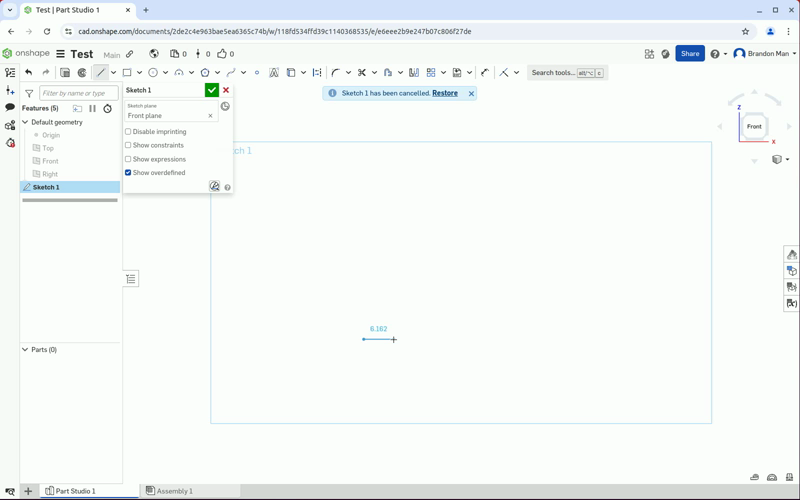
mouse_move(367, 336)
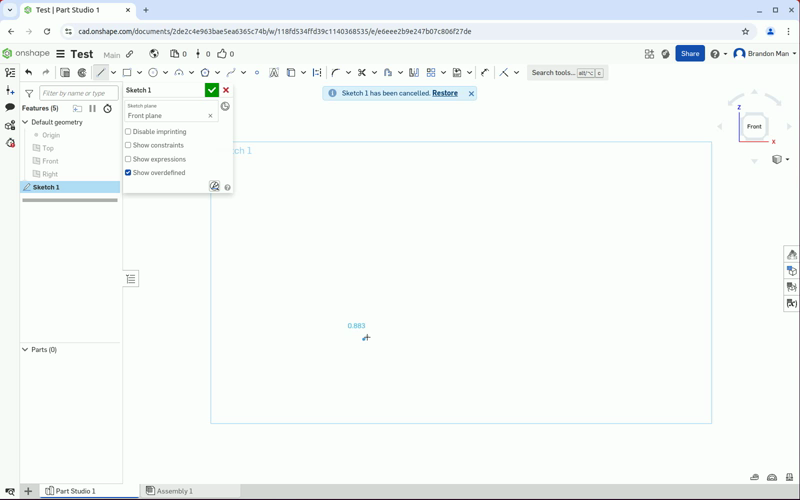
scroll(6)
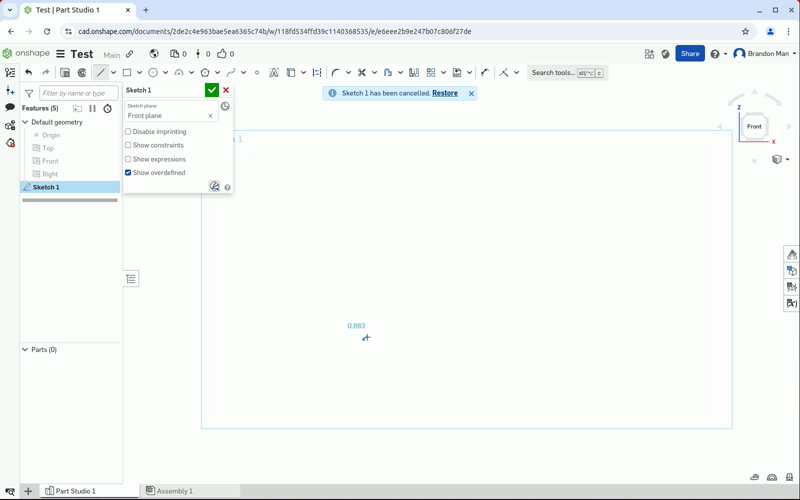
scroll(6)
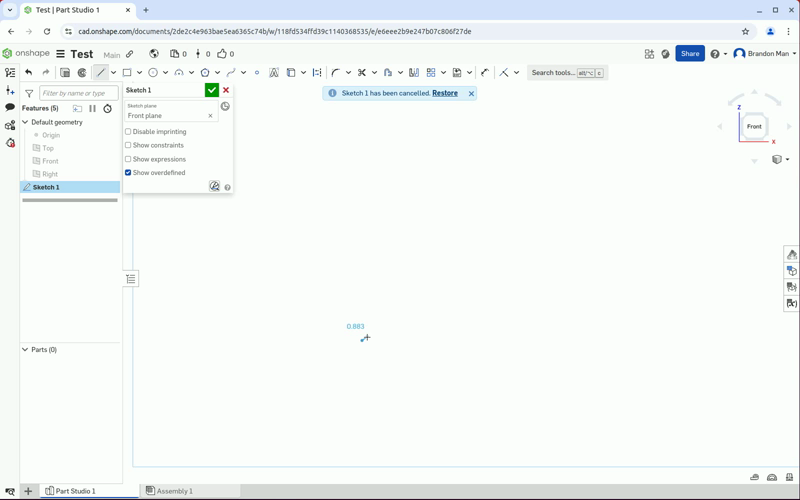
scroll(6)
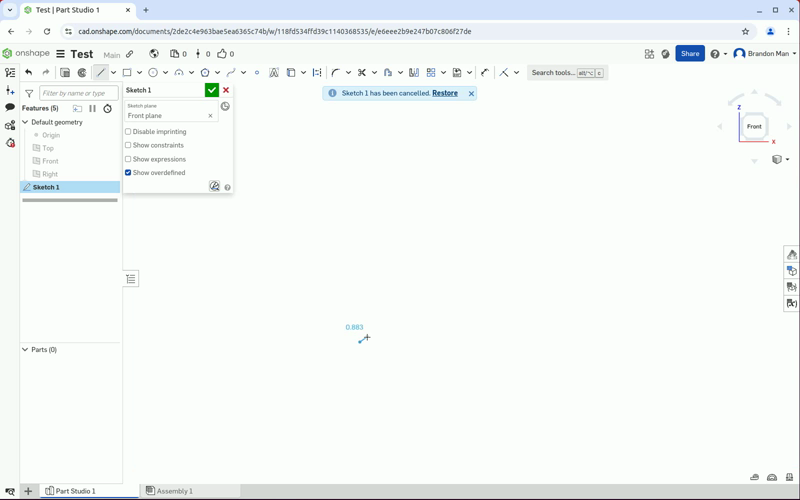
scroll(6)
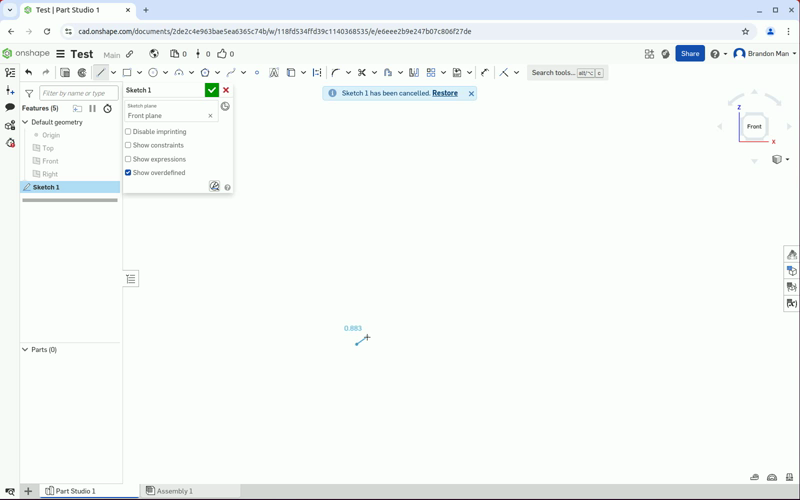
scroll(6)
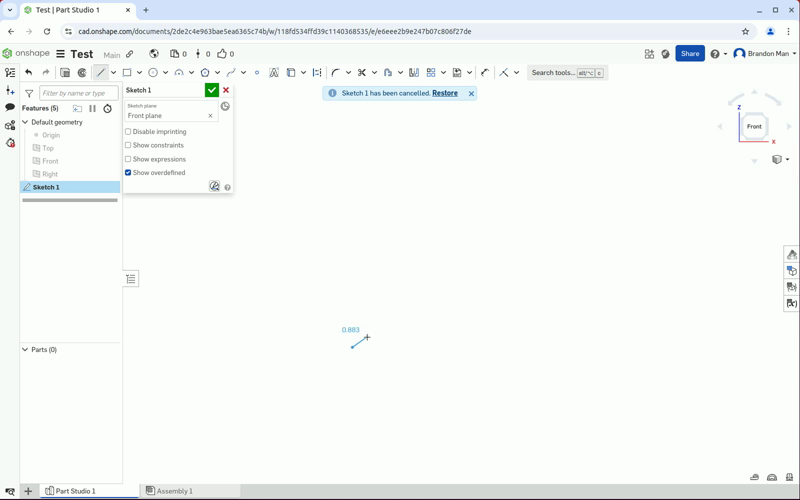
scroll(6)
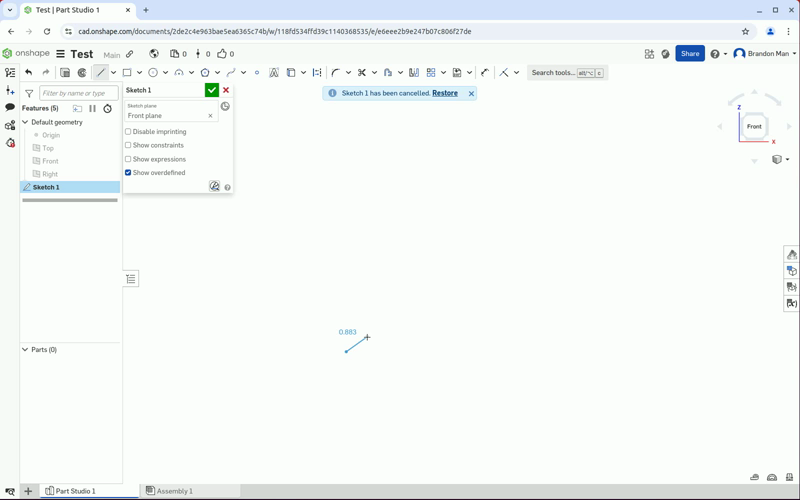
scroll(6)
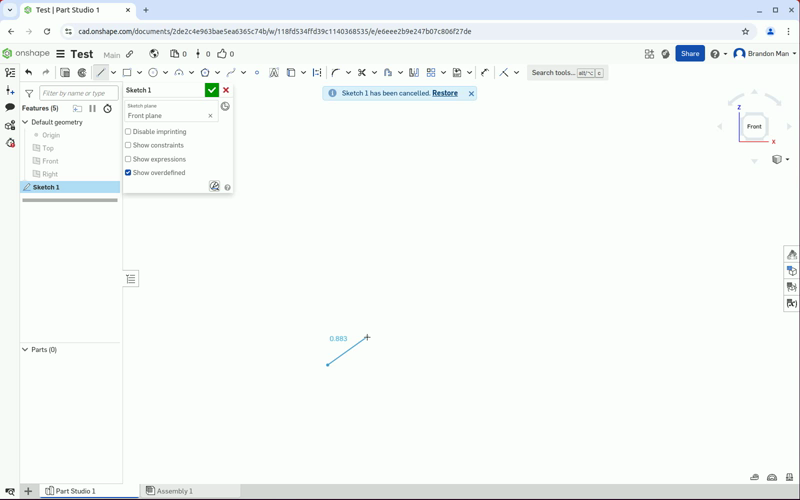
click(367, 336)
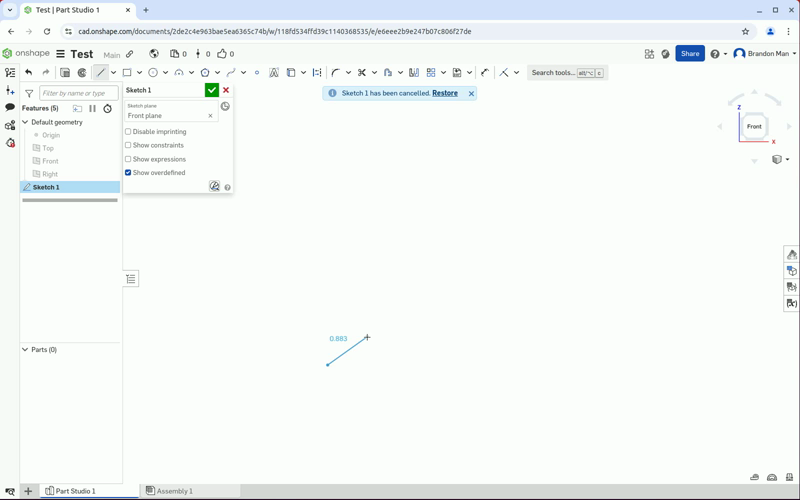
scroll(-6)
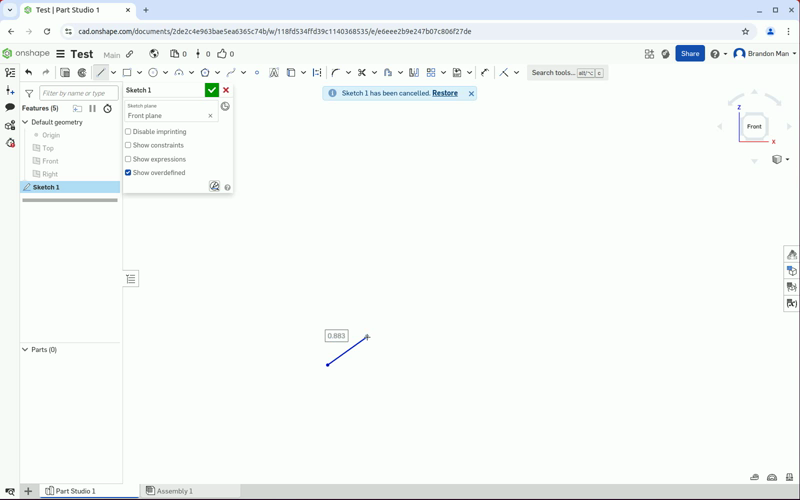
scroll(-6)
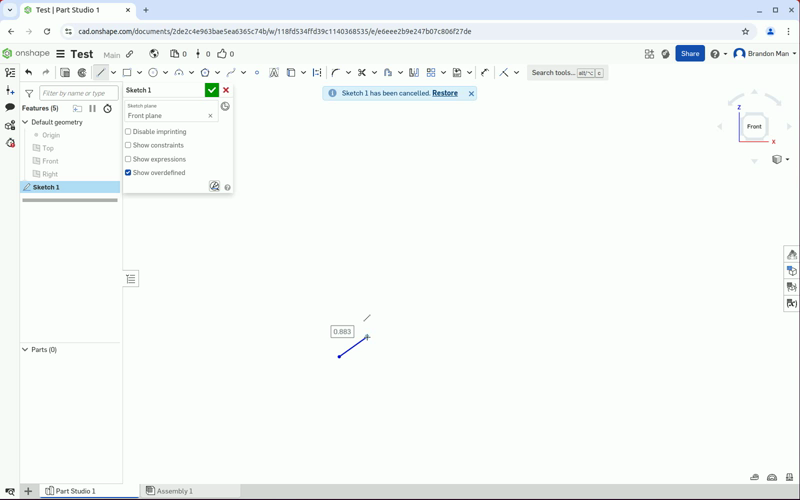
scroll(-6)
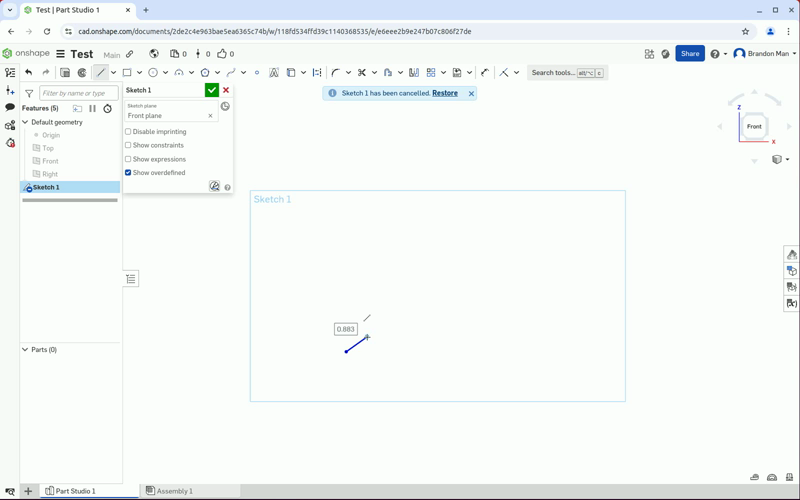
scroll(-6)
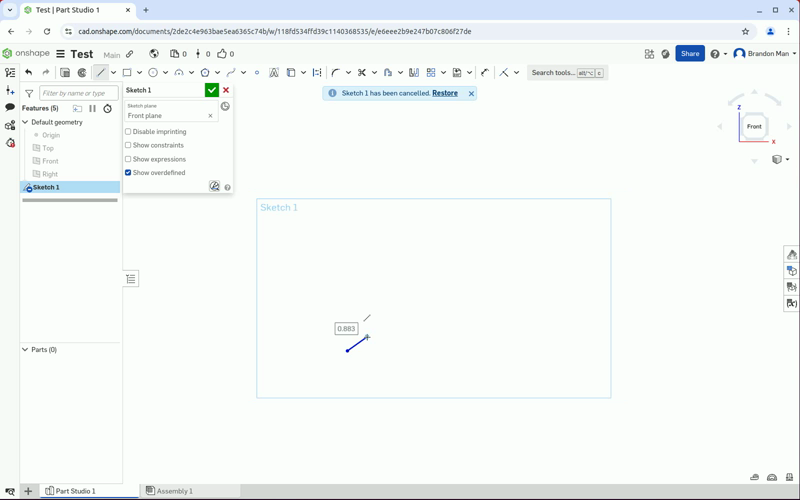
scroll(-6)
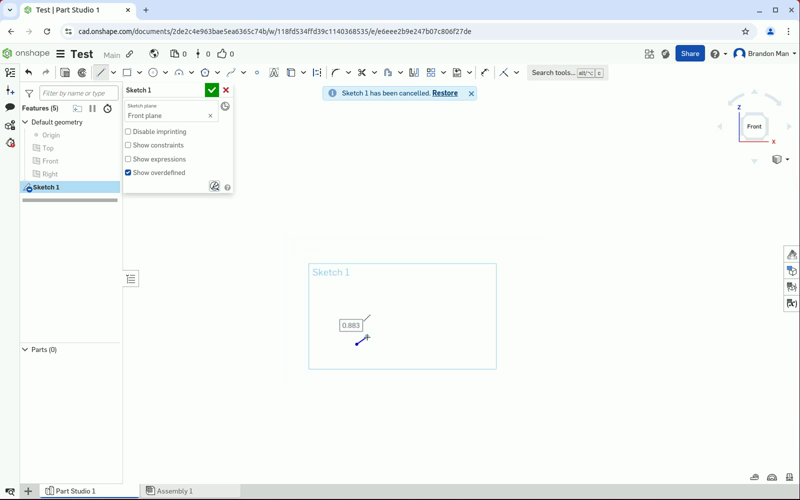
scroll(-6)
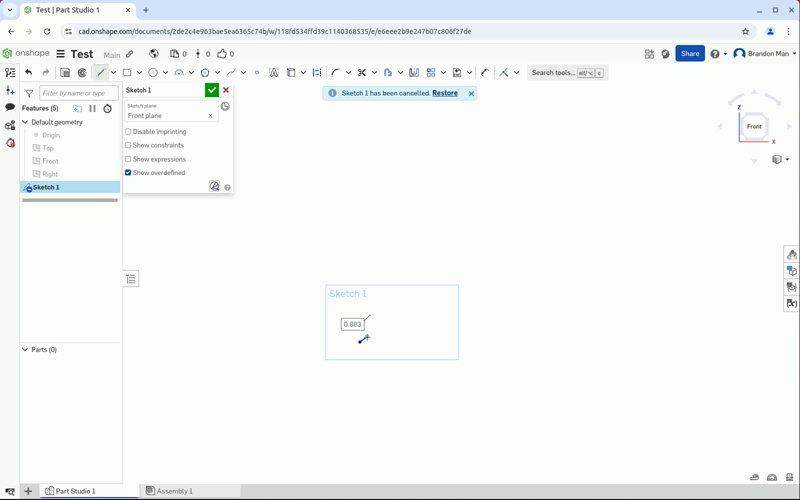
scroll(-6)
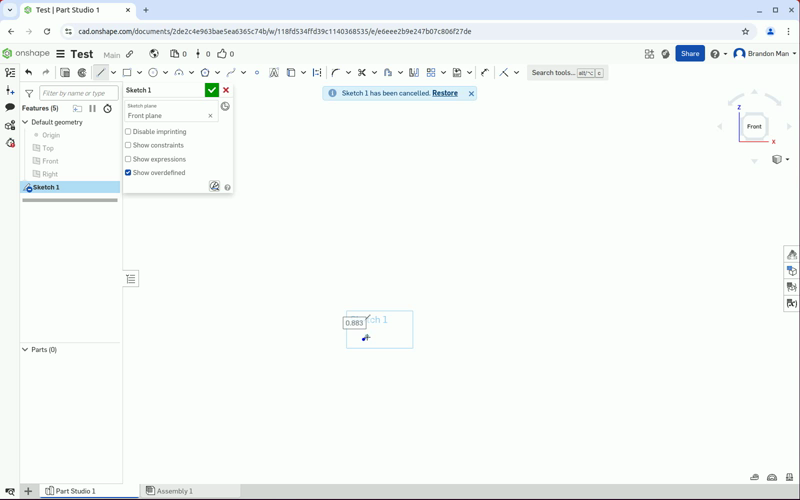
key_up(shift)
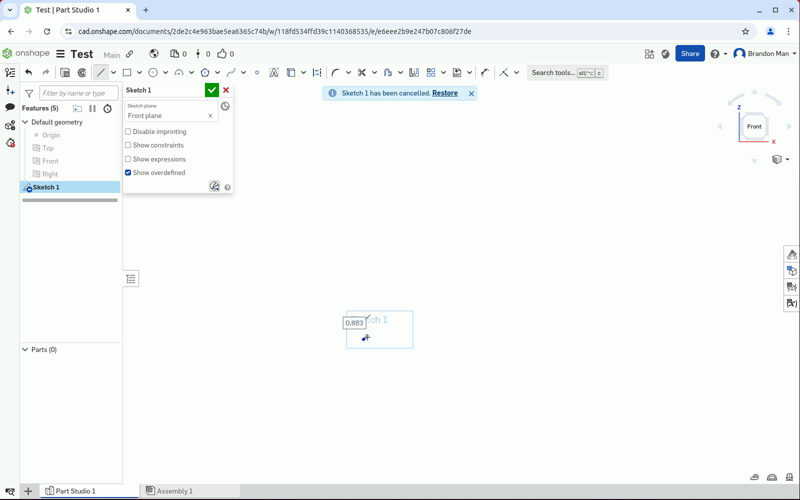
key_down(shift)
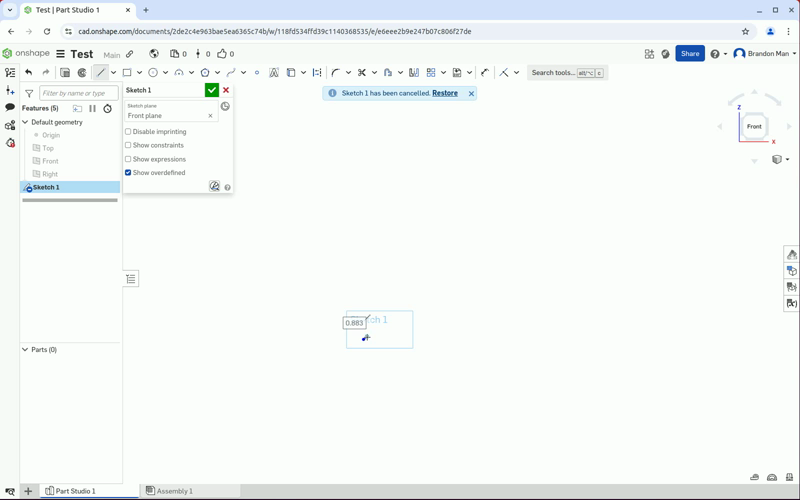
mouse_move(397, 336)
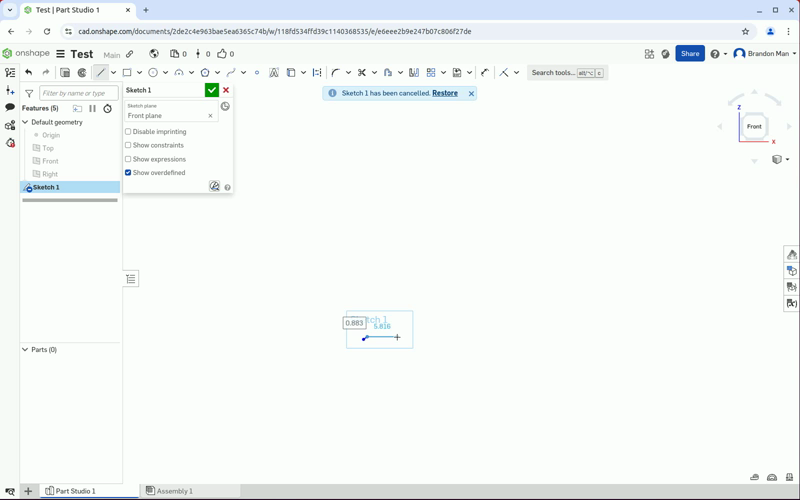
mouse_move(367, 323)
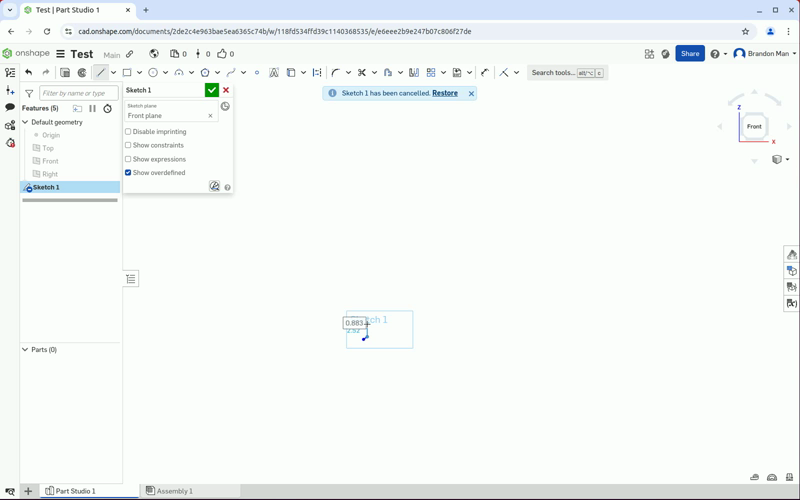
click(367, 323)
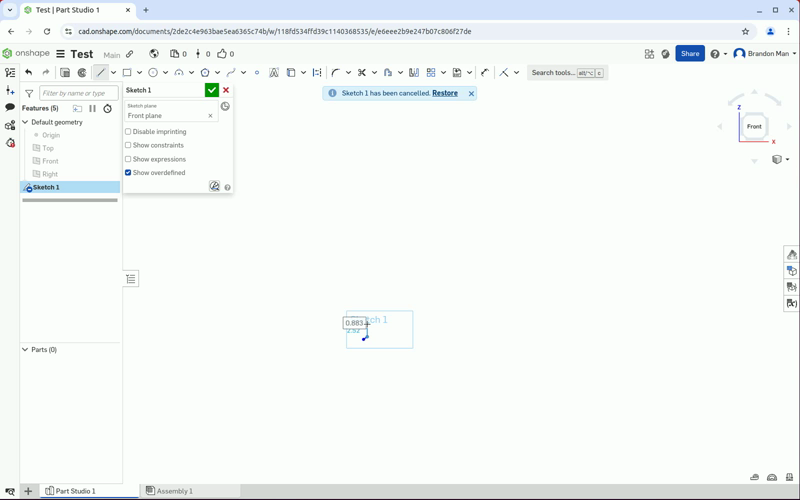
key_up(shift)
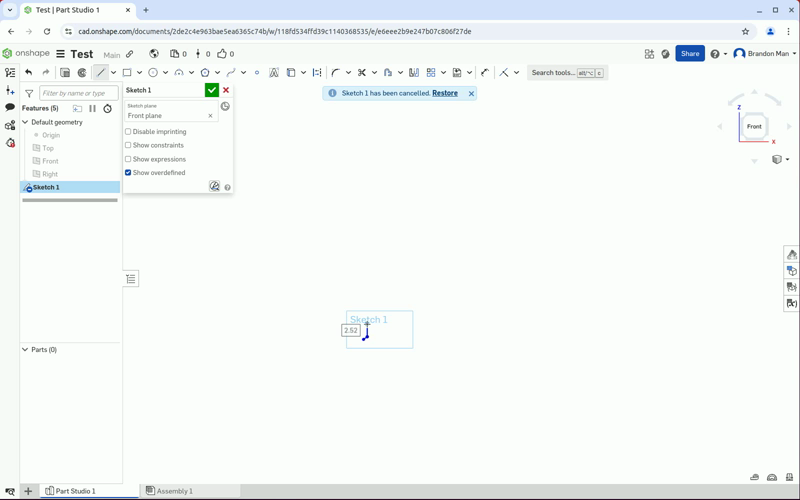
key(esc)
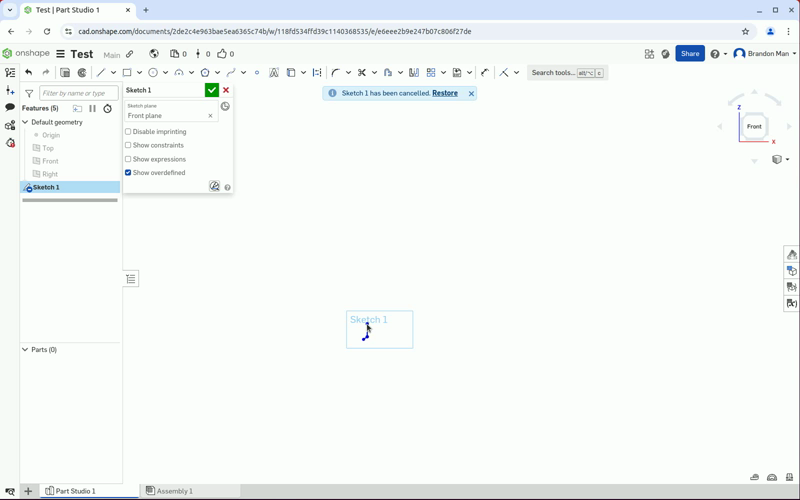
key(a)
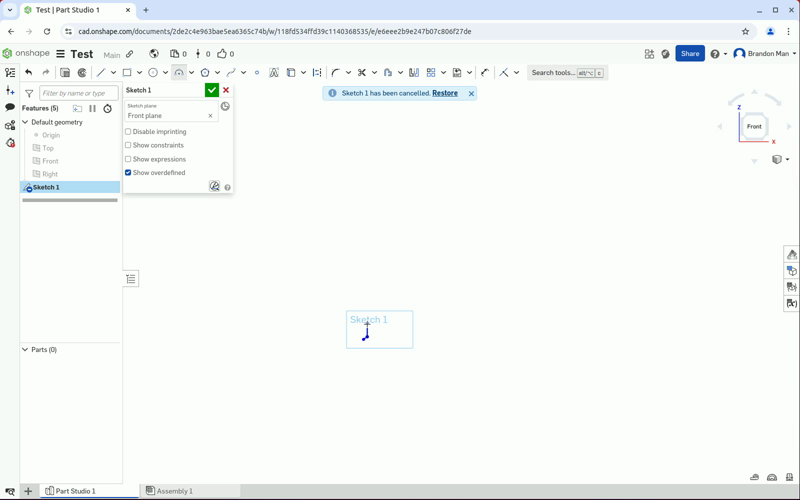
mouse_move(367, 323)
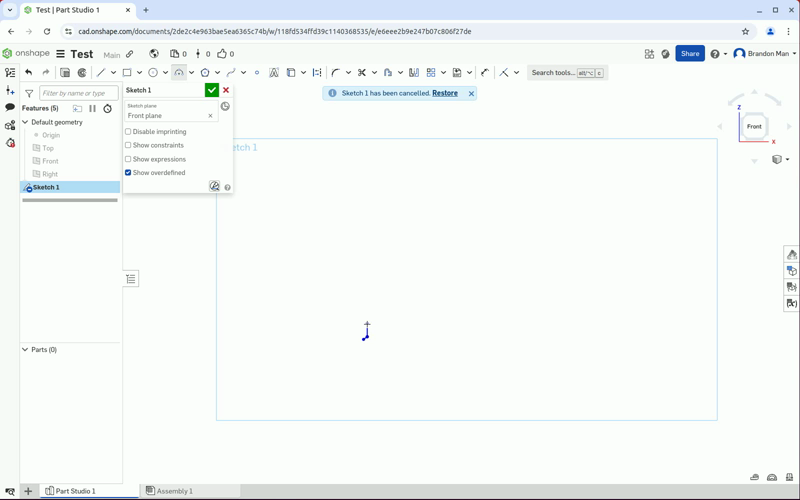
click(367, 323)
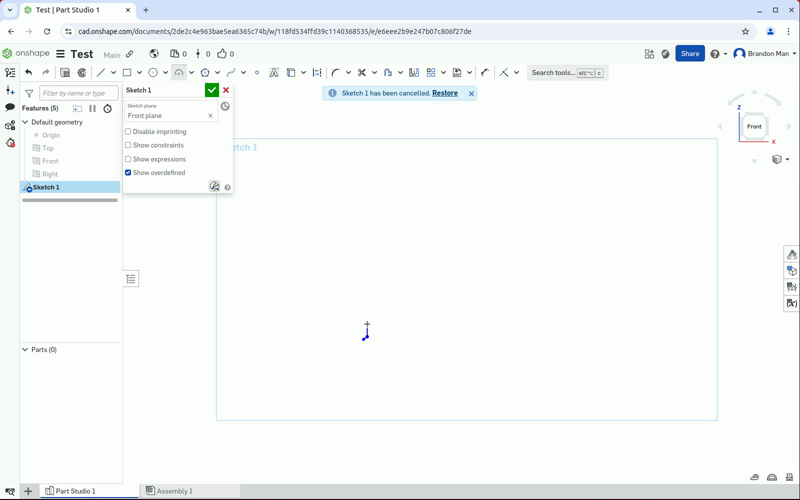
key_down(shift)
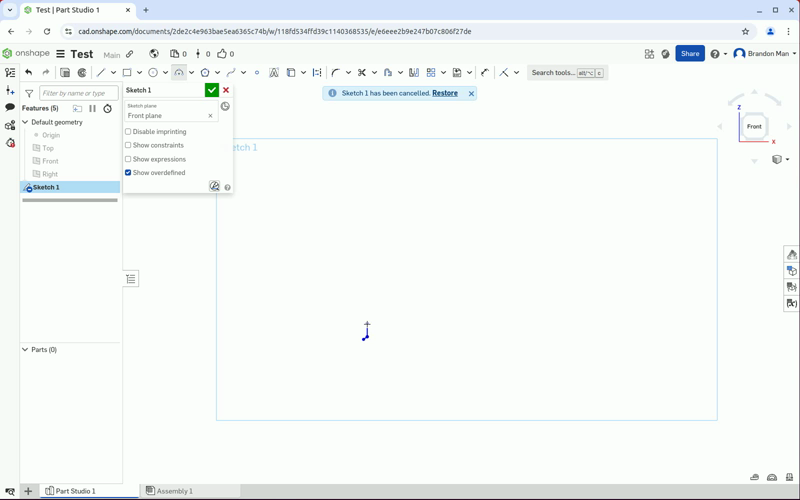
mouse_move(368, 239)
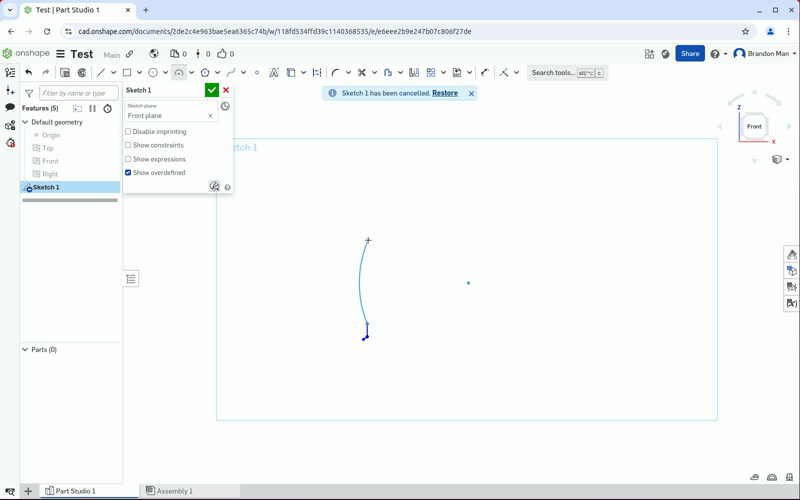
click(368, 239)
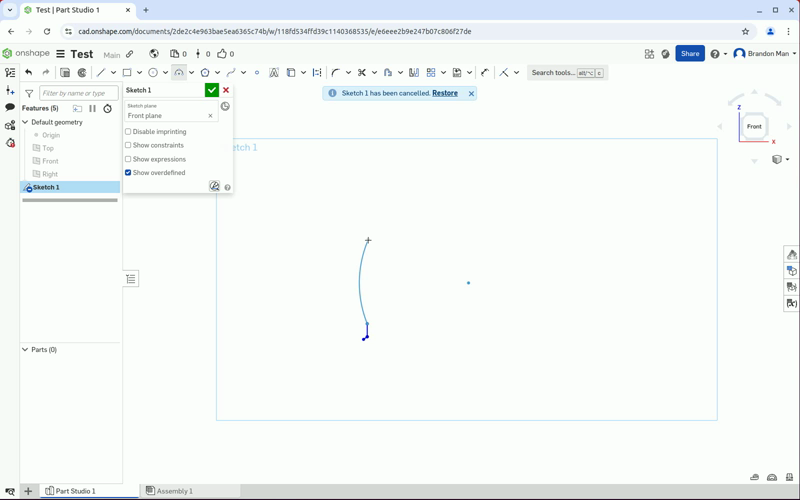
mouse_move(358, 281)
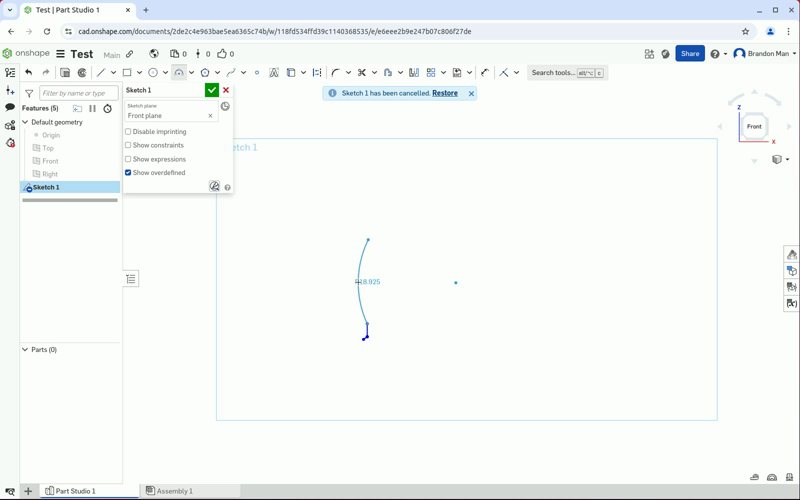
click(358, 281)
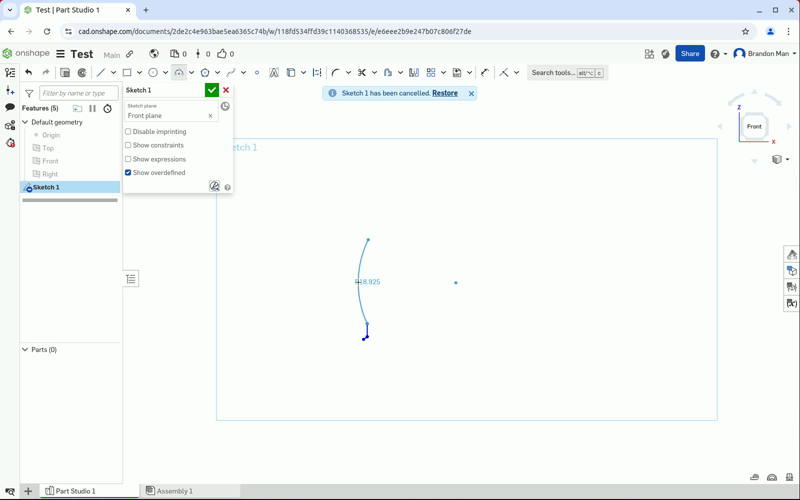
key_up(shift)
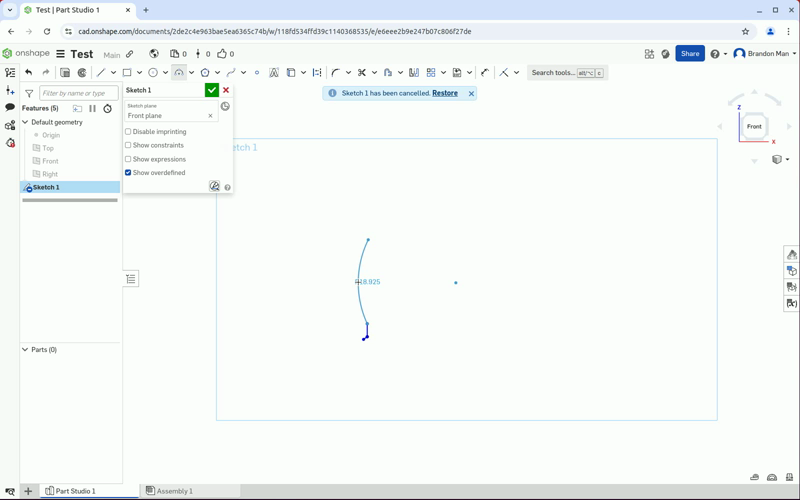
key(esc)
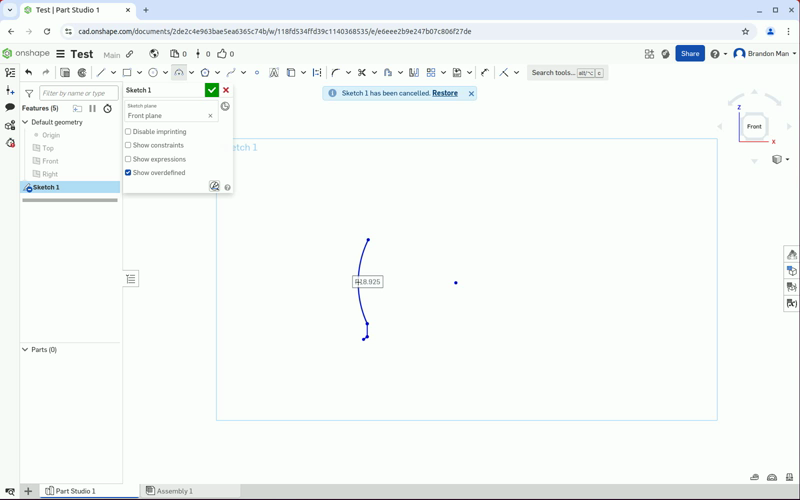
key(l)
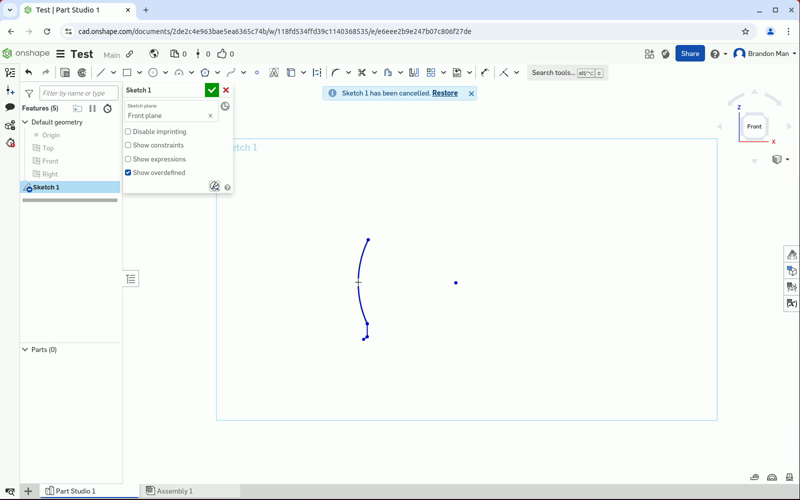
mouse_move(368, 239)
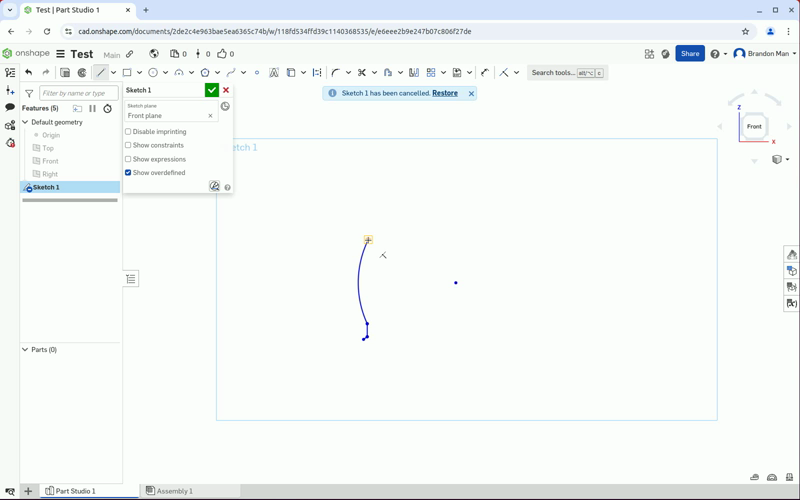
click(368, 239)
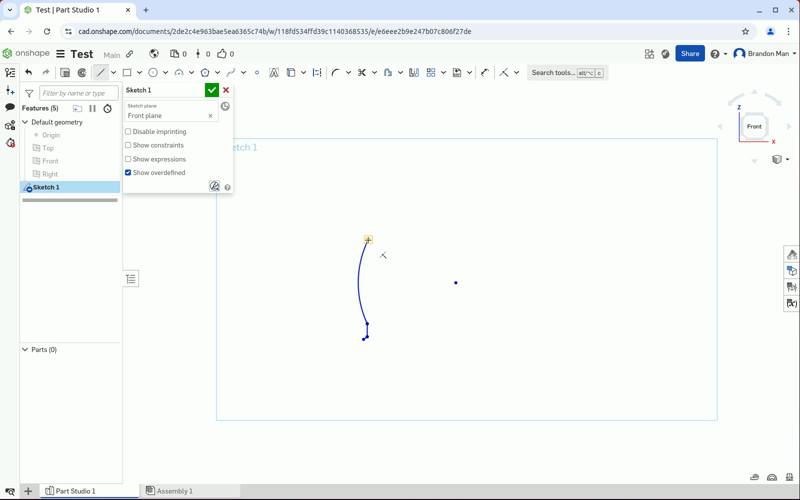
key_down(shift)
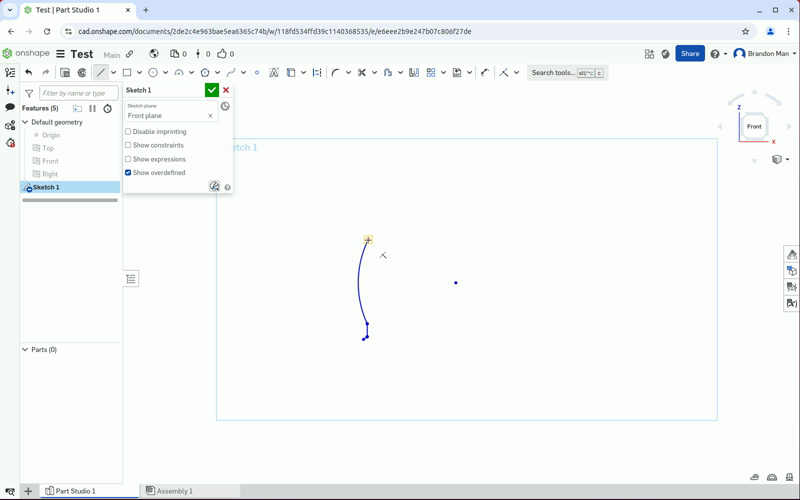
mouse_move(398, 239)
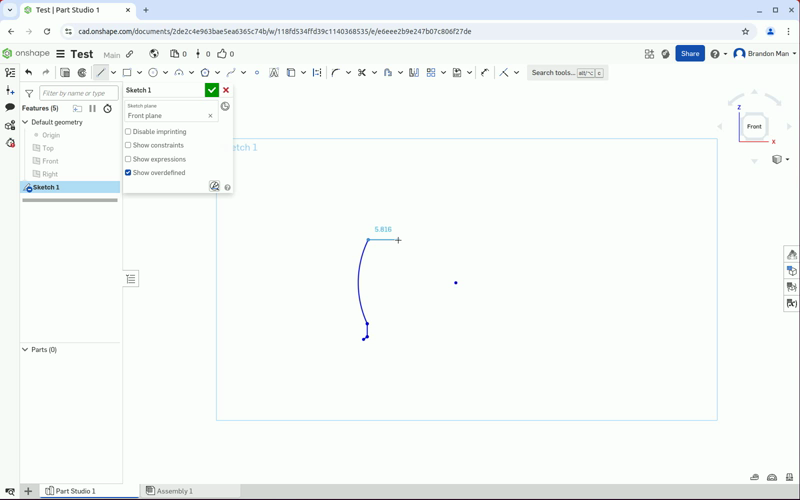
mouse_move(368, 228)
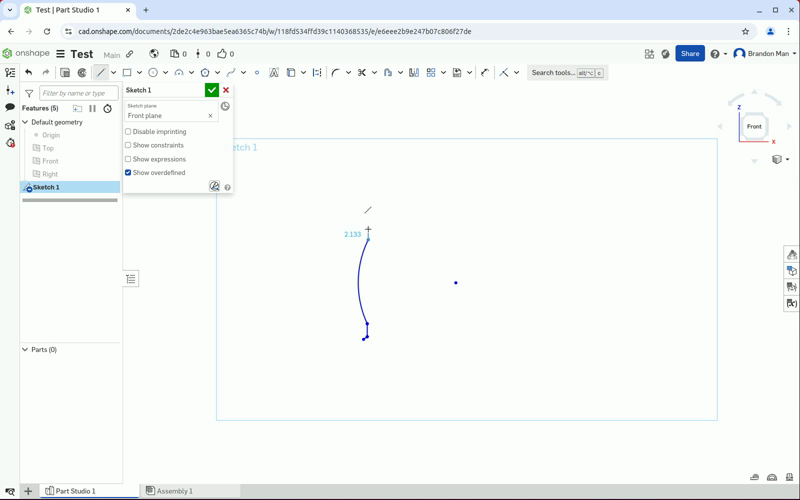
click(368, 228)
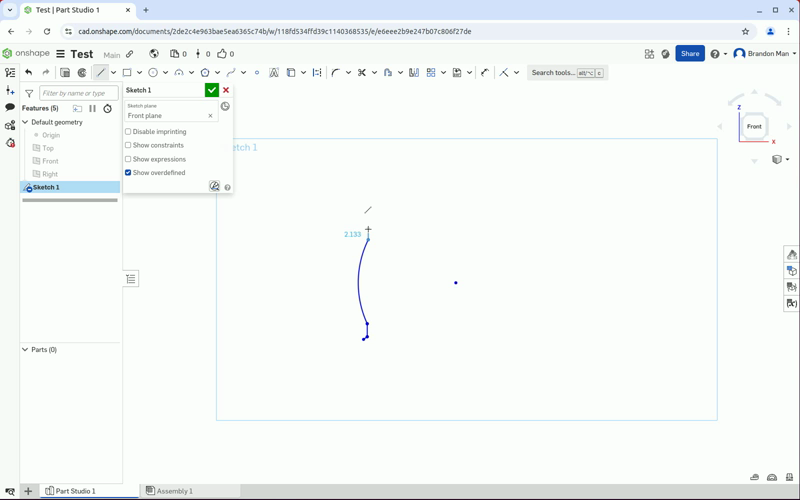
key_up(shift)
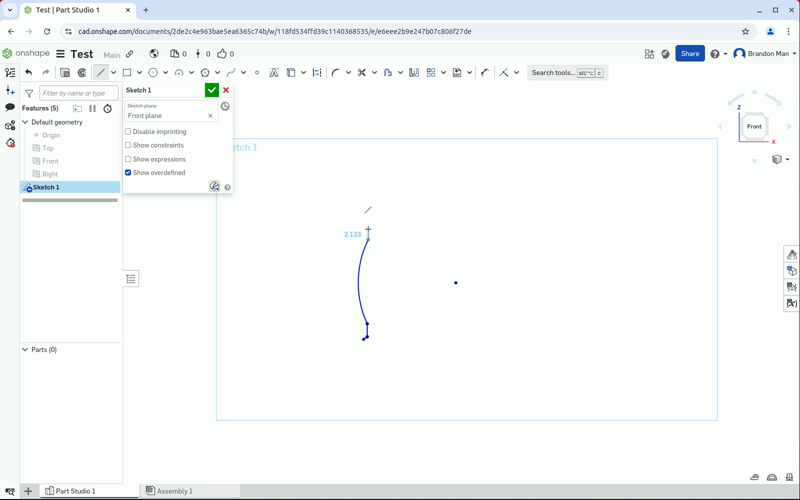
key_down(shift)
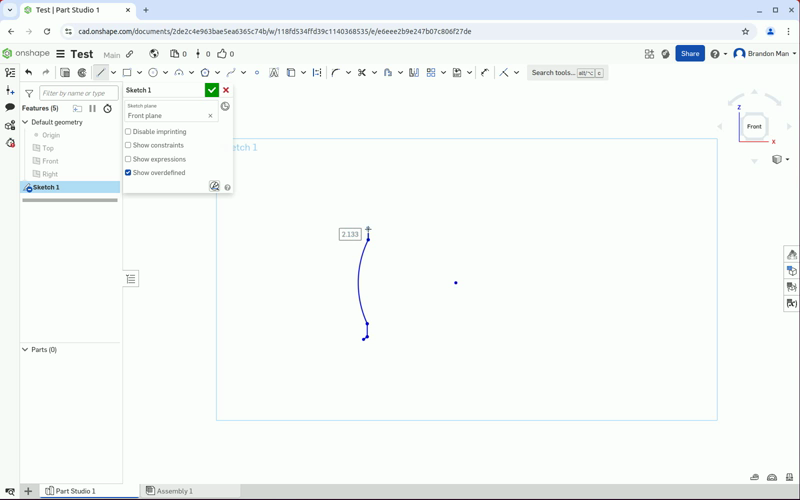
mouse_move(398, 228)
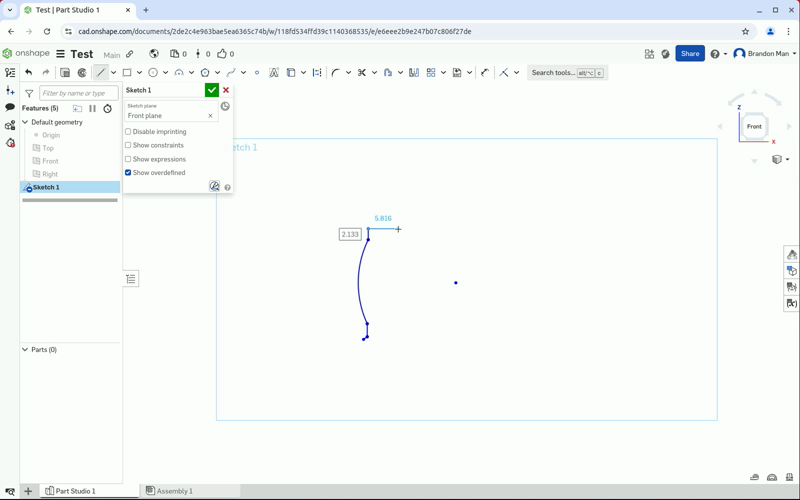
mouse_move(363, 226)
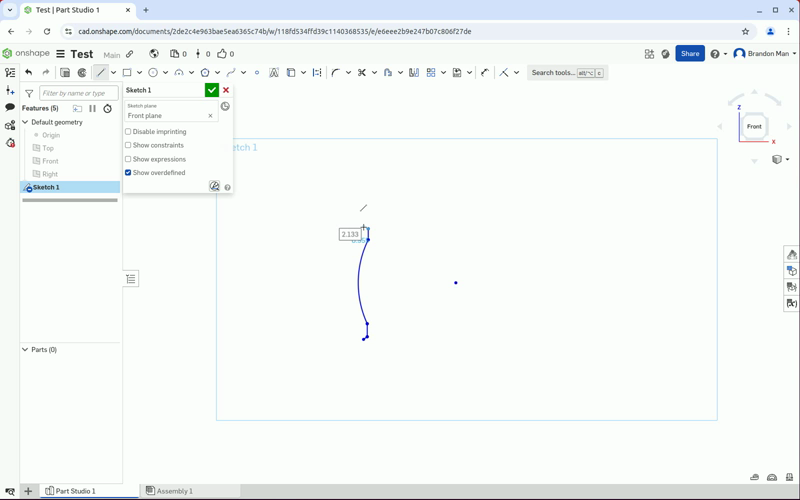
scroll(6)
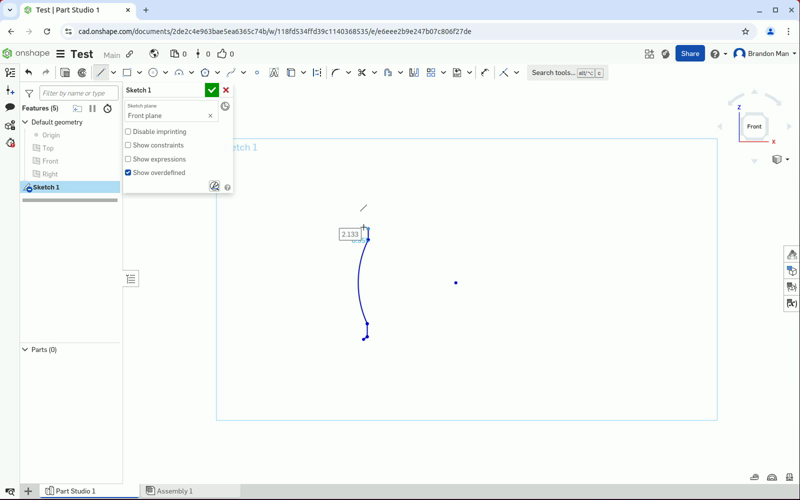
scroll(6)
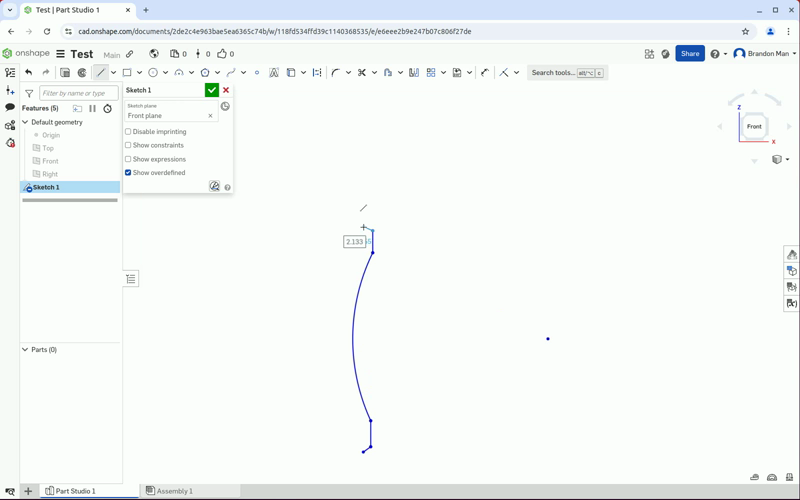
scroll(6)
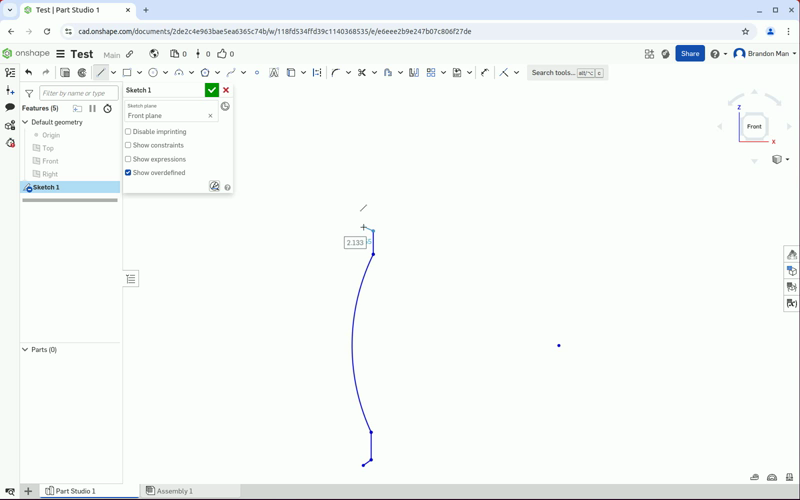
scroll(6)
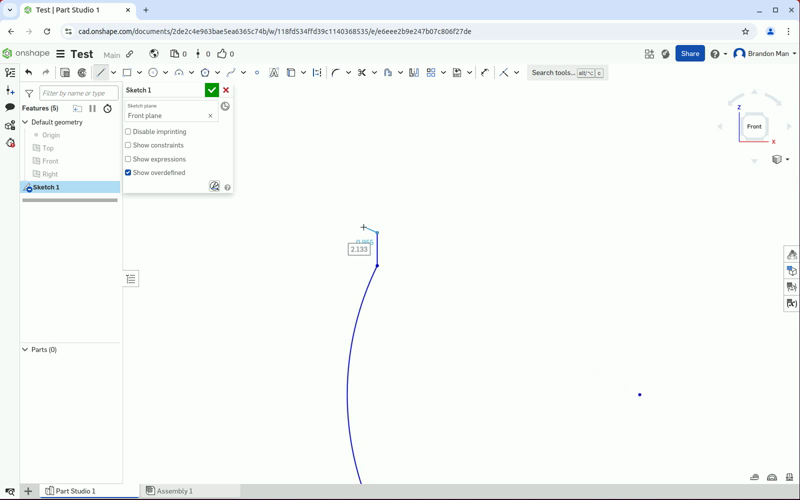
scroll(6)
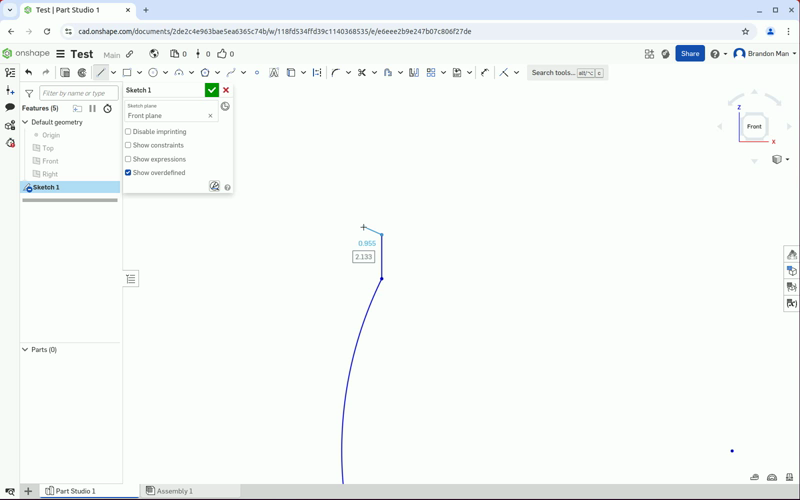
scroll(6)
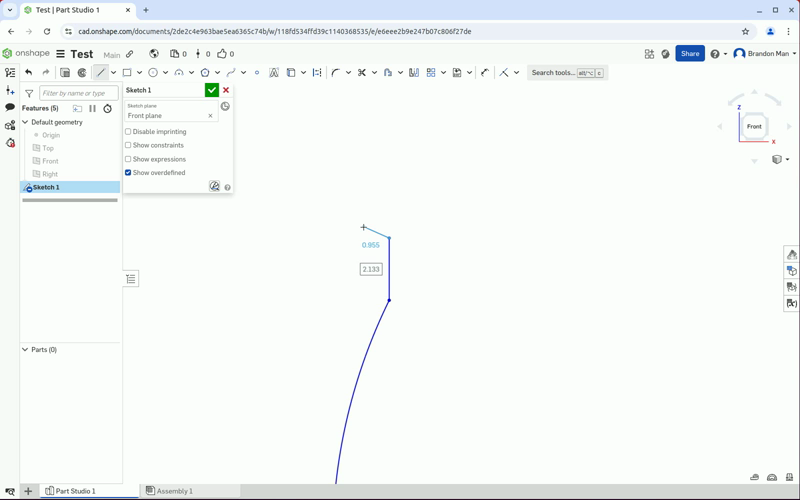
scroll(6)
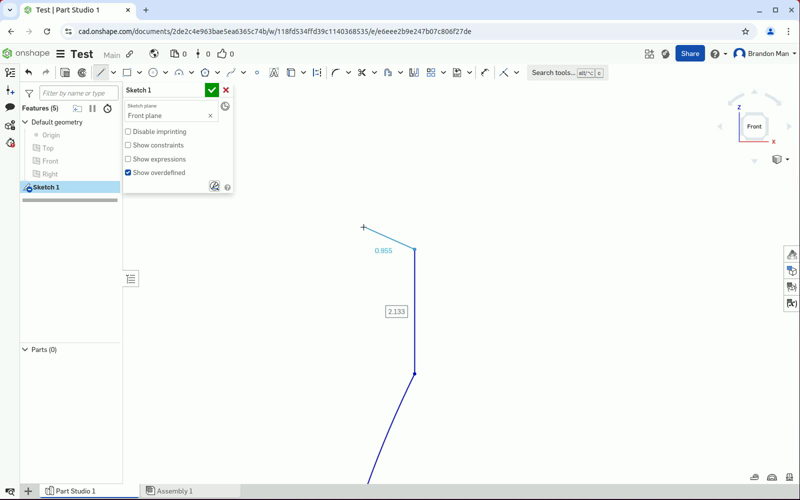
click(363, 226)
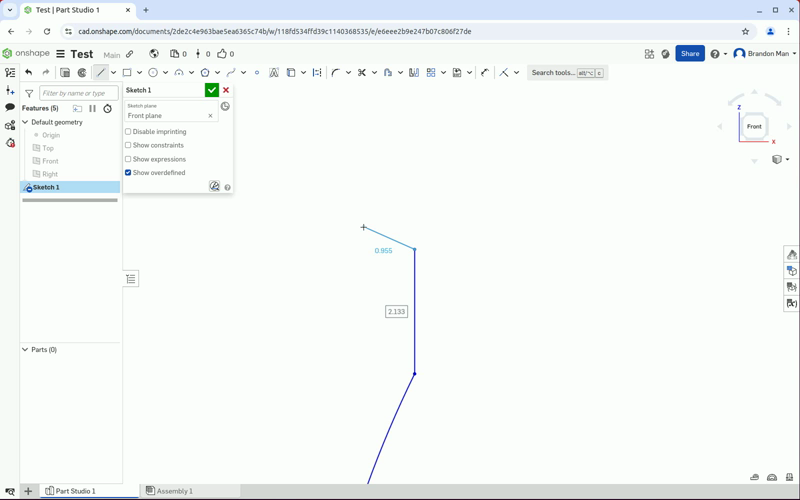
scroll(-6)
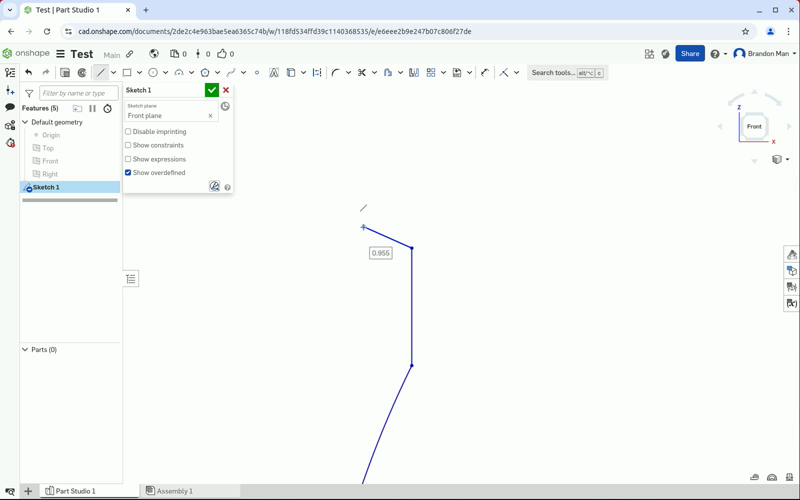
scroll(-6)
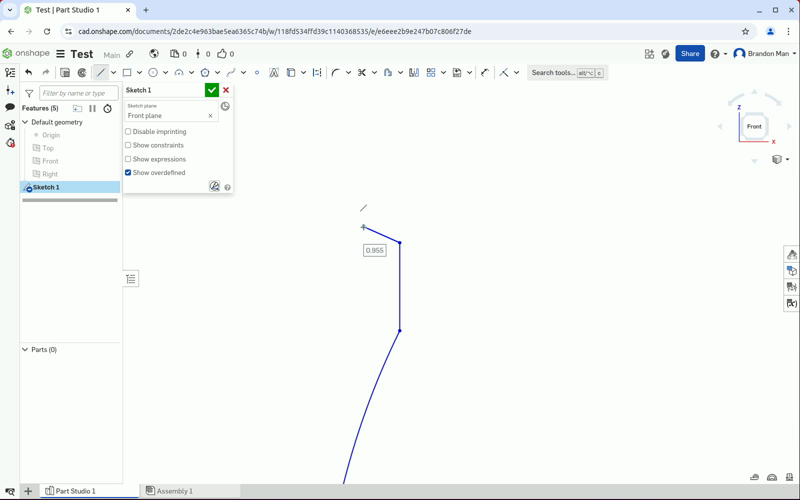
scroll(-6)
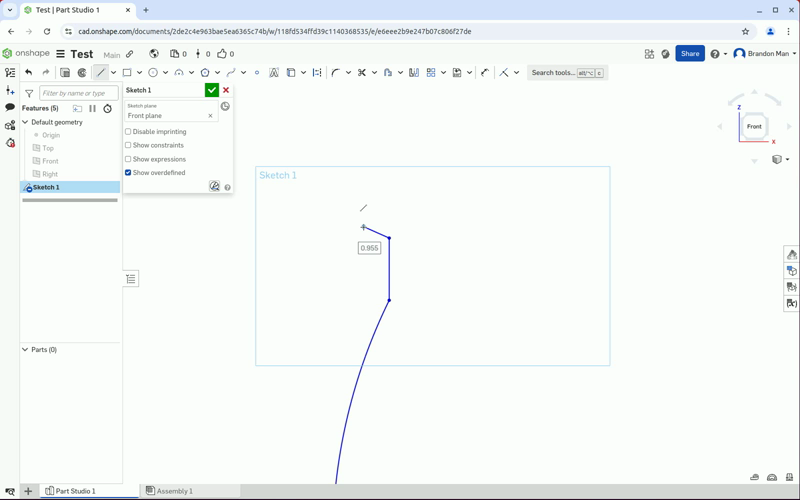
scroll(-6)
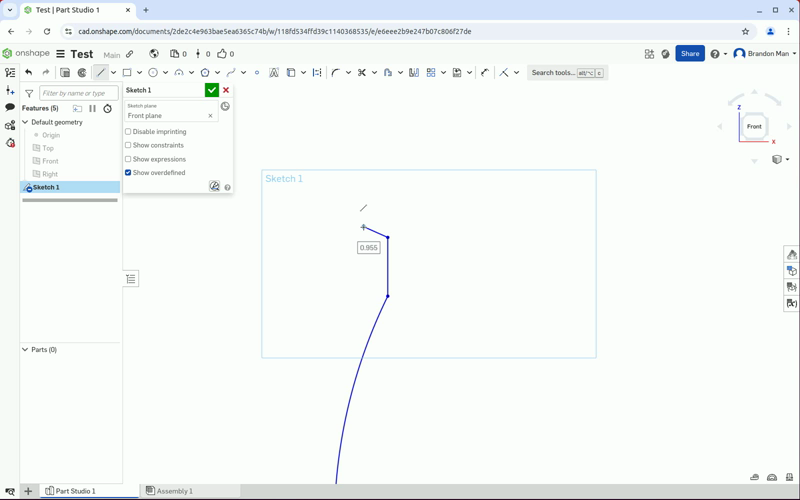
scroll(-6)
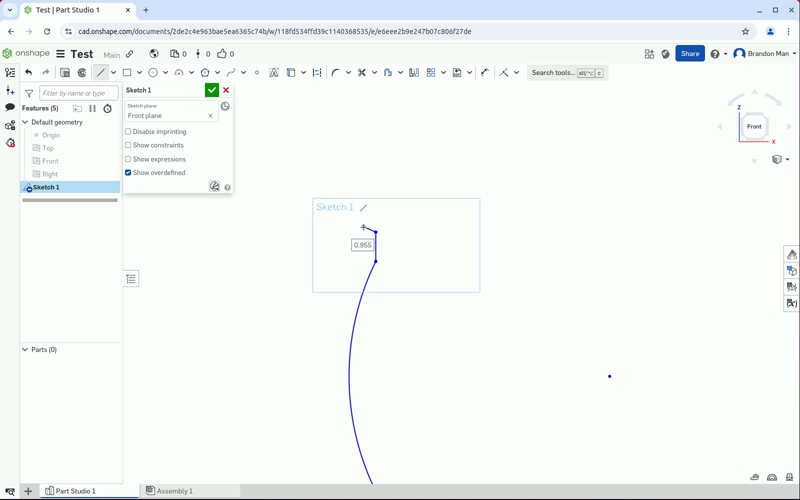
scroll(-6)
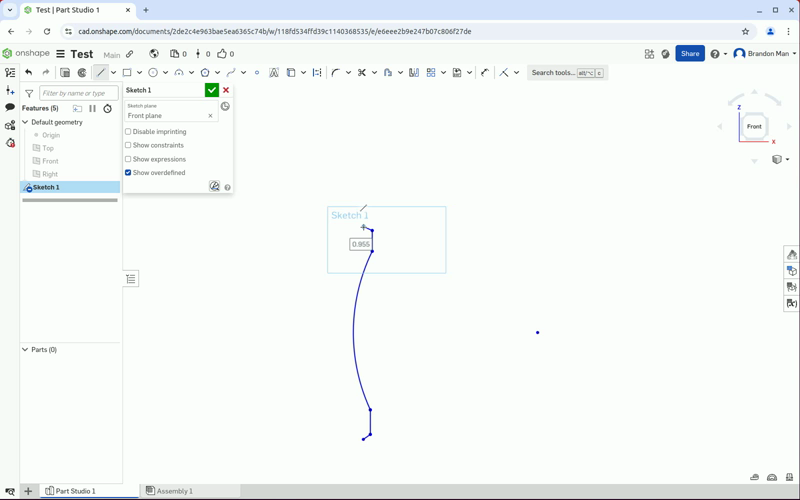
scroll(-6)
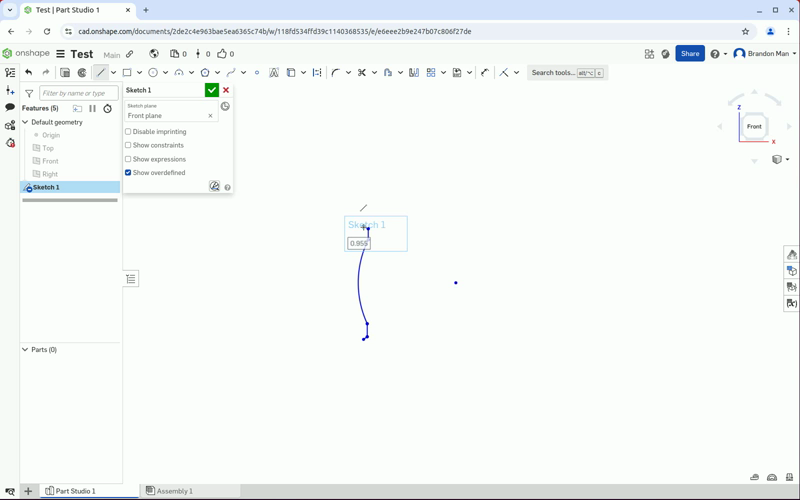
key_up(shift)
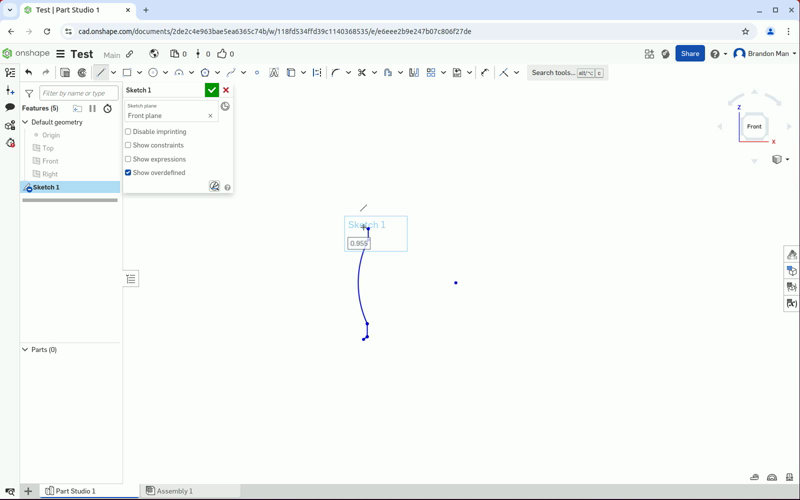
key(esc)
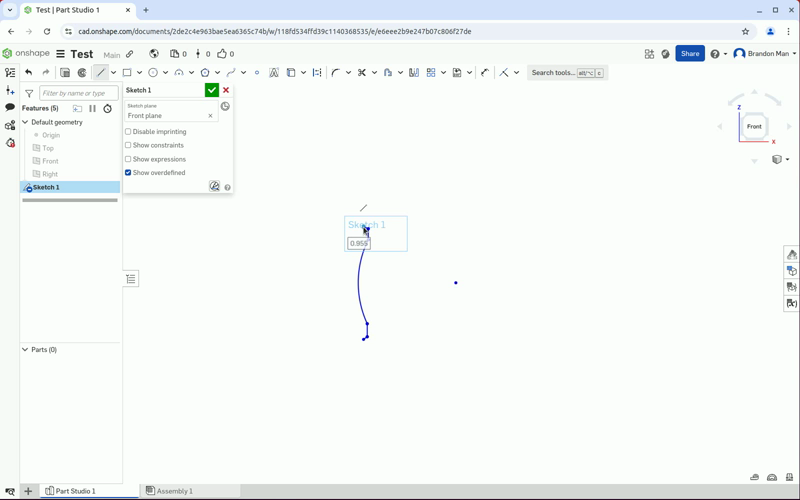
key(a)
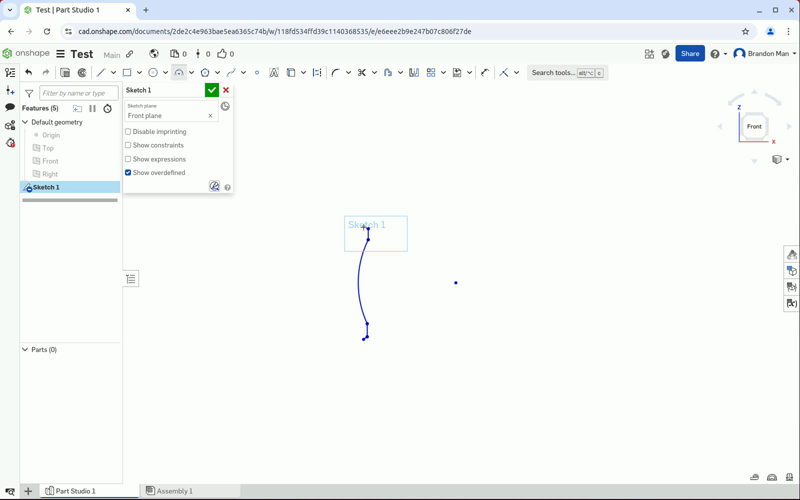
mouse_move(363, 226)
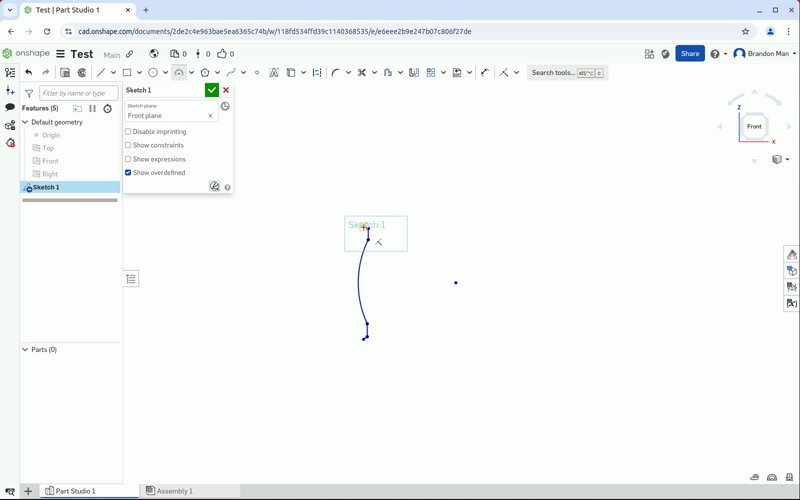
click(363, 226)
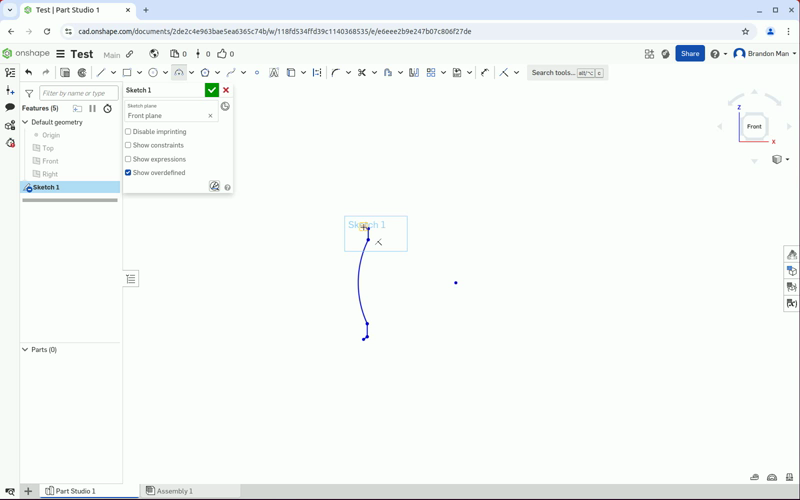
mouse_move(363, 339)
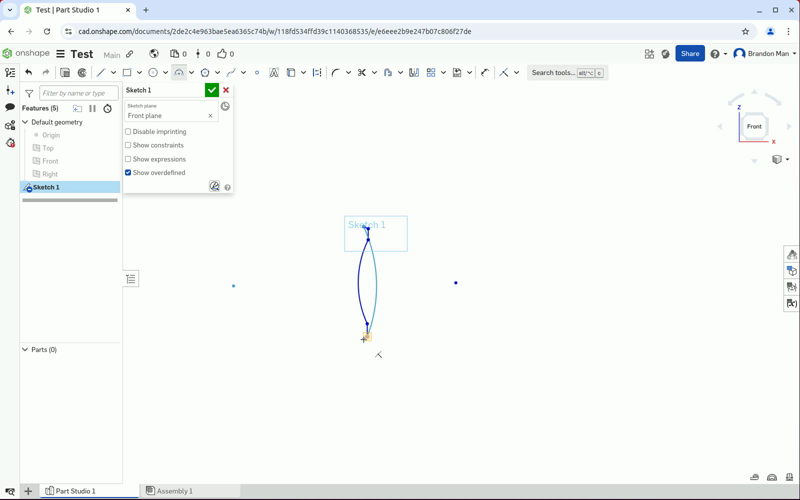
scroll(6)
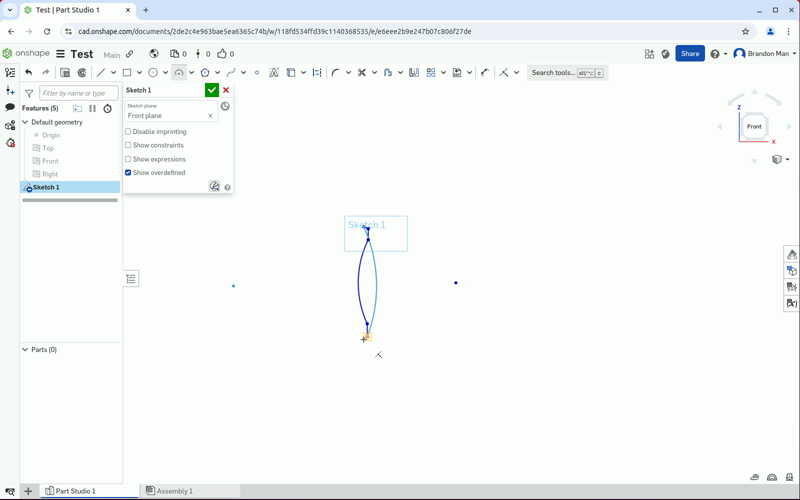
scroll(6)
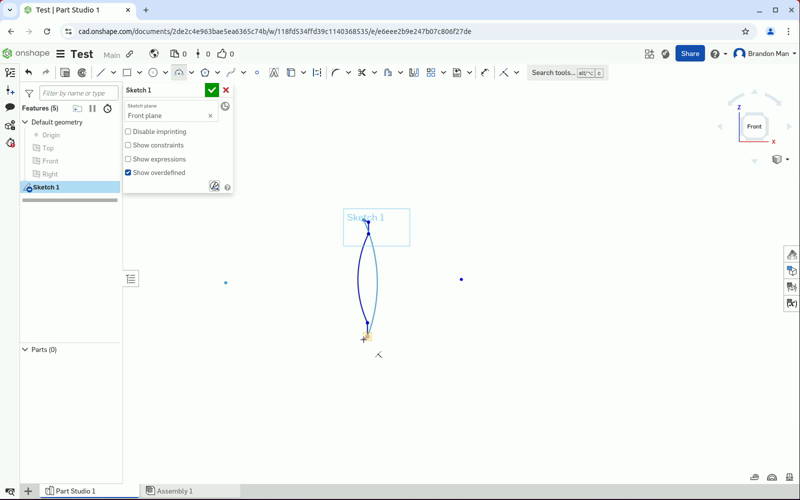
scroll(6)
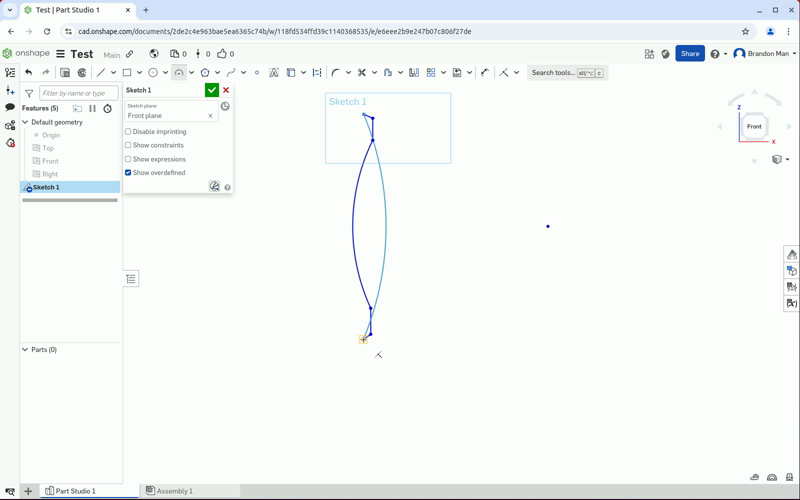
scroll(6)
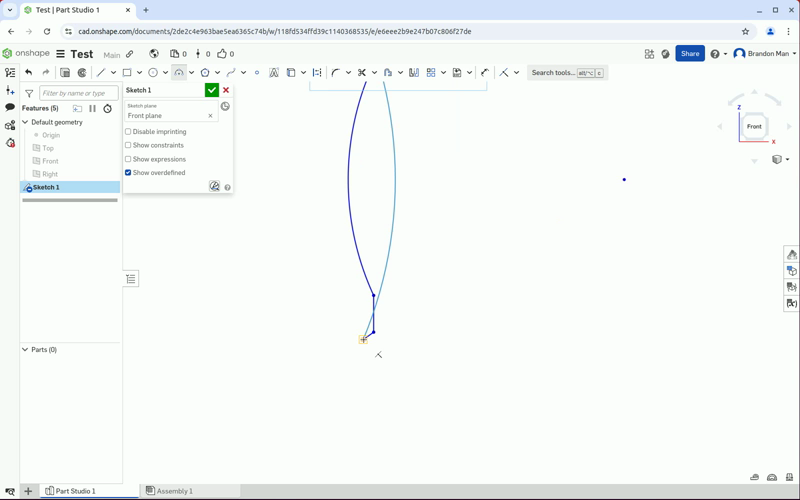
scroll(6)
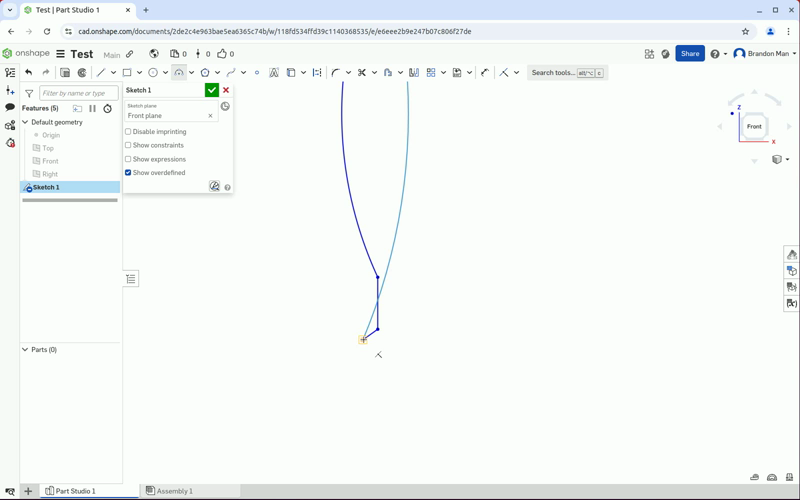
scroll(6)
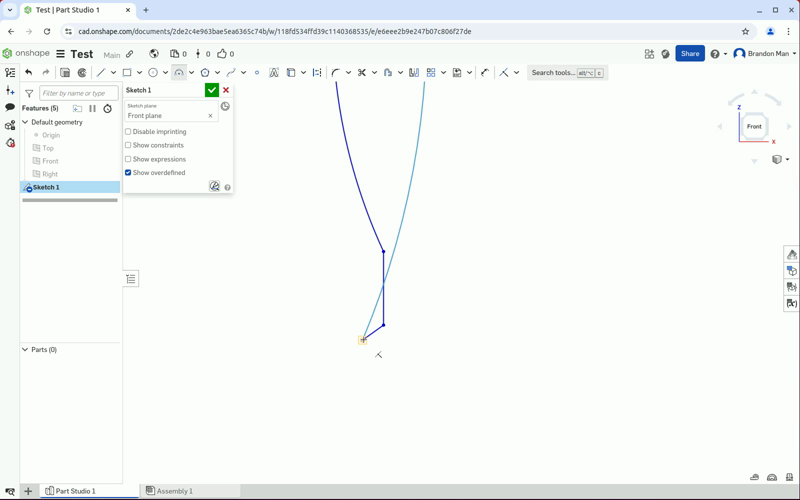
scroll(6)
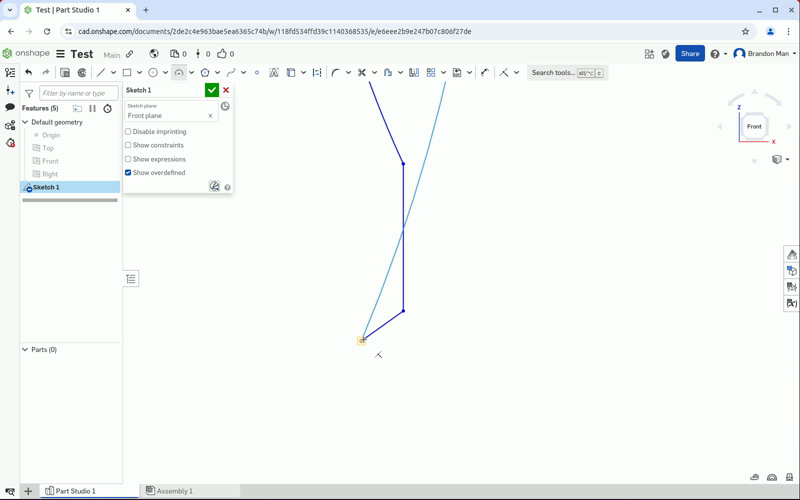
click(363, 339)
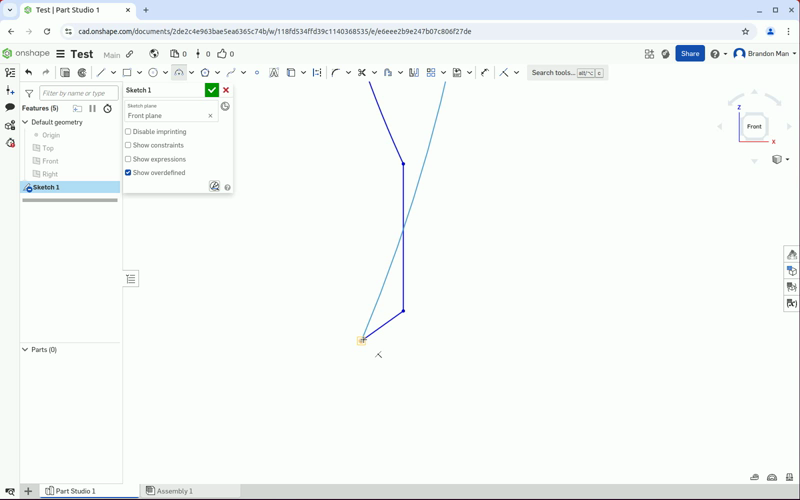
scroll(-6)
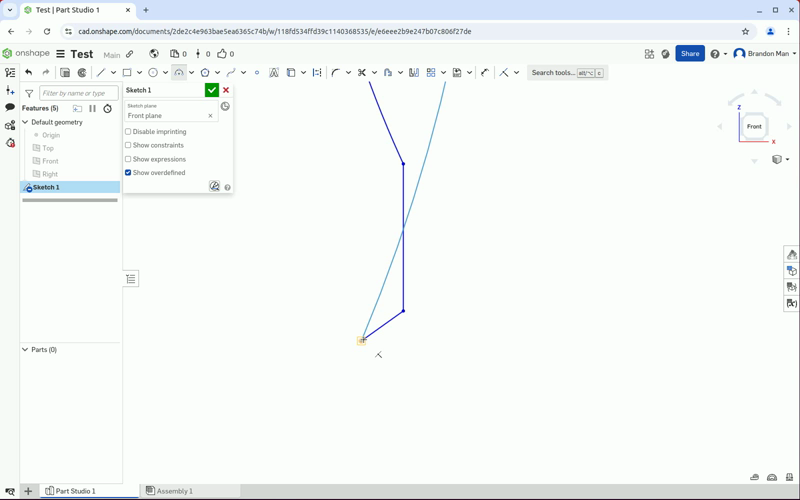
scroll(-6)
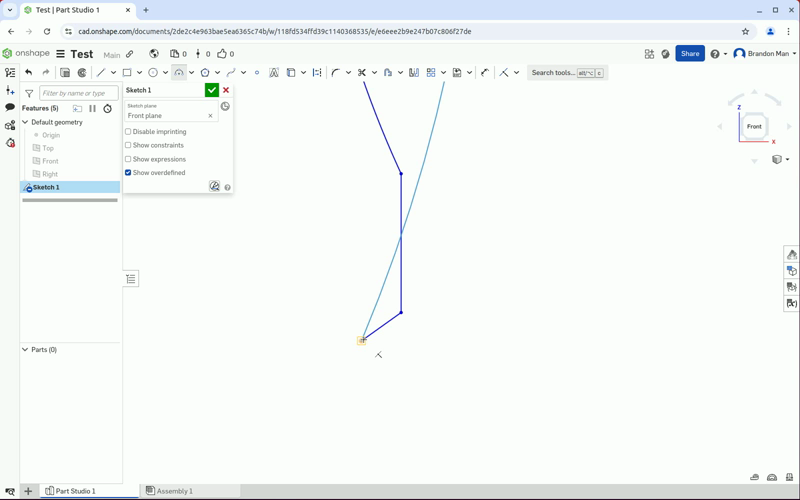
scroll(-6)
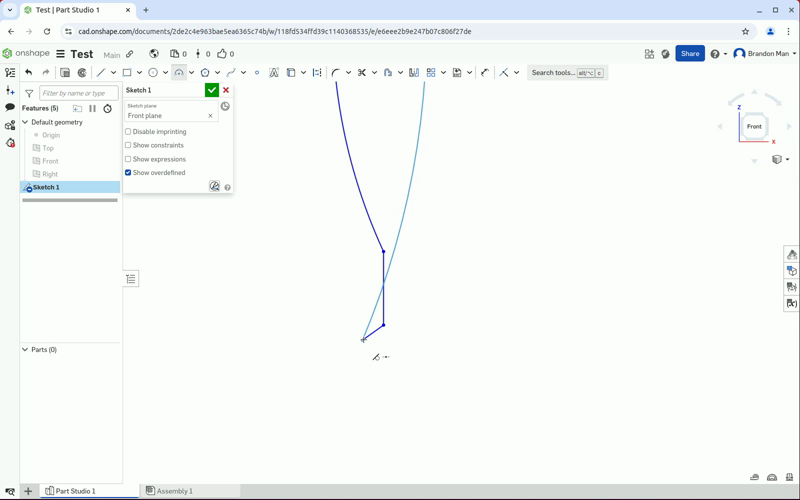
scroll(-6)
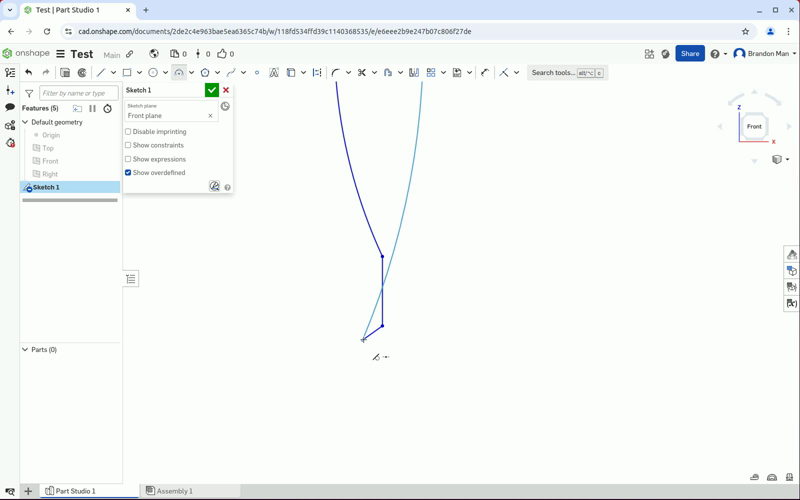
scroll(-6)
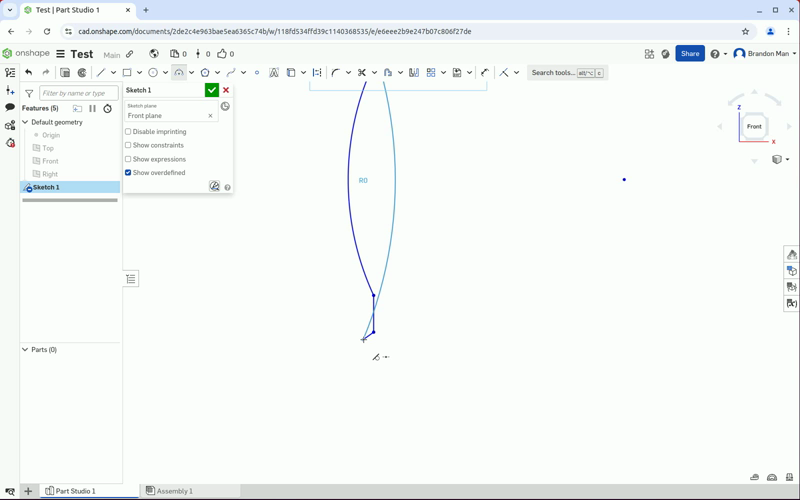
scroll(-6)
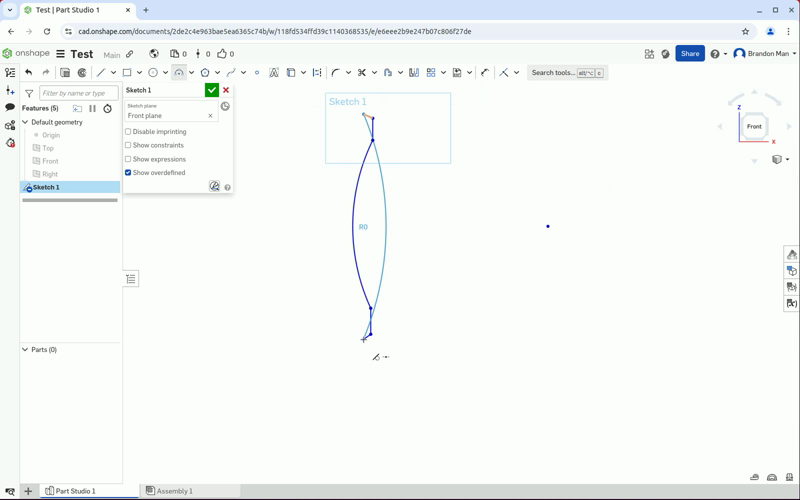
scroll(-6)
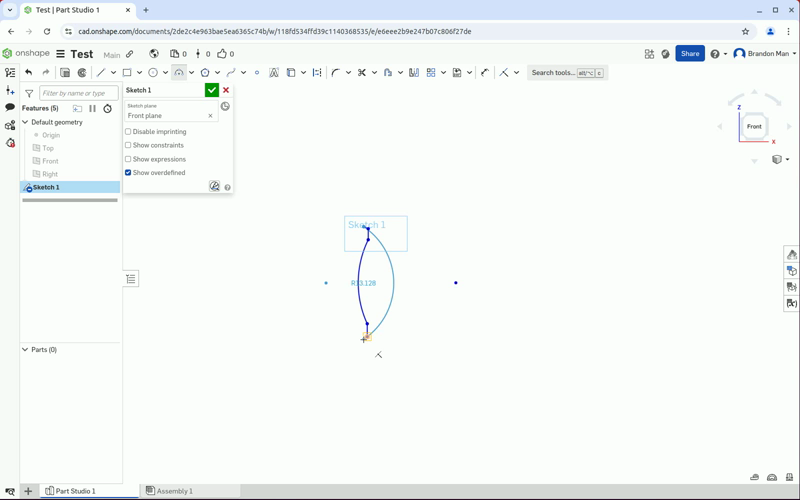
key_down(shift)
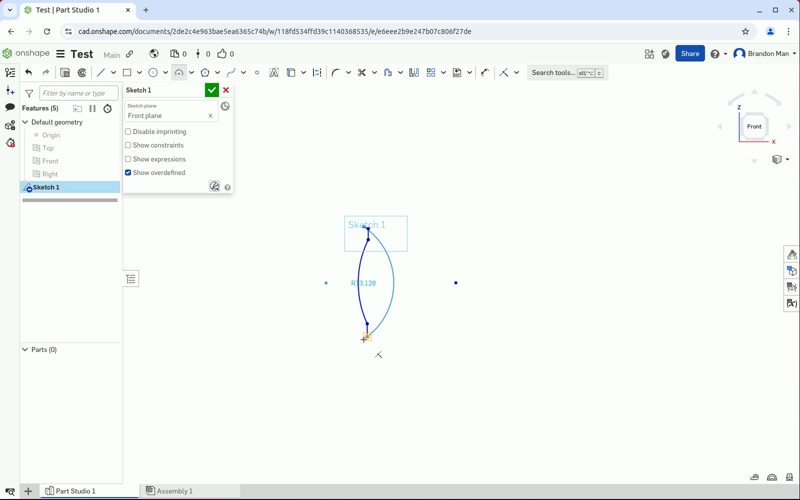
mouse_move(348, 282)
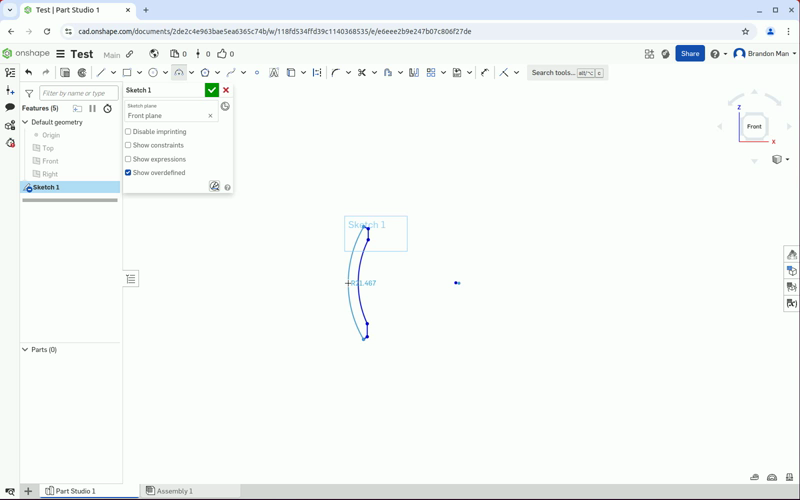
click(348, 282)
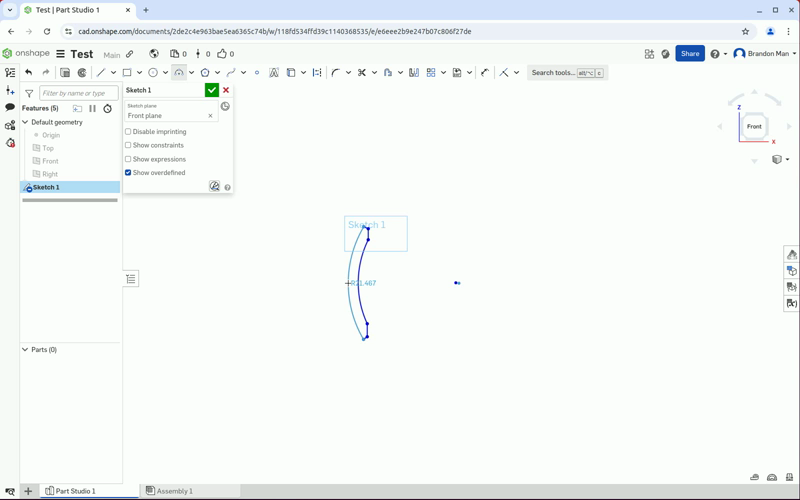
key_up(shift)
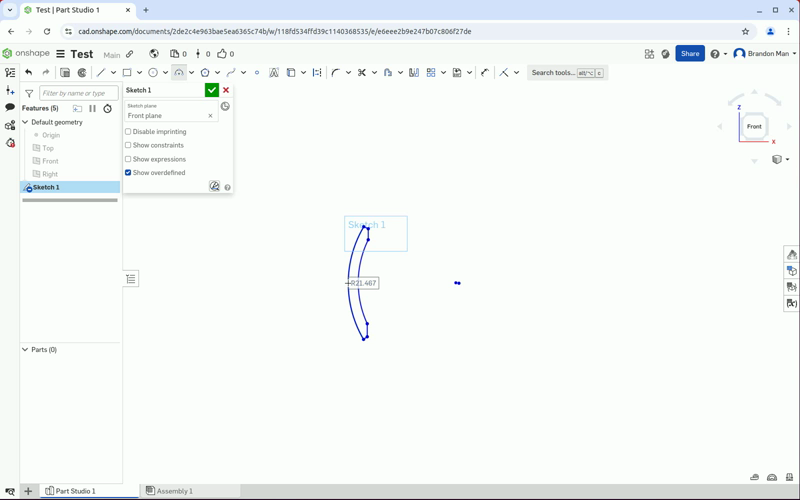
key(esc)
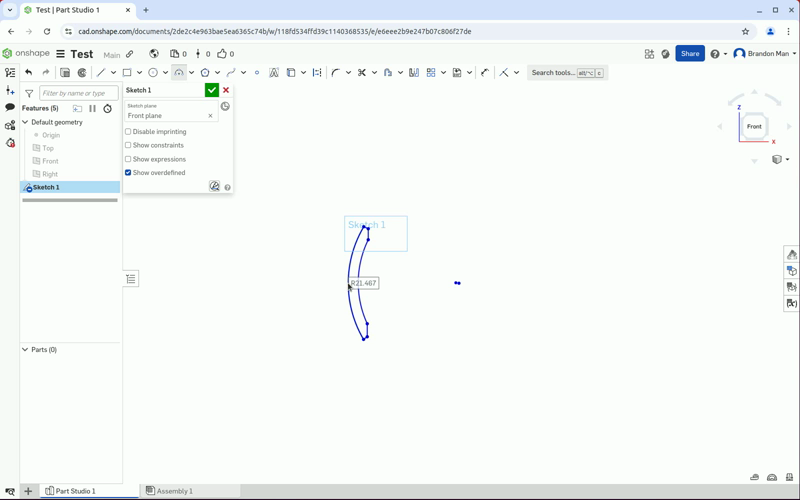
mouse_move(357, 310)
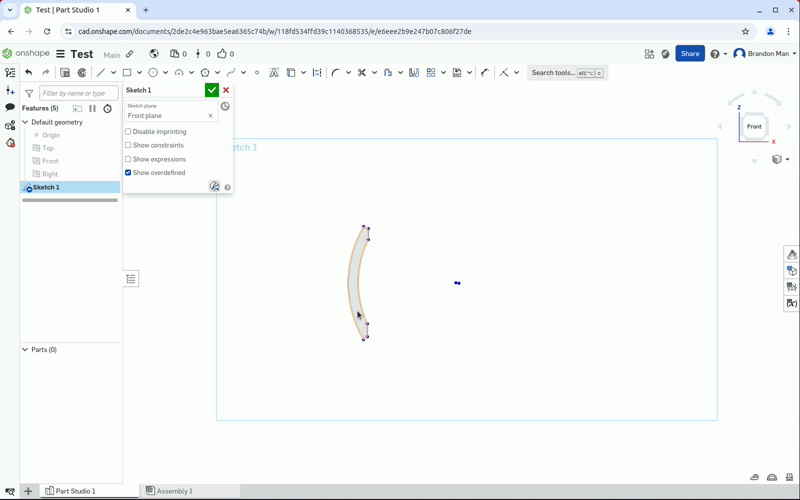
scroll(6)
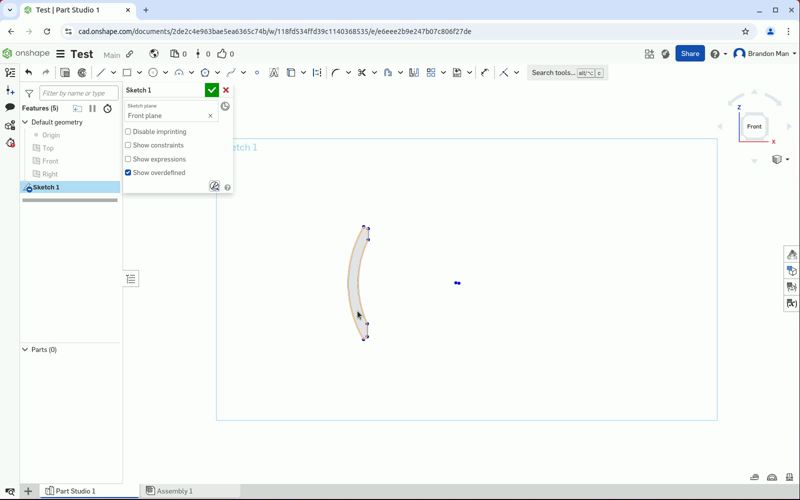
scroll(6)
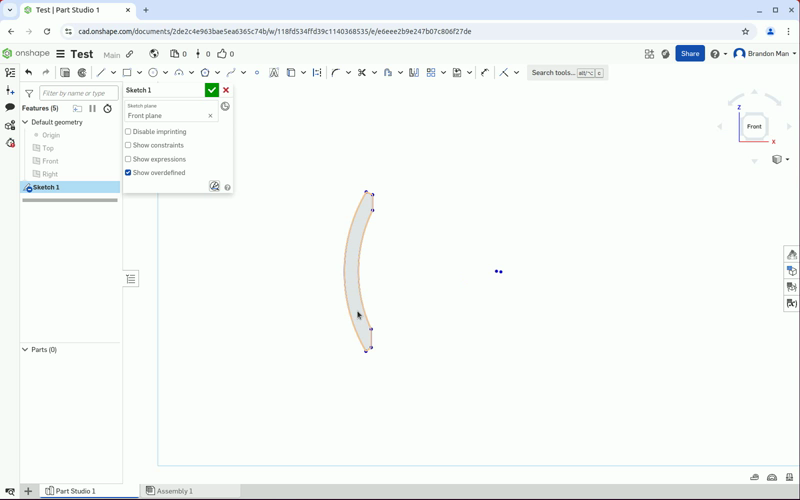
scroll(6)
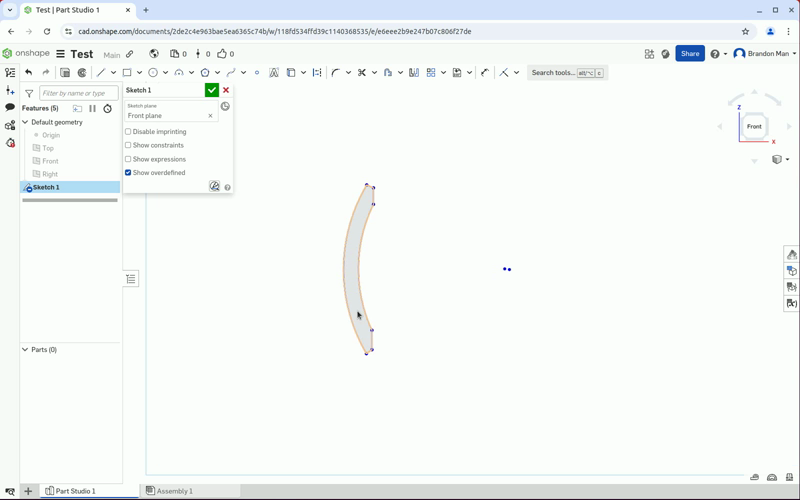
scroll(6)
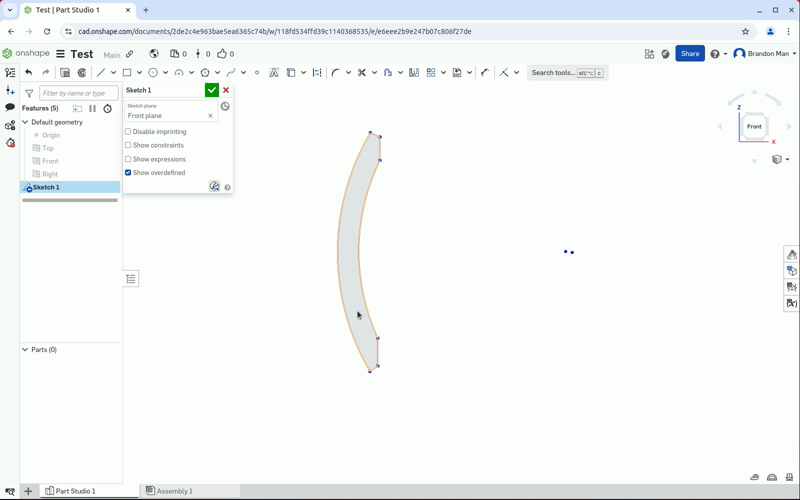
scroll(6)
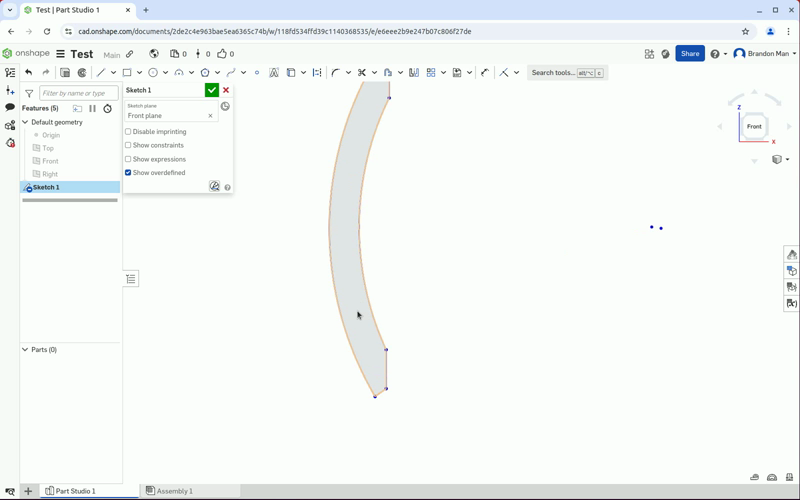
scroll(6)
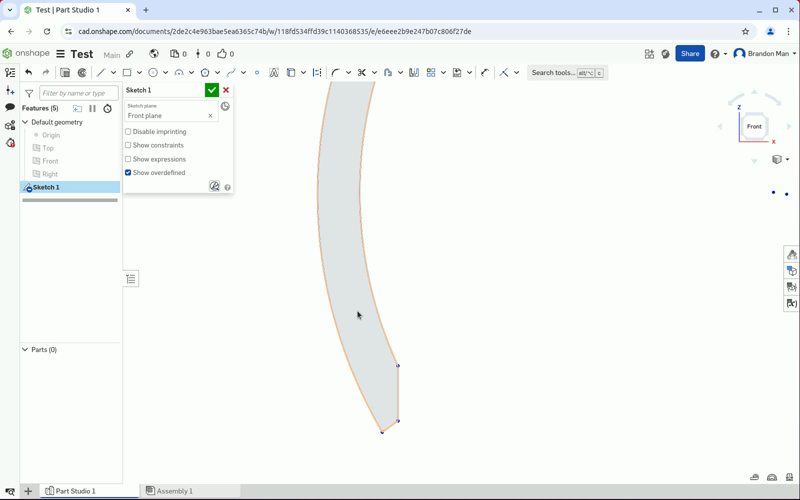
scroll(6)
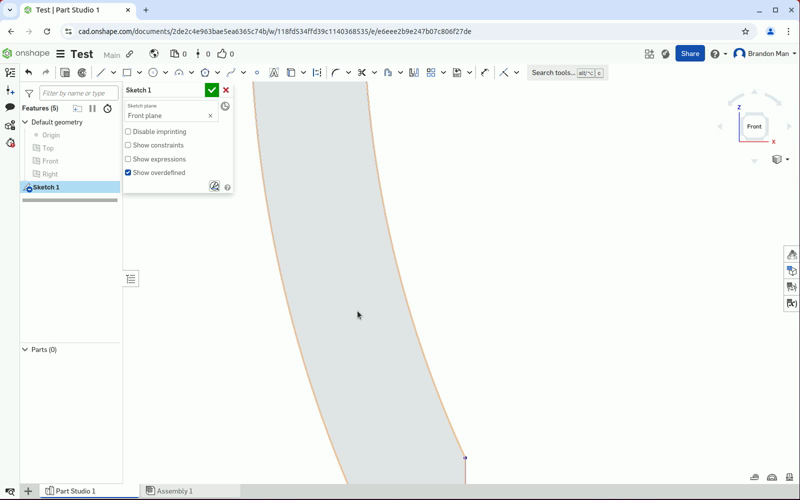
click(357, 310)
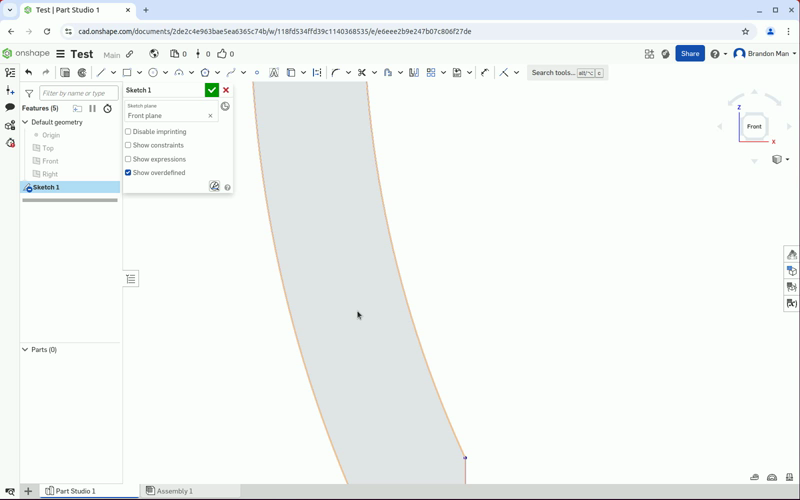
scroll(-6)
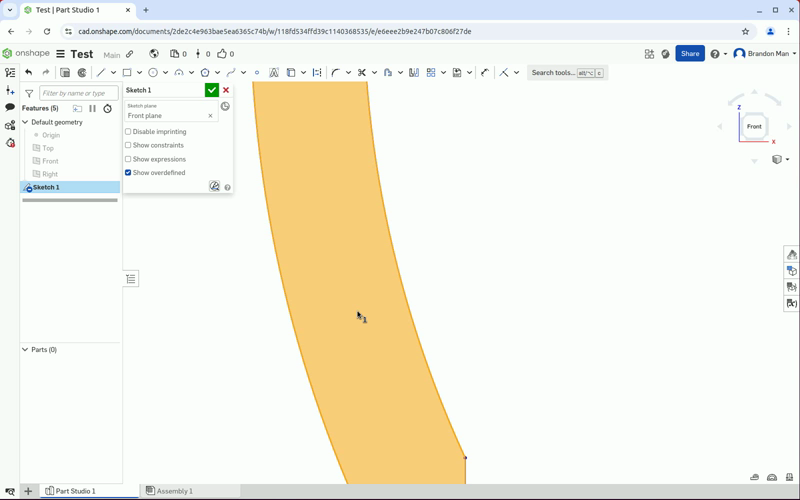
scroll(-6)
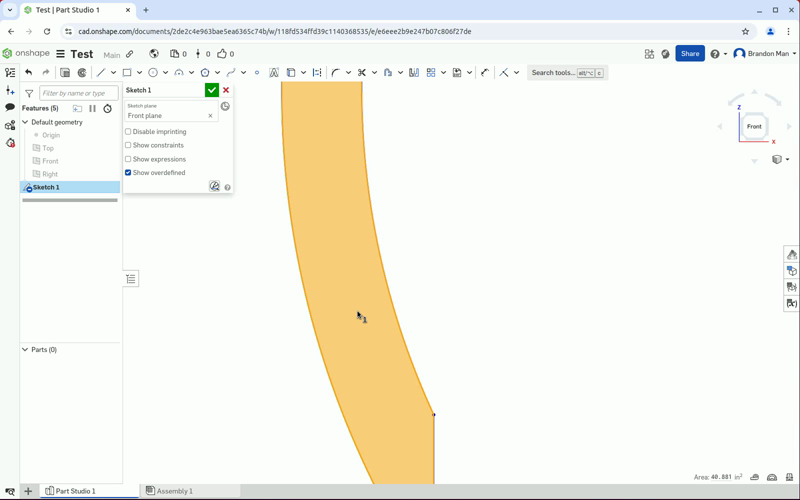
scroll(-6)
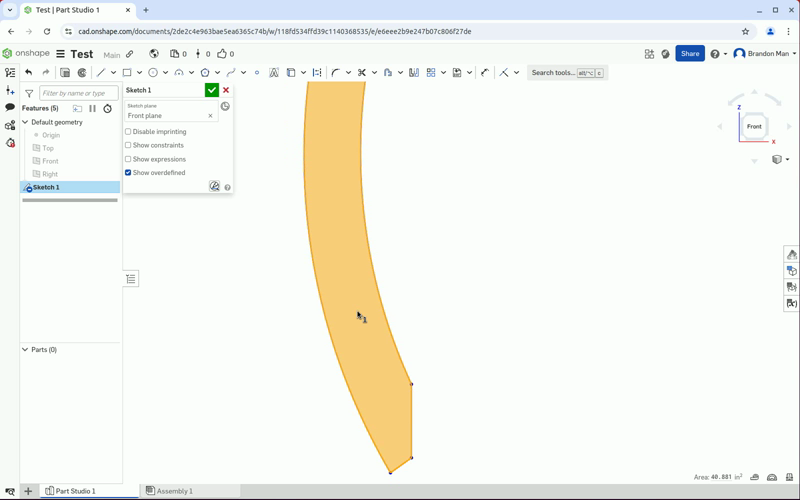
scroll(-6)
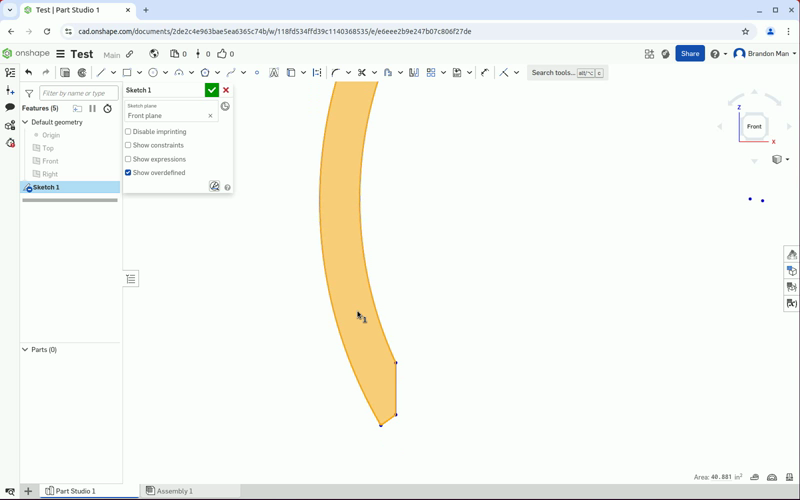
scroll(-6)
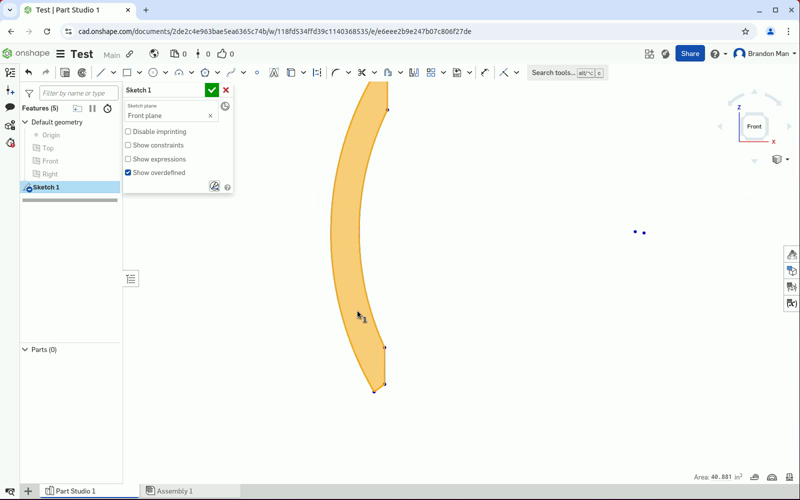
scroll(-6)
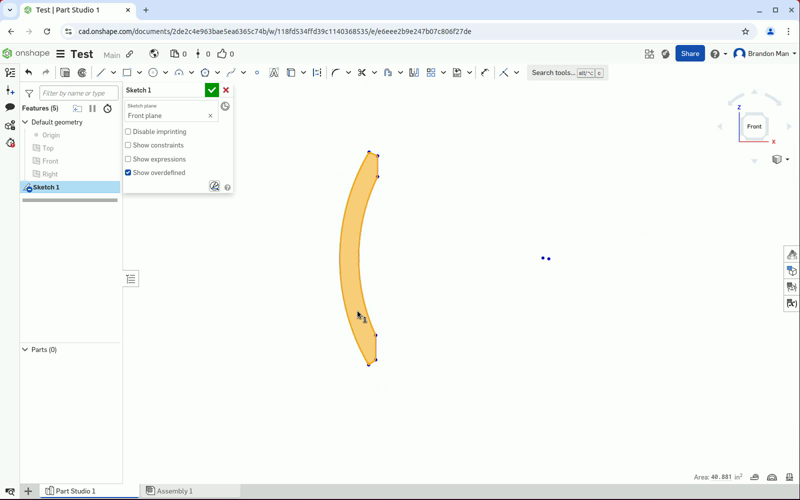
scroll(-6)
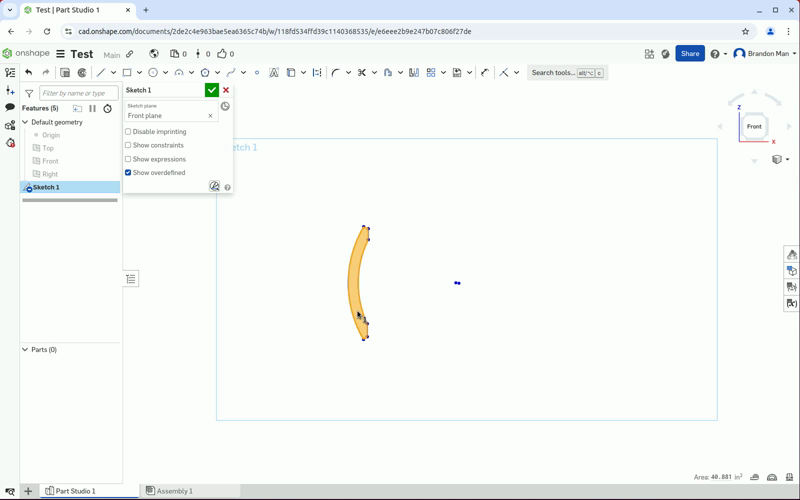
mouse_move(73, 352)
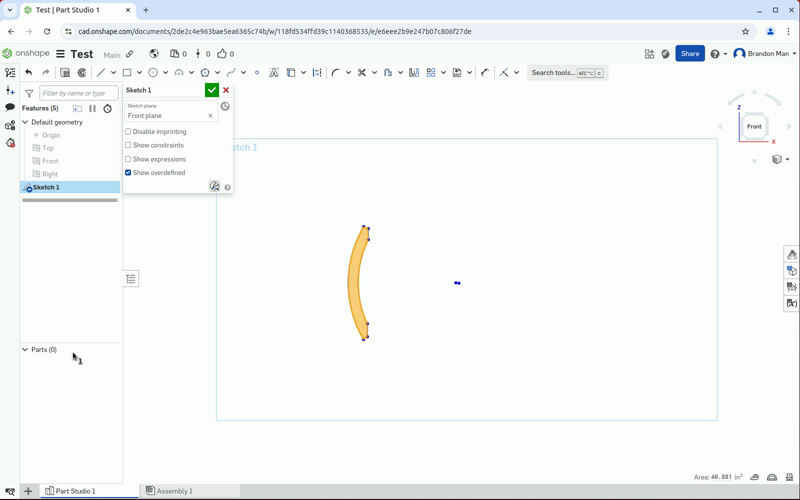
key(shift+y)
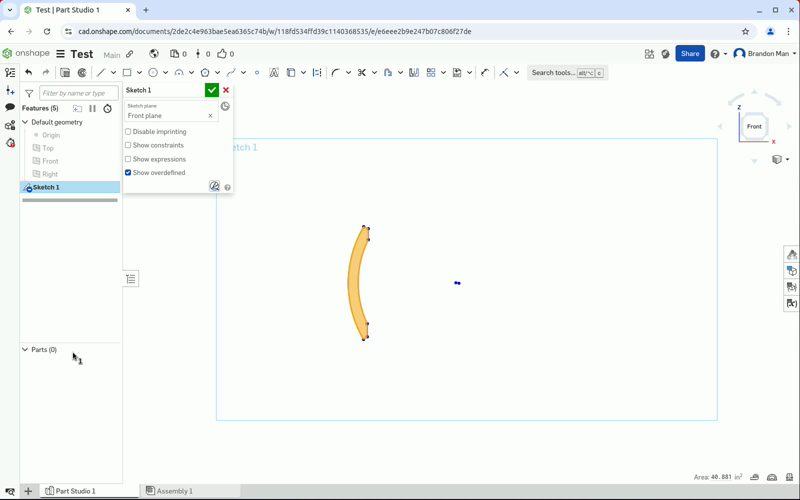
key(shift+e)
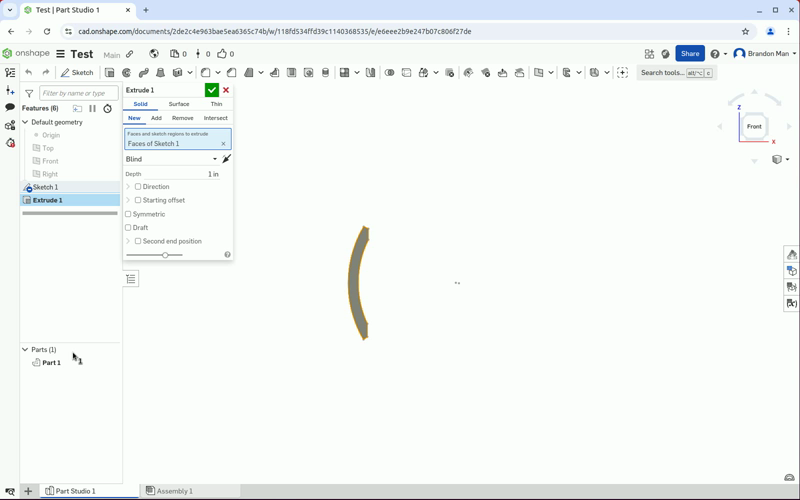
mouse_move(143, 106)
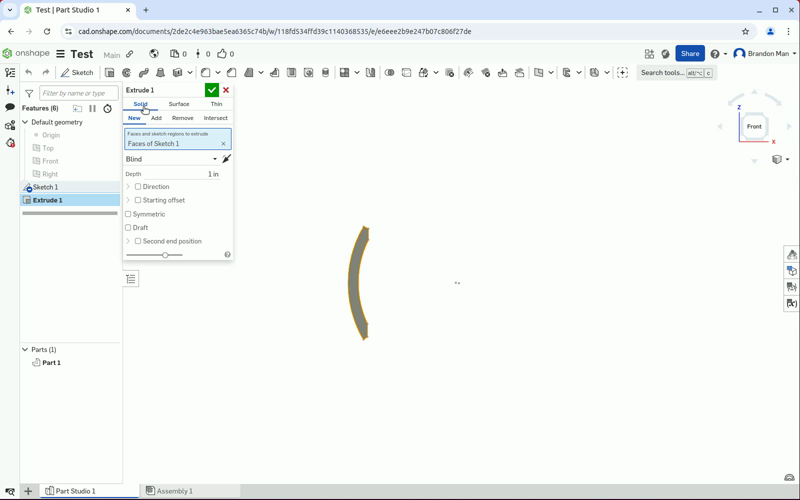
click(143, 106)
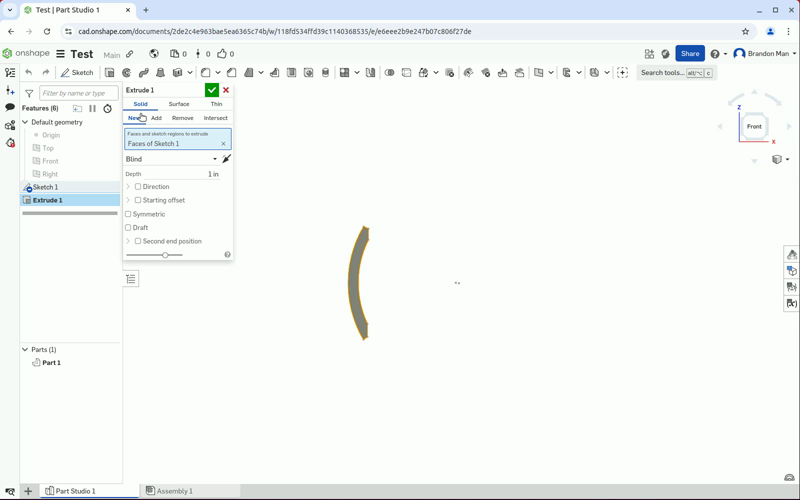
mouse_move(137, 120)
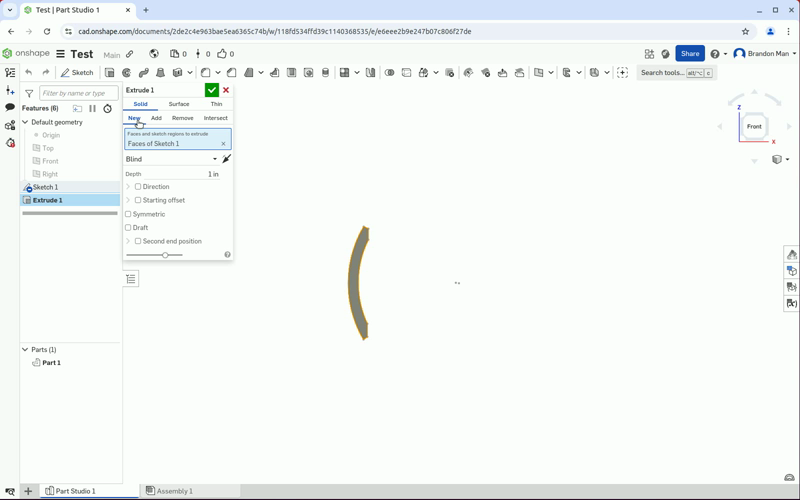
click(137, 120)
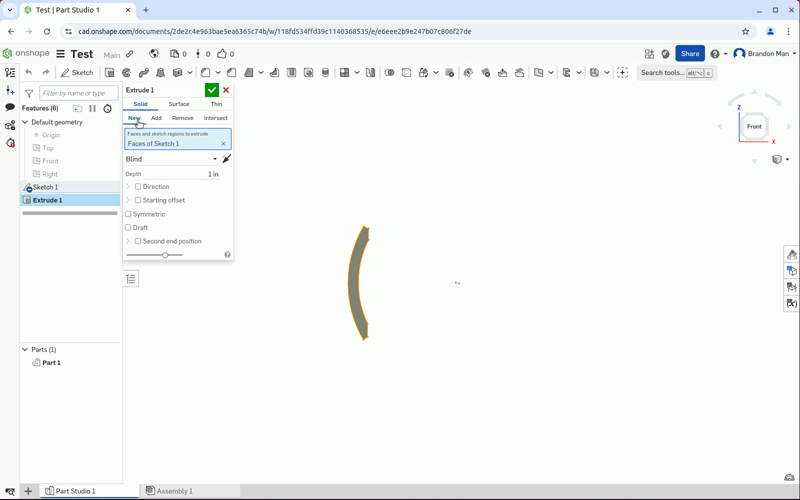
key(tab, 4)
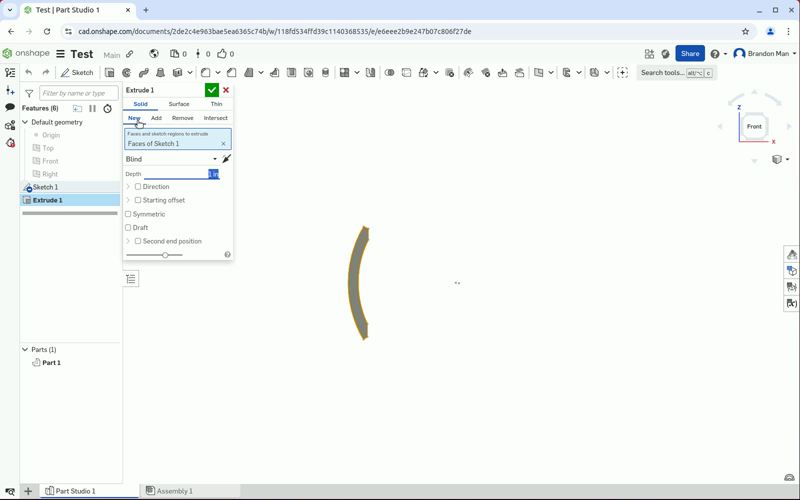
text(2.648)
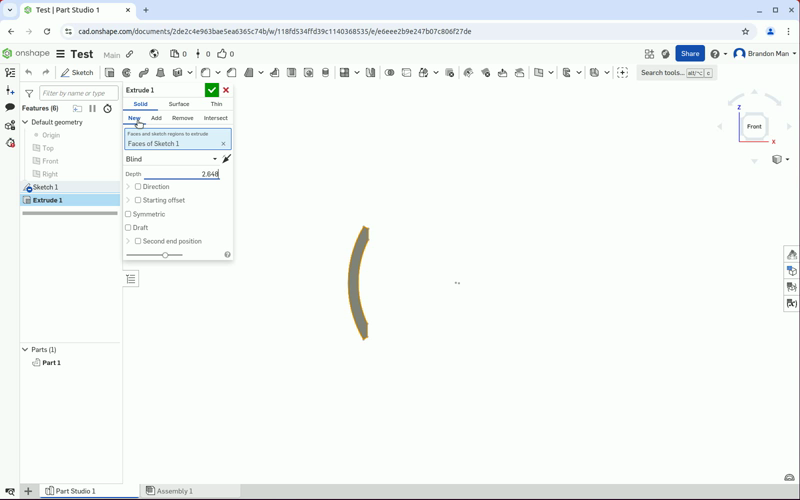
key(enter)
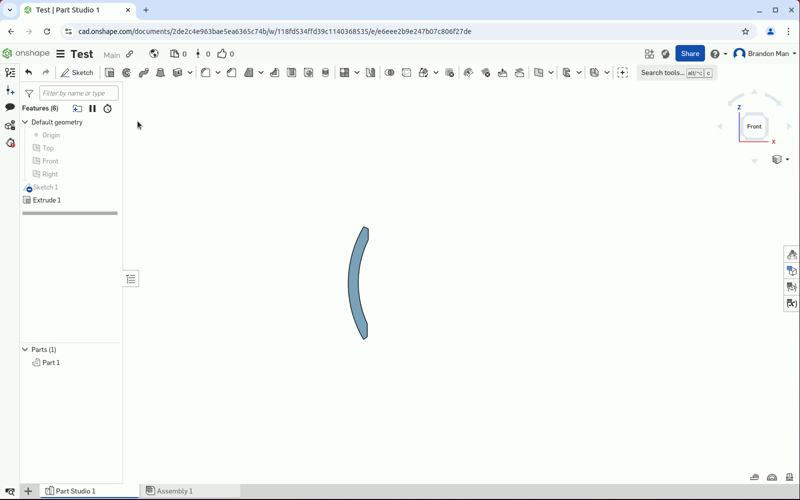
key(shift+h)
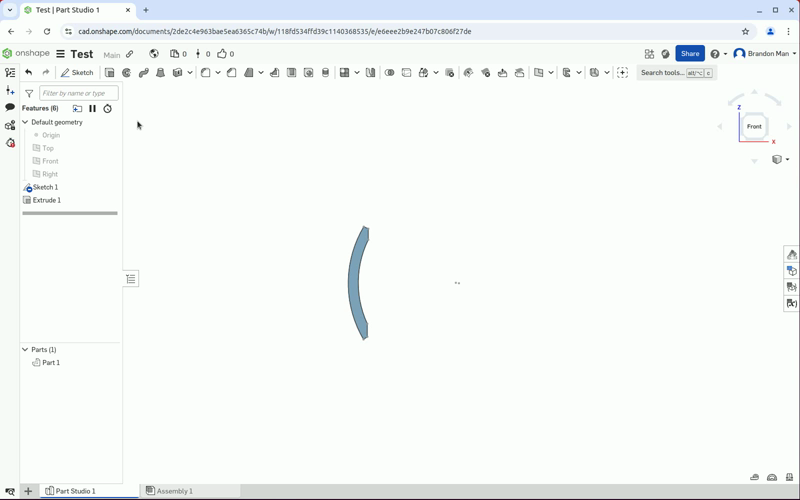
key(shift+h)
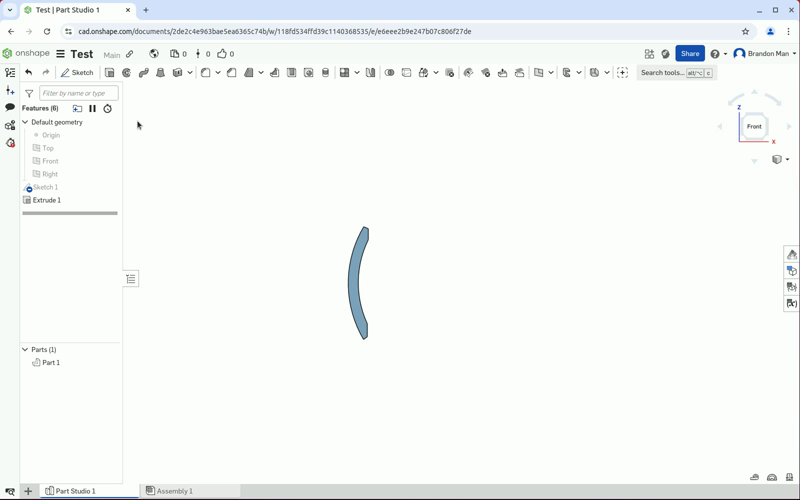
mouse_move(73, 189)
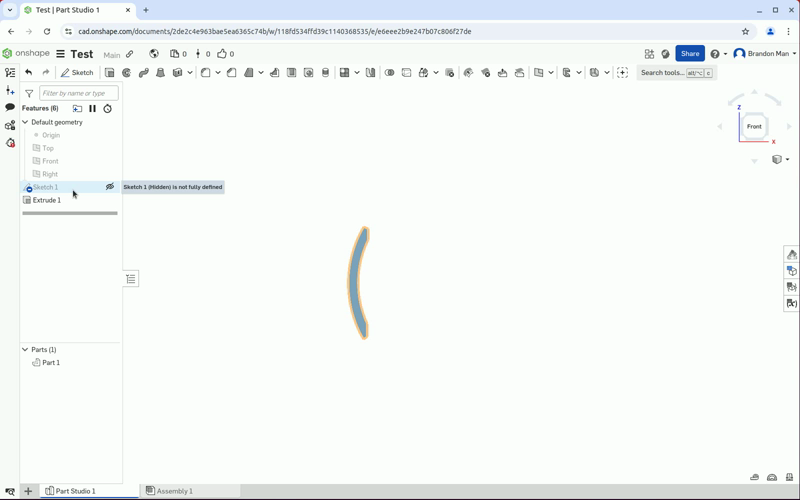
click(73, 189)
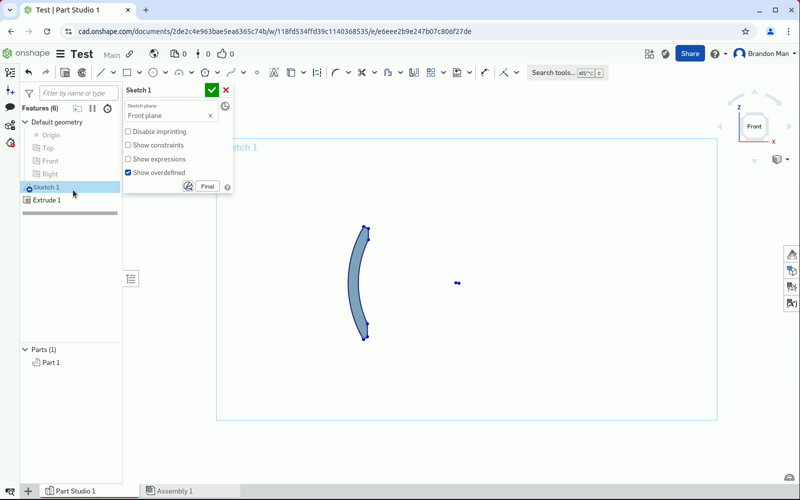
mouse_move(229, 92)
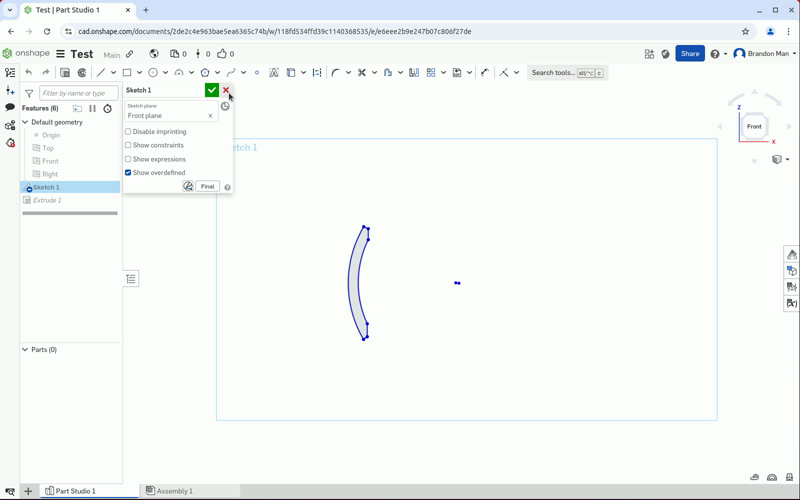
click(229, 92)
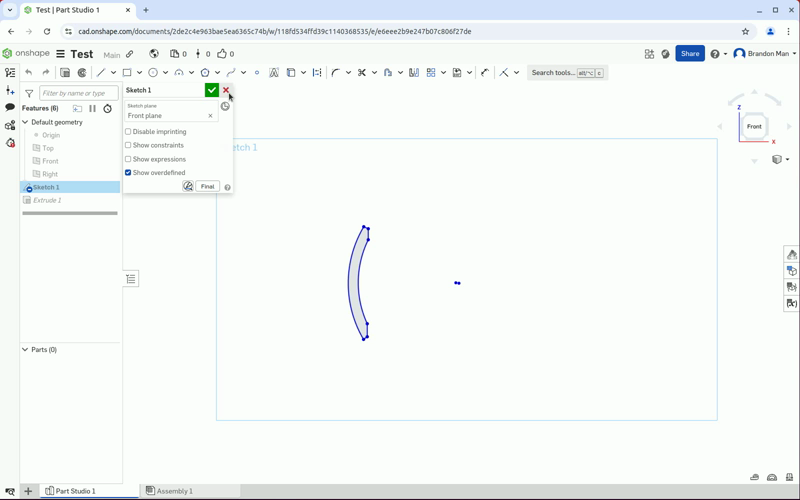
key(shift+s)
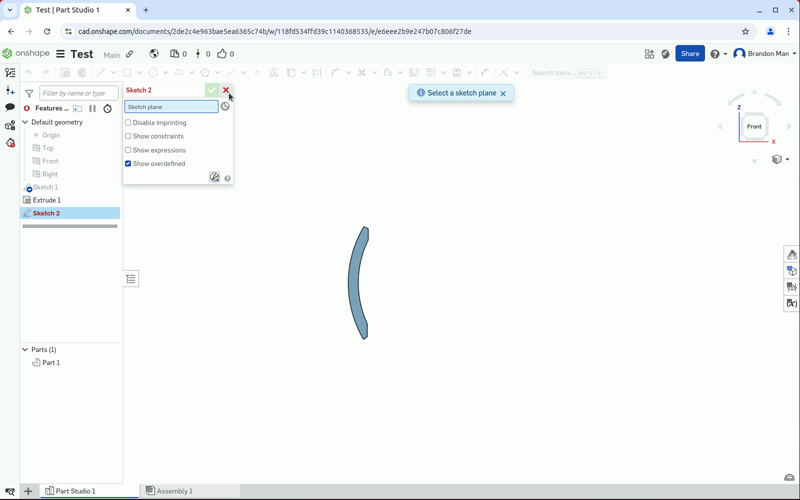
mouse_move(73, 163)
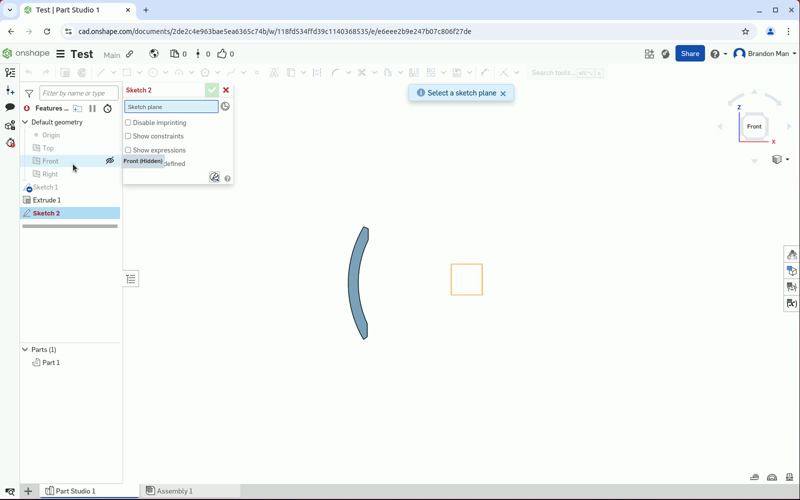
click(73, 163)
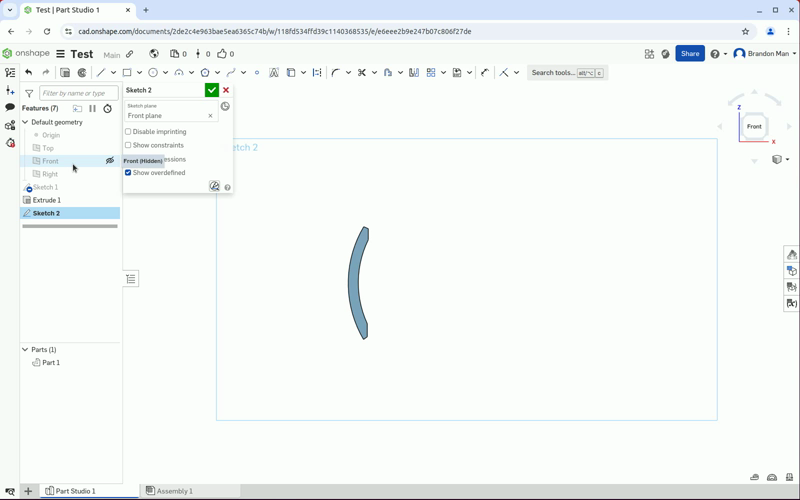
mouse_move(73, 352)
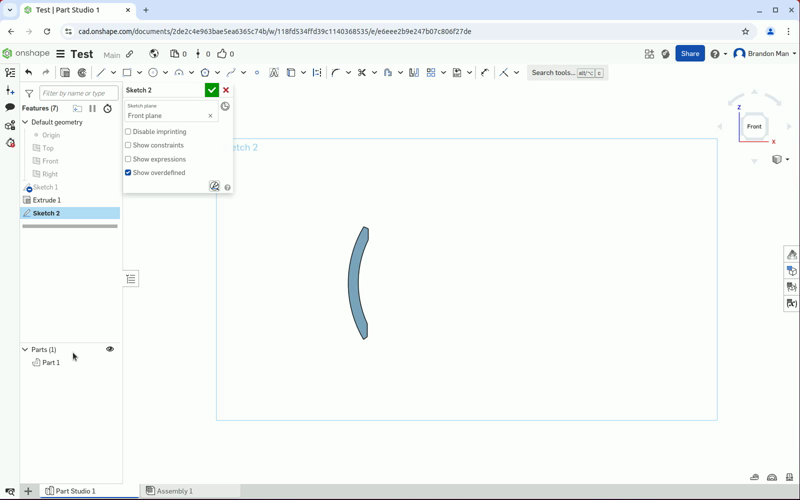
key(y)
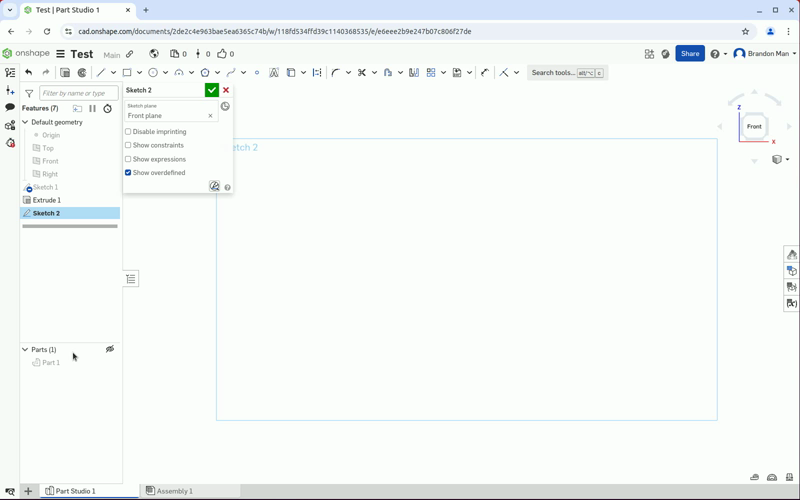
key(a)
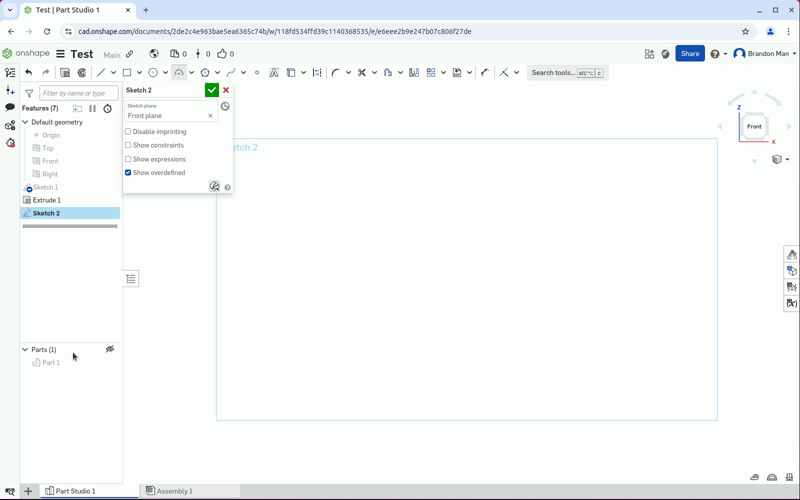
key_down(shift)
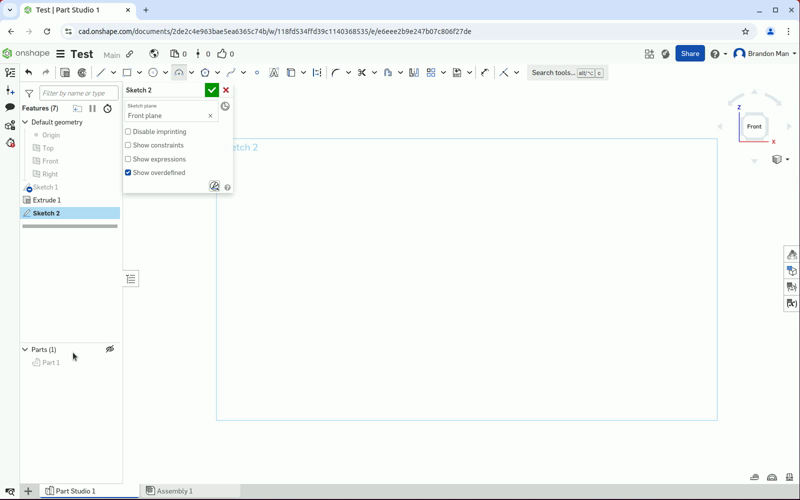
mouse_move(363, 339)
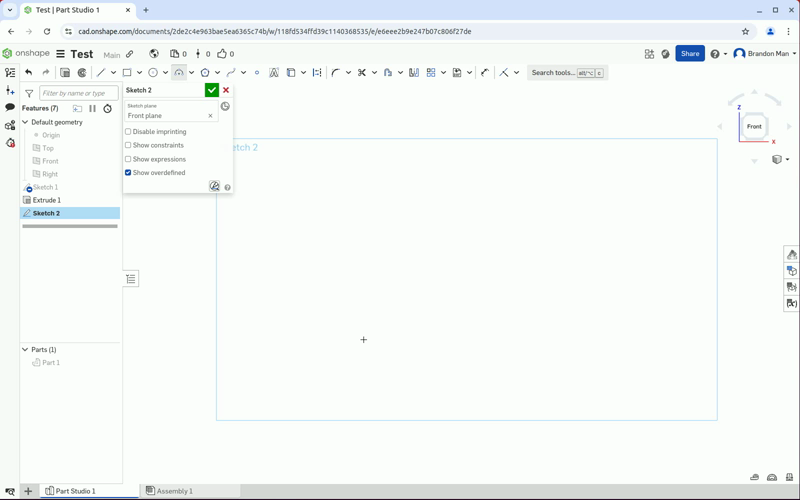
click(363, 339)
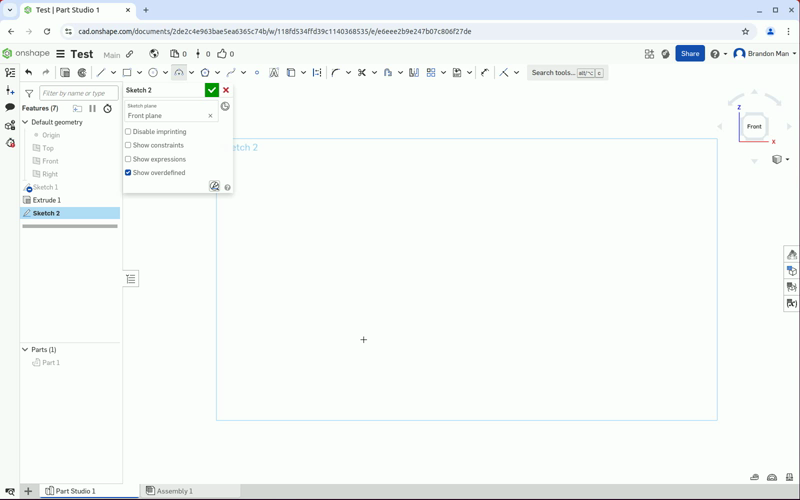
key_up(shift)
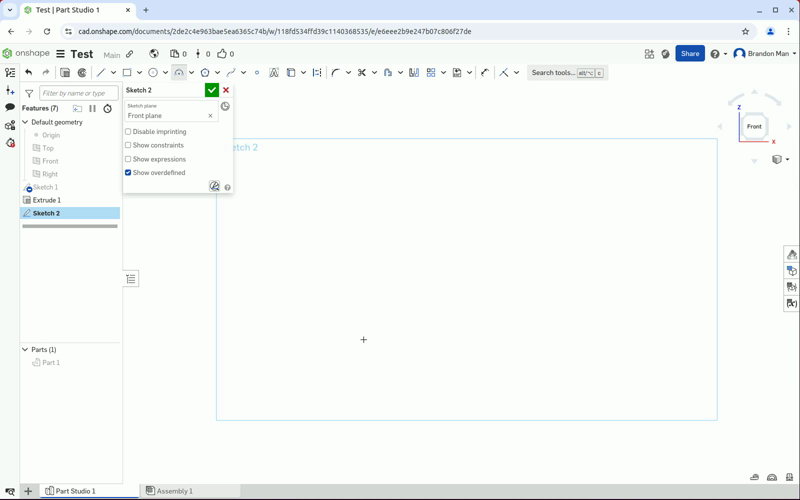
key_down(shift)
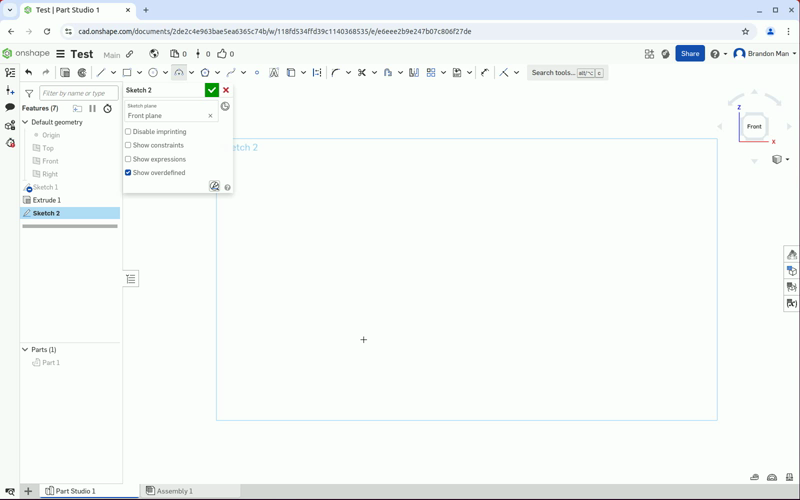
mouse_move(363, 227)
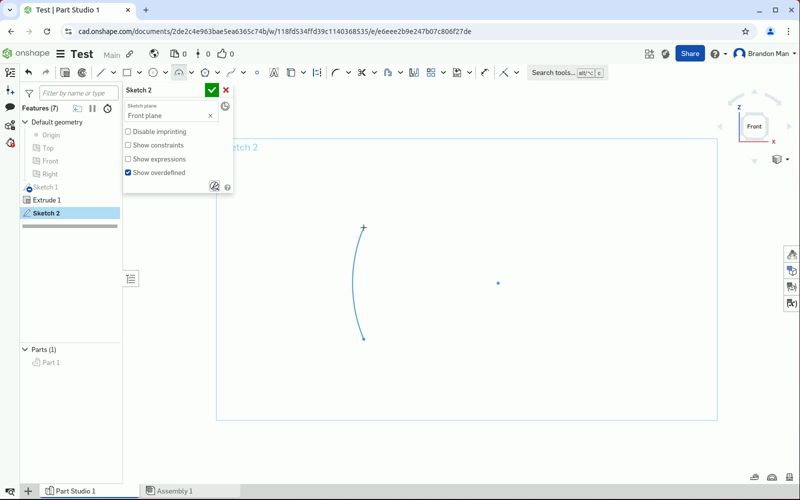
click(363, 227)
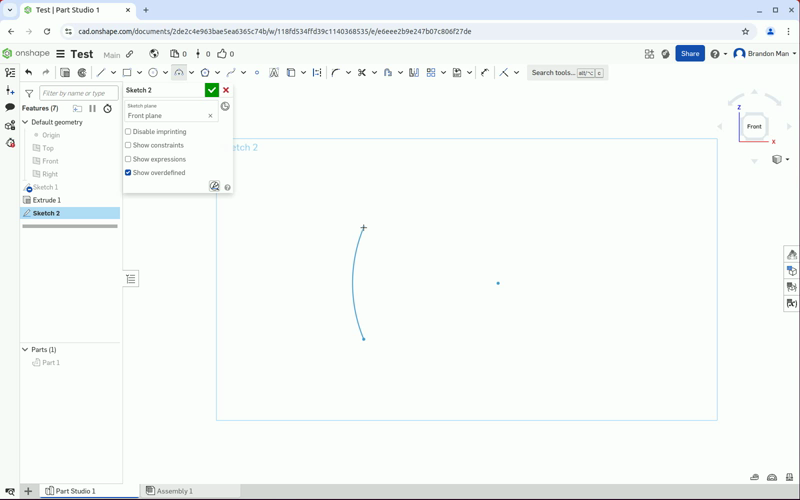
mouse_move(570, 283)
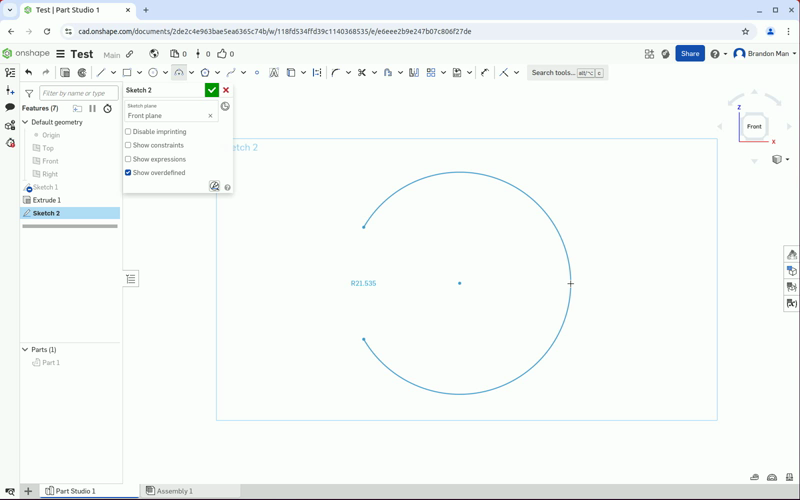
click(570, 283)
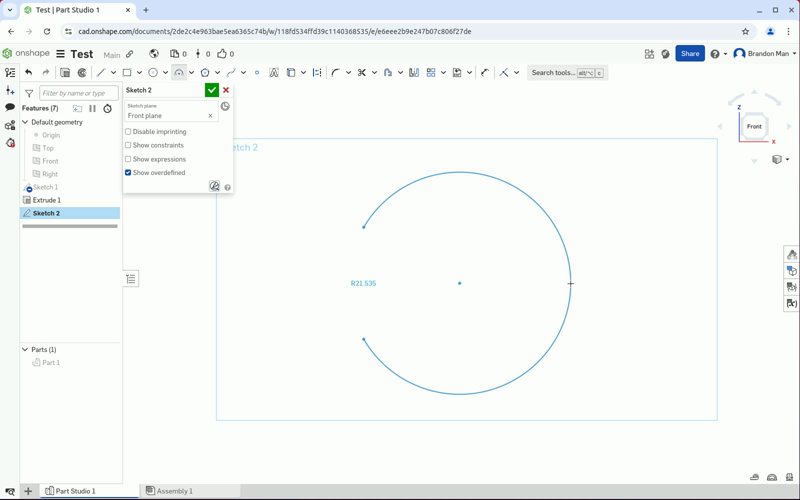
key_up(shift)
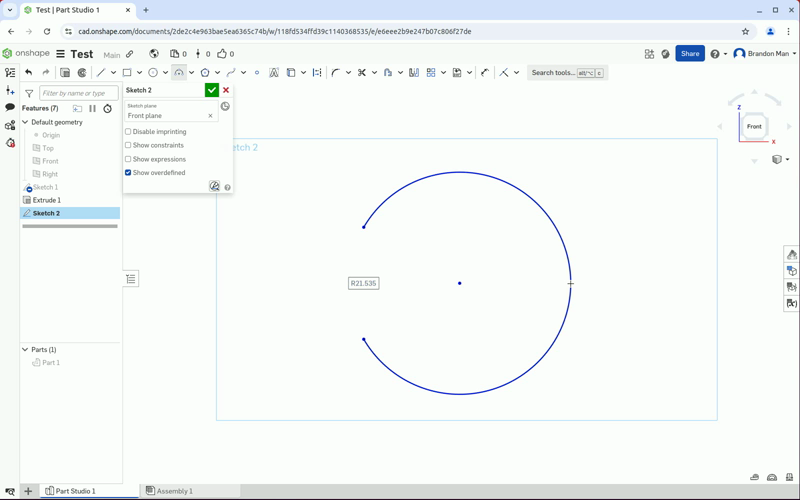
key(esc)
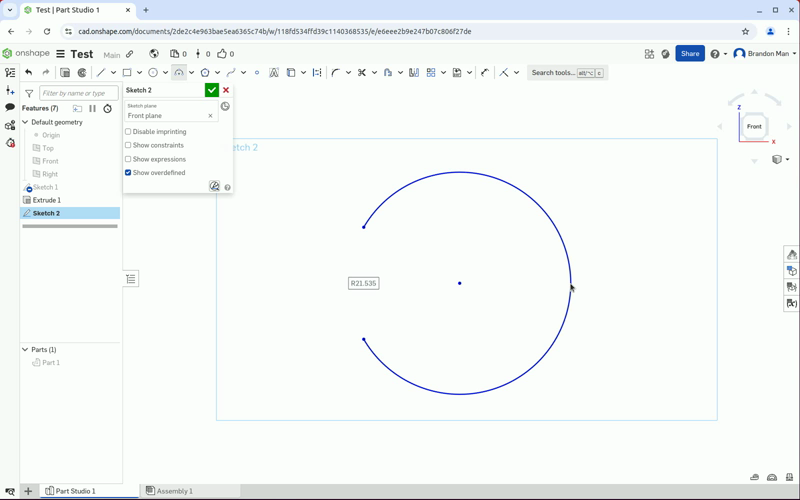
key(l)
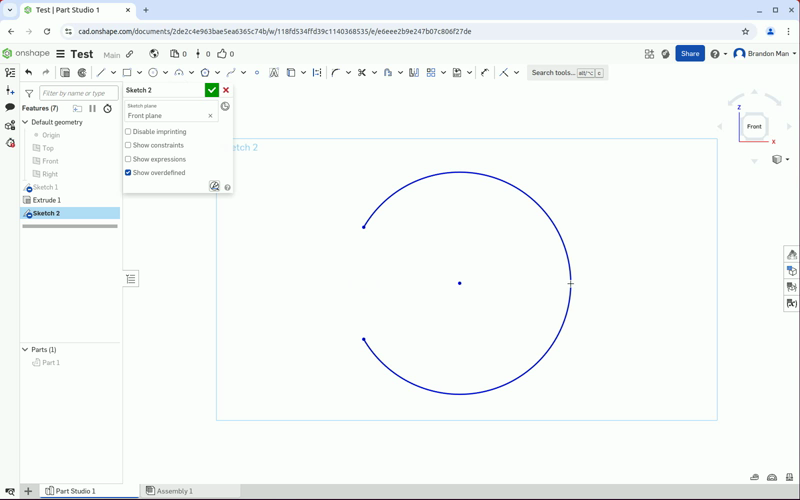
mouse_move(363, 227)
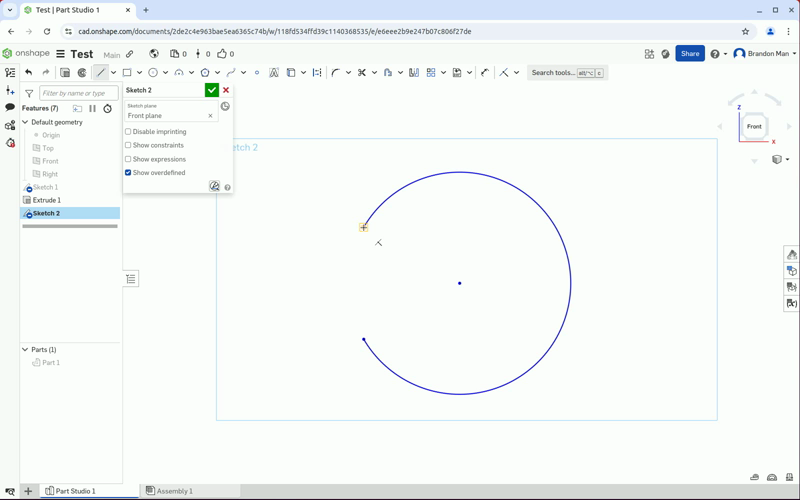
click(363, 227)
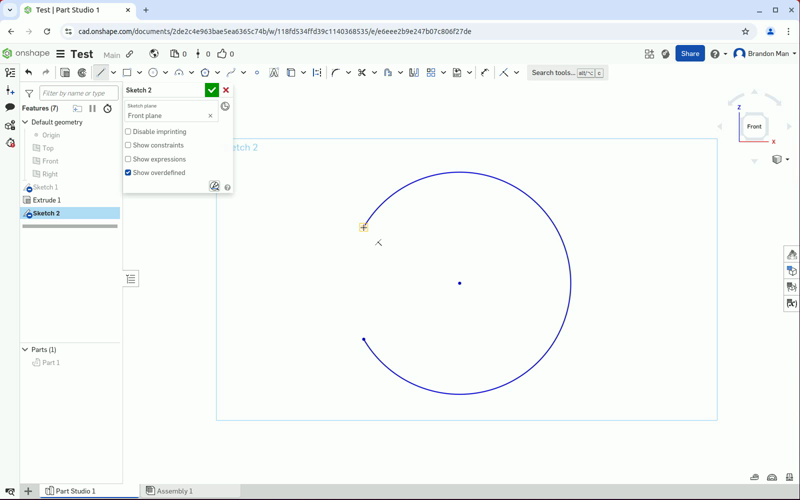
key_down(shift)
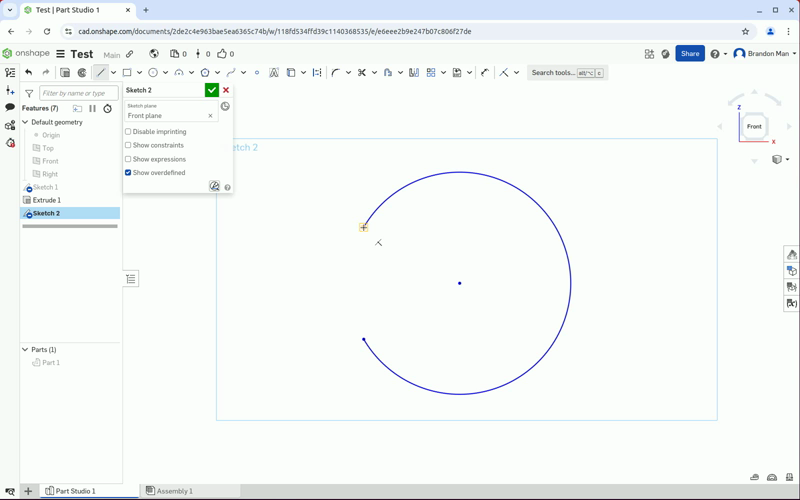
mouse_move(393, 227)
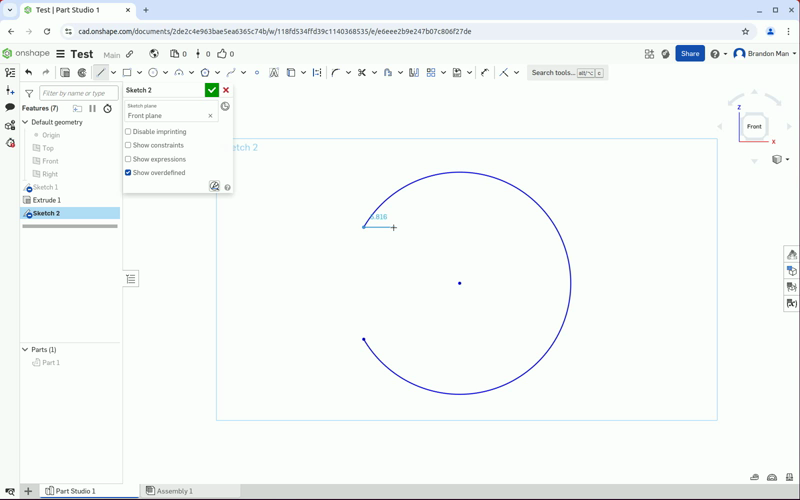
mouse_move(368, 229)
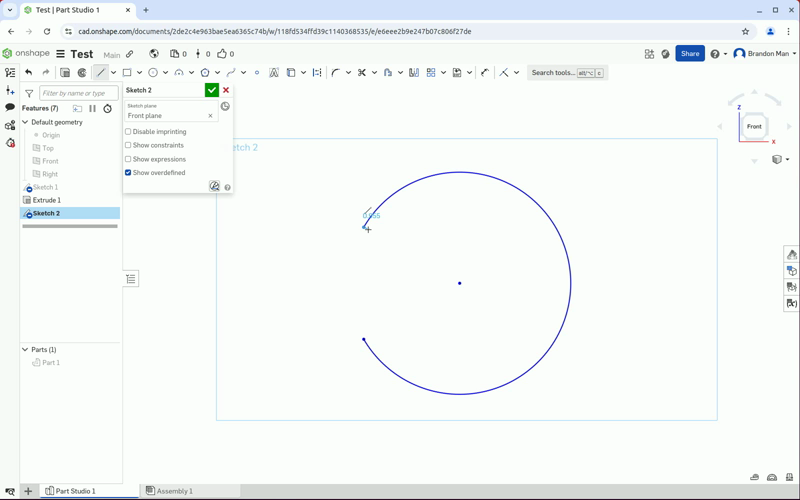
scroll(6)
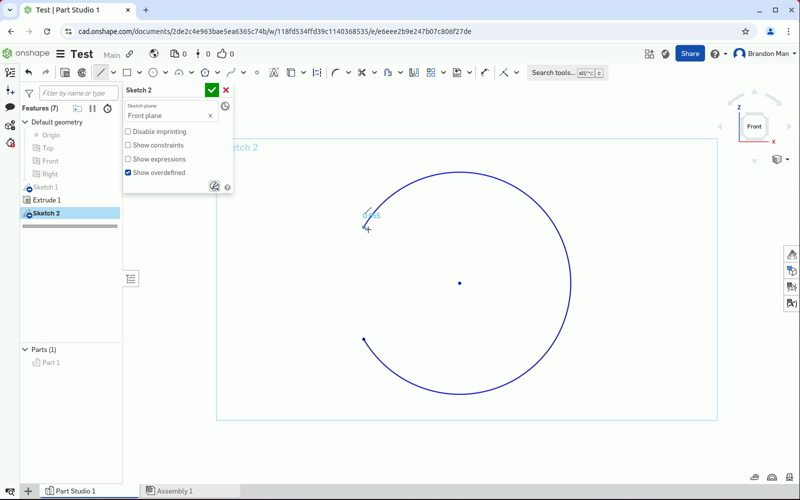
scroll(6)
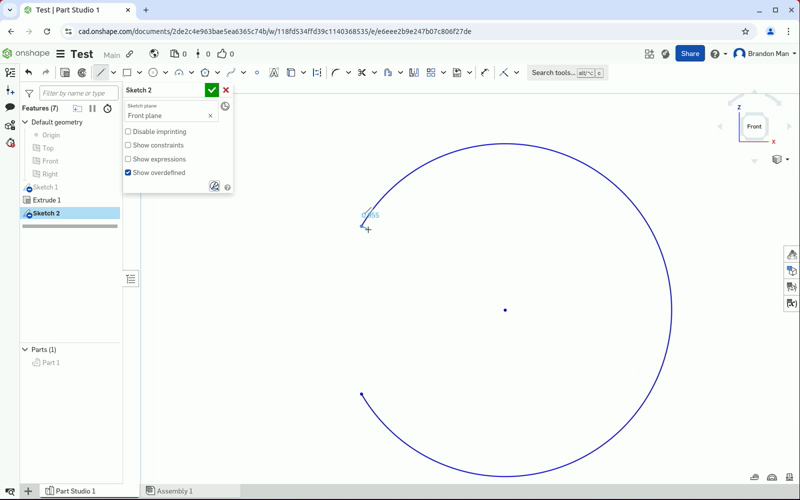
scroll(6)
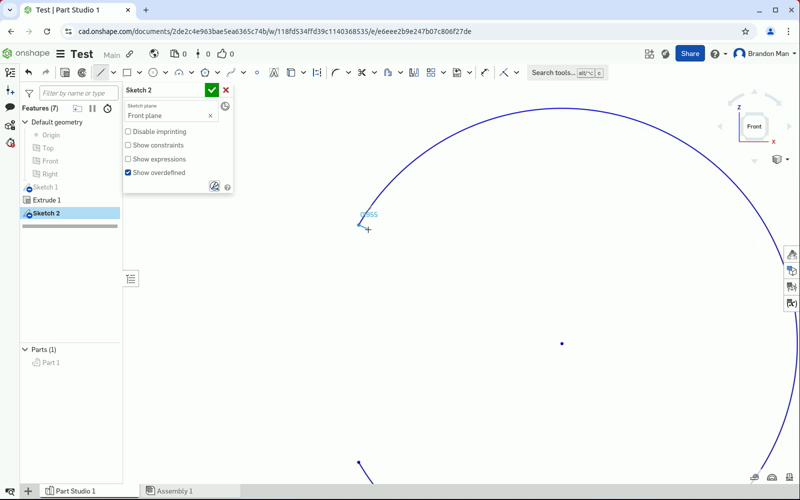
scroll(6)
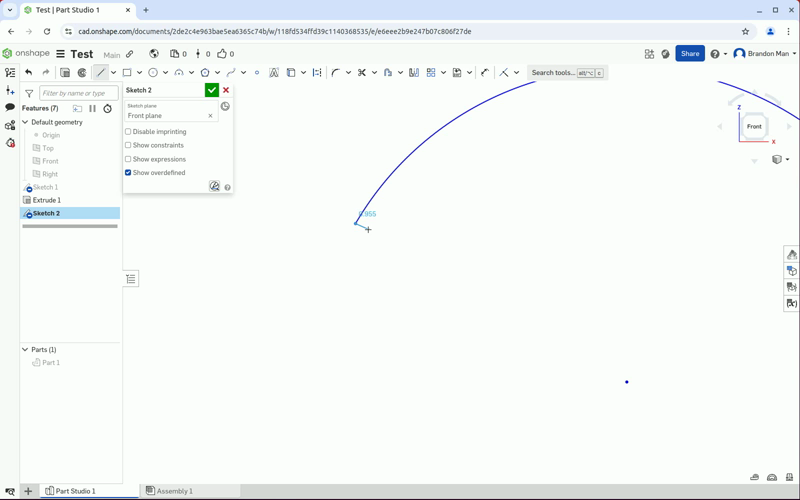
scroll(6)
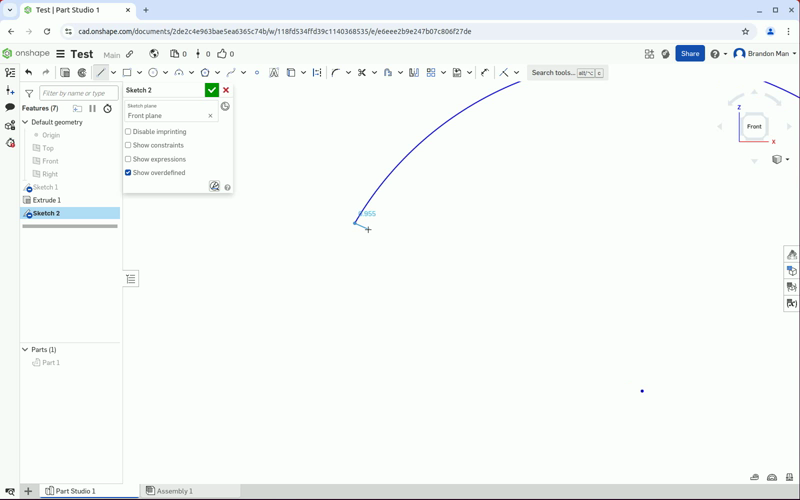
scroll(6)
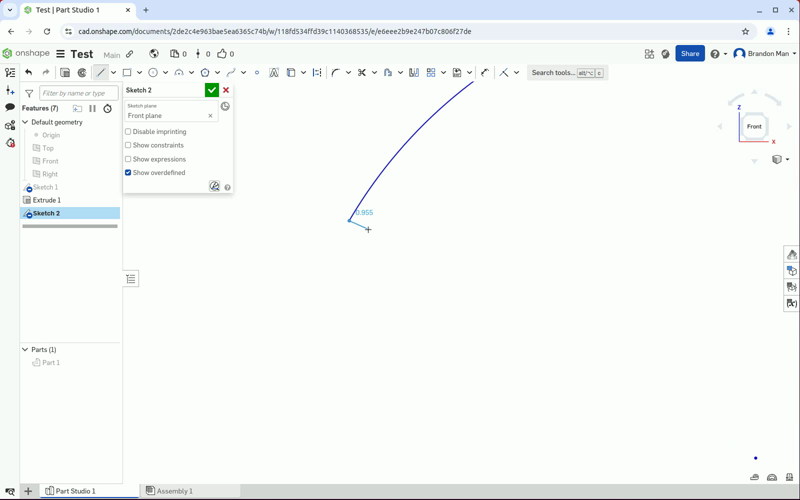
scroll(6)
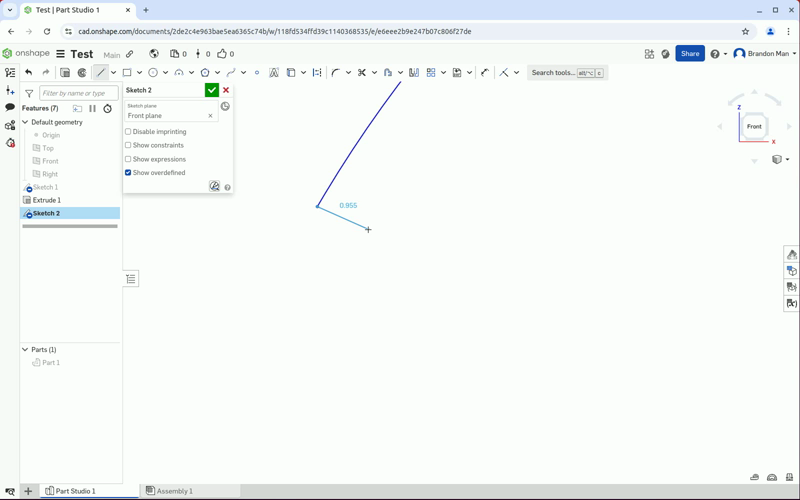
click(368, 229)
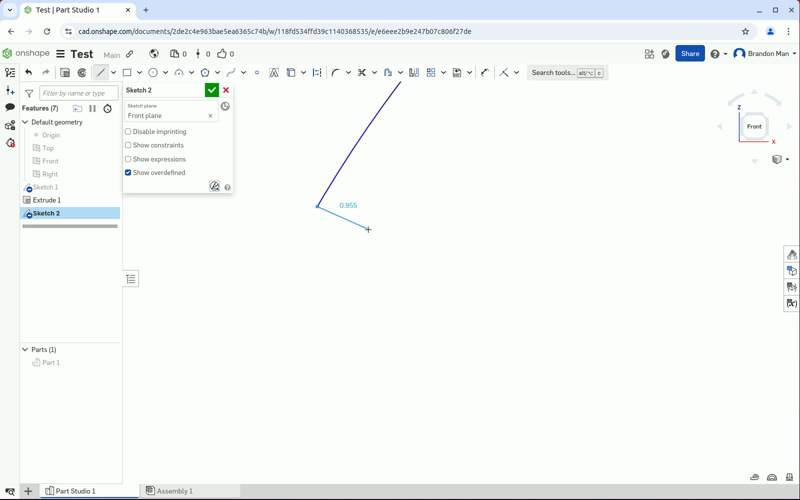
scroll(-6)
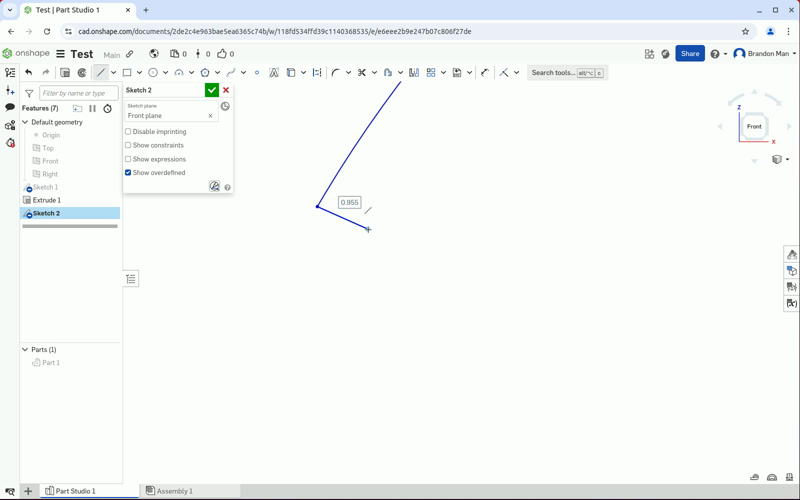
scroll(-6)
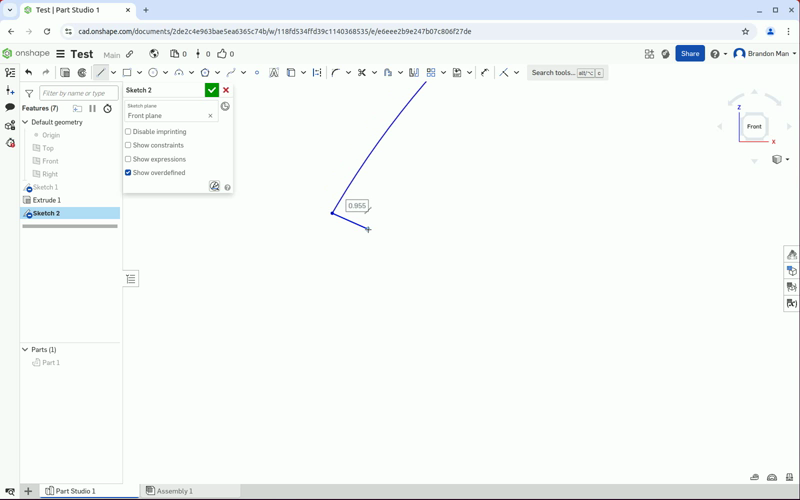
scroll(-6)
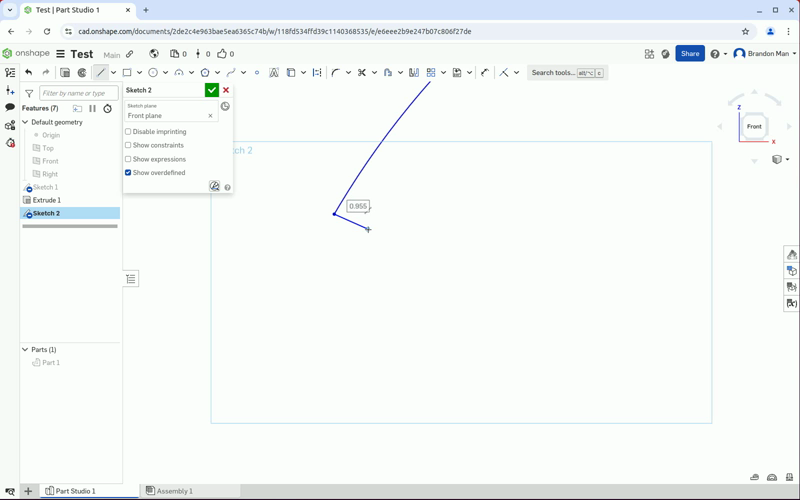
scroll(-6)
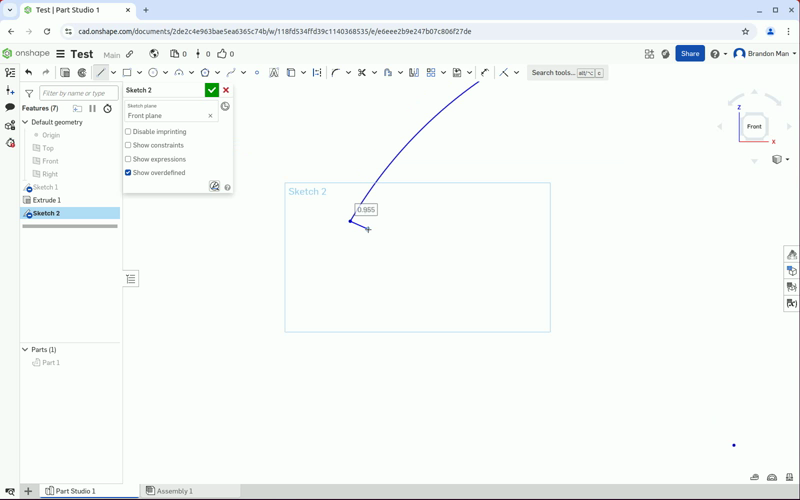
scroll(-6)
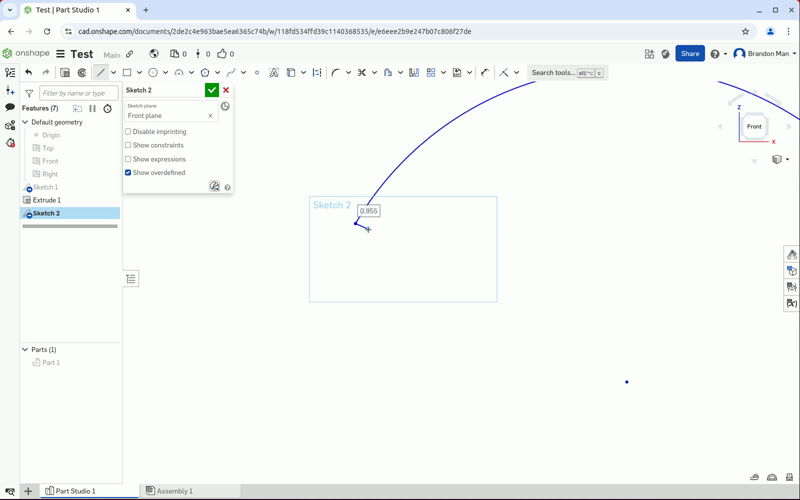
scroll(-6)
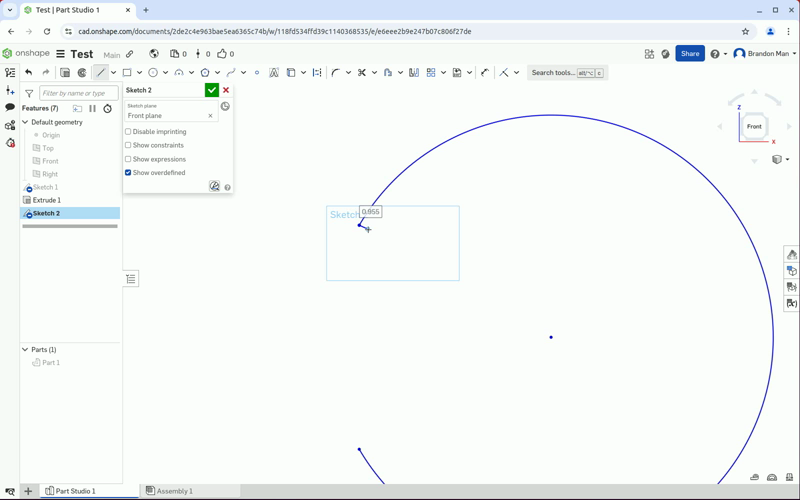
scroll(-6)
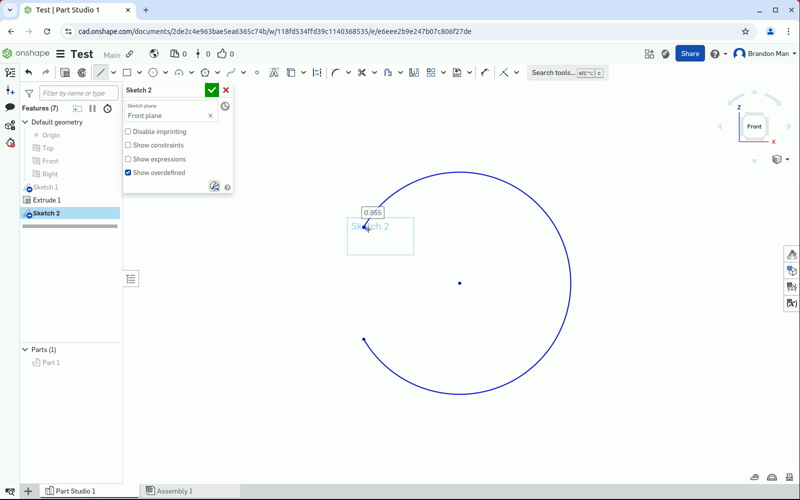
key_up(shift)
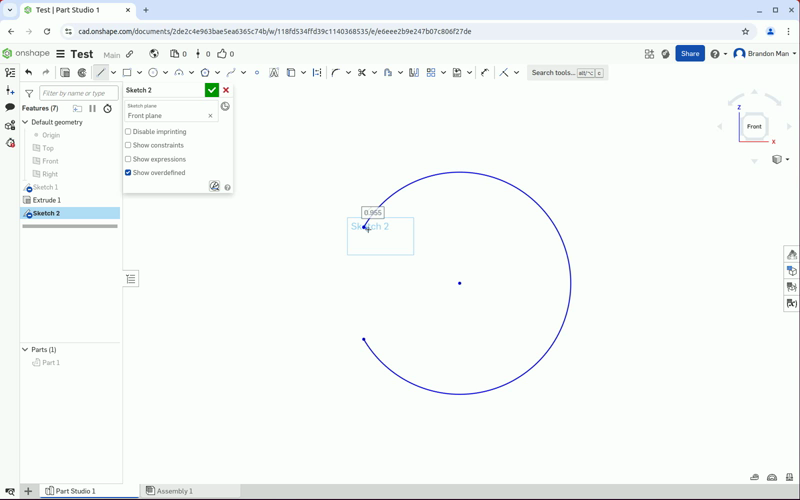
key_down(shift)
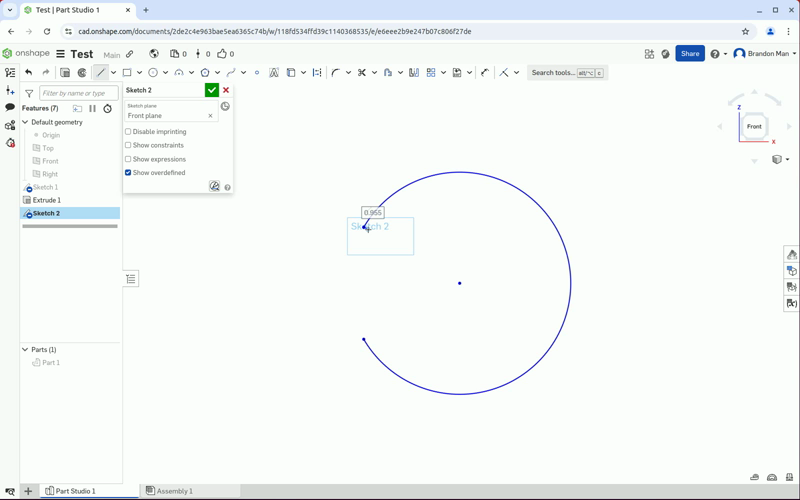
mouse_move(398, 229)
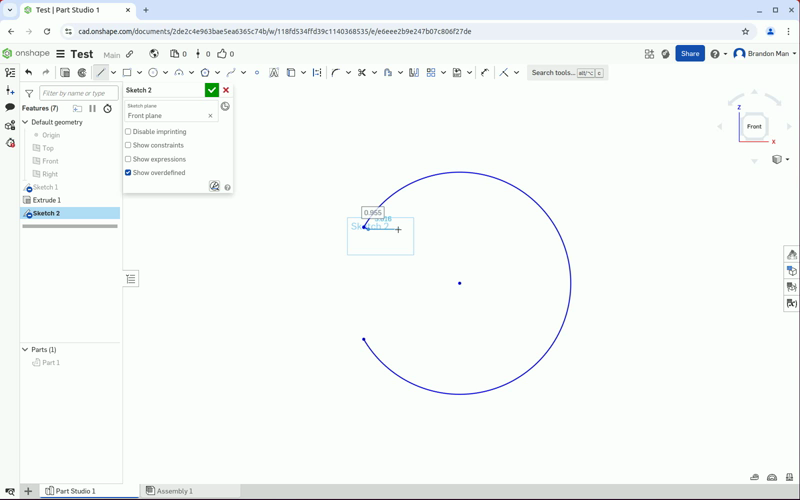
mouse_move(372, 231)
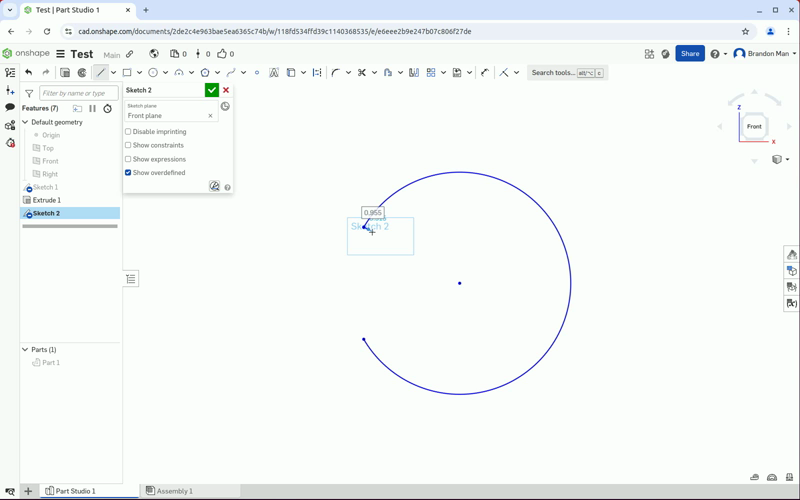
scroll(6)
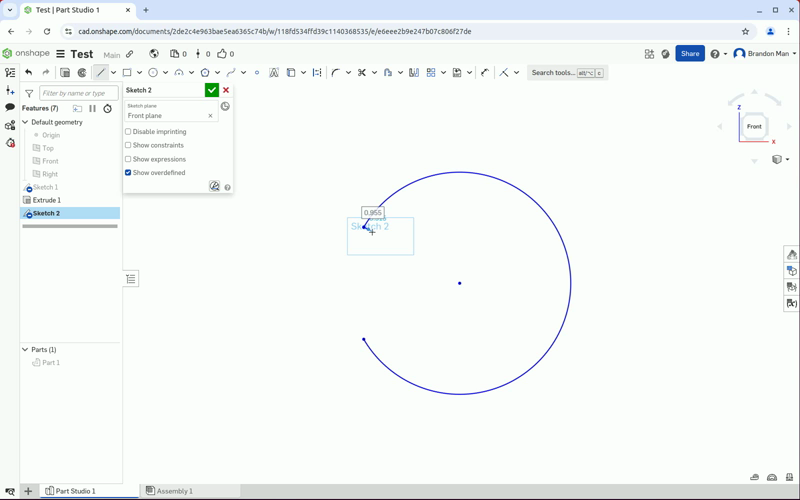
scroll(6)
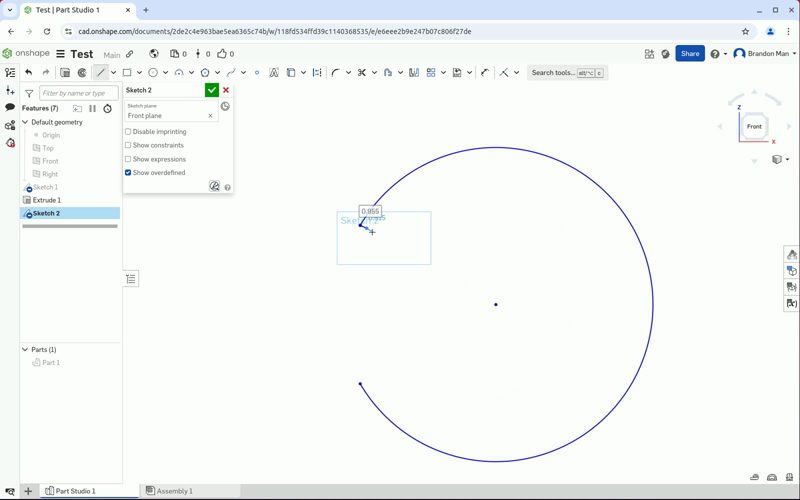
scroll(6)
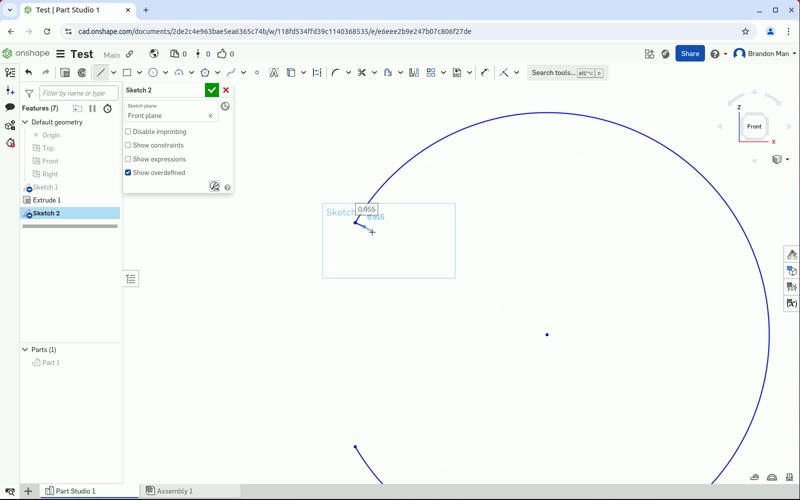
scroll(6)
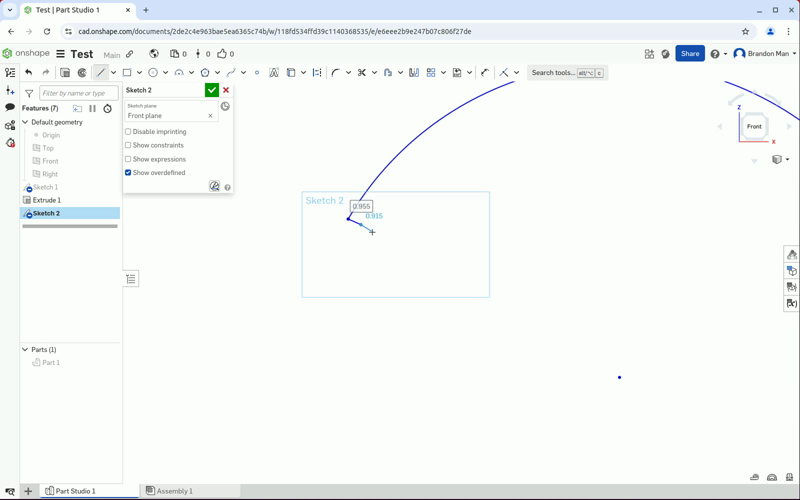
scroll(6)
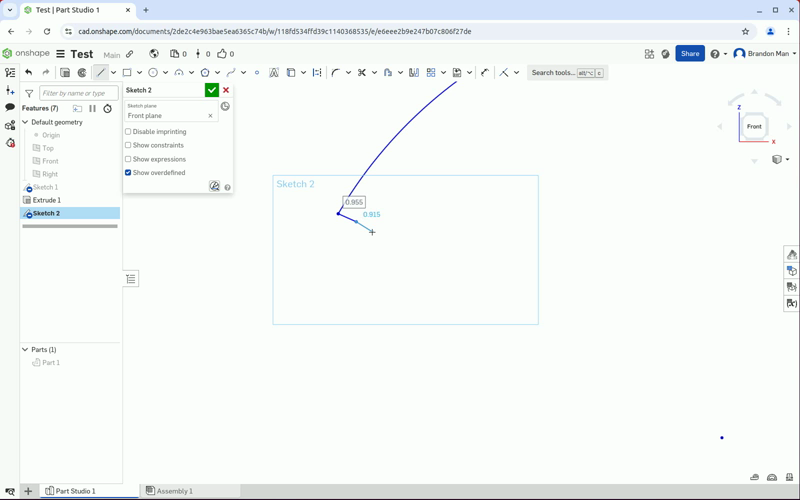
scroll(6)
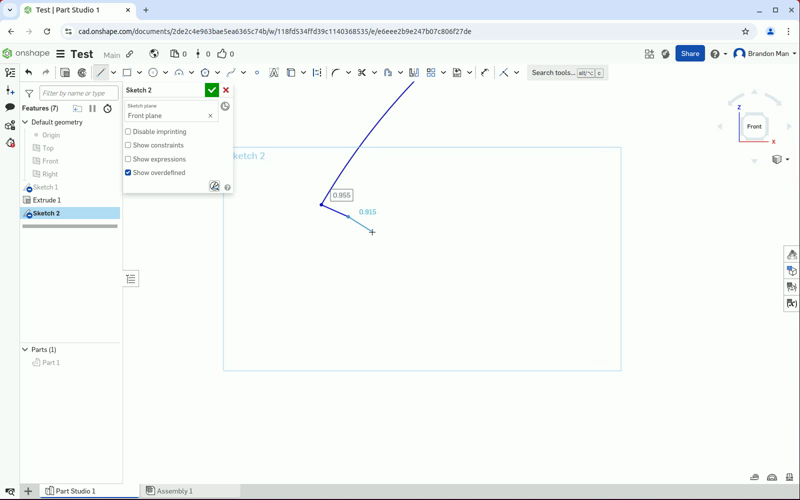
scroll(6)
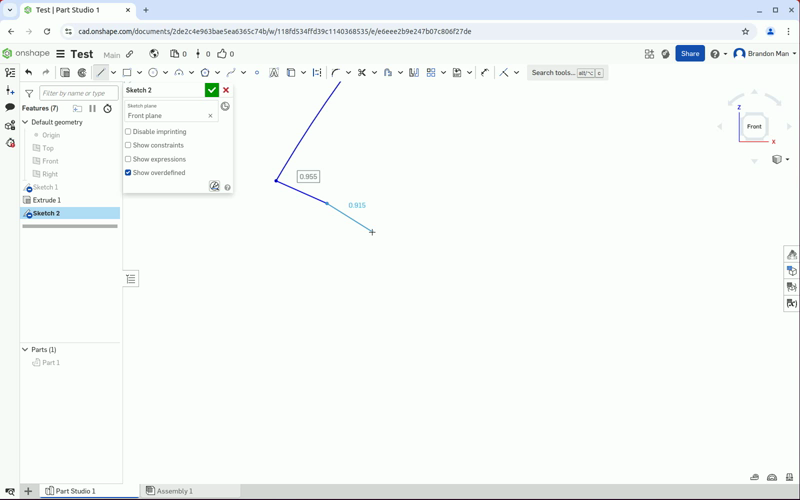
click(372, 231)
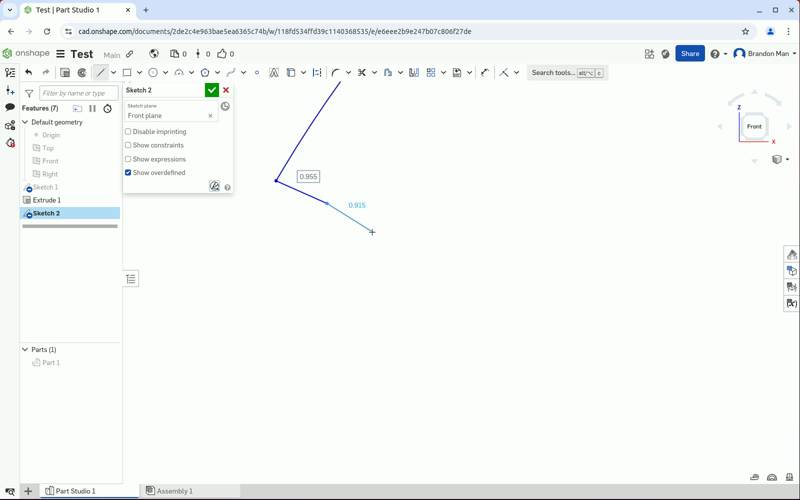
scroll(-6)
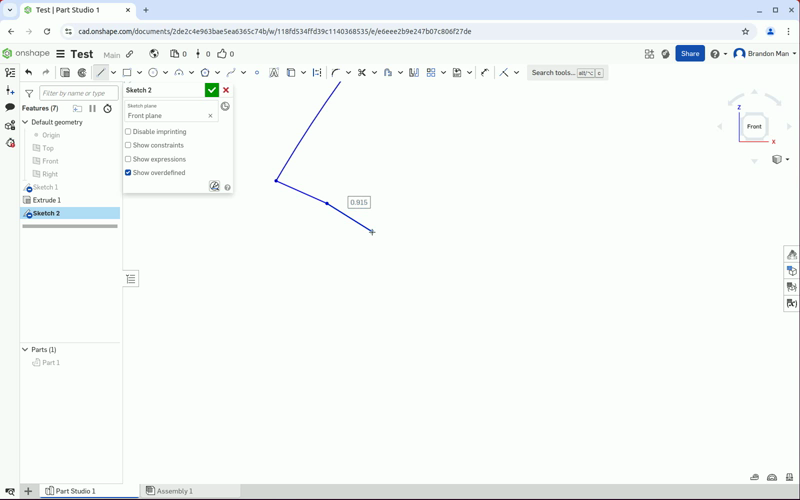
scroll(-6)
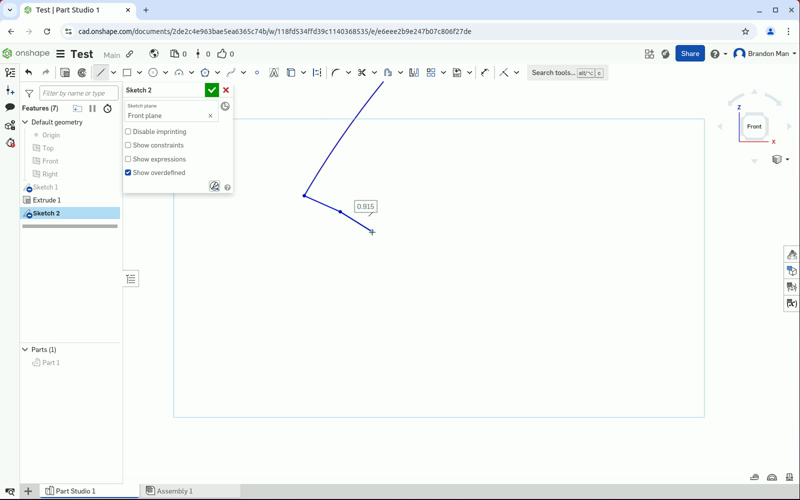
scroll(-6)
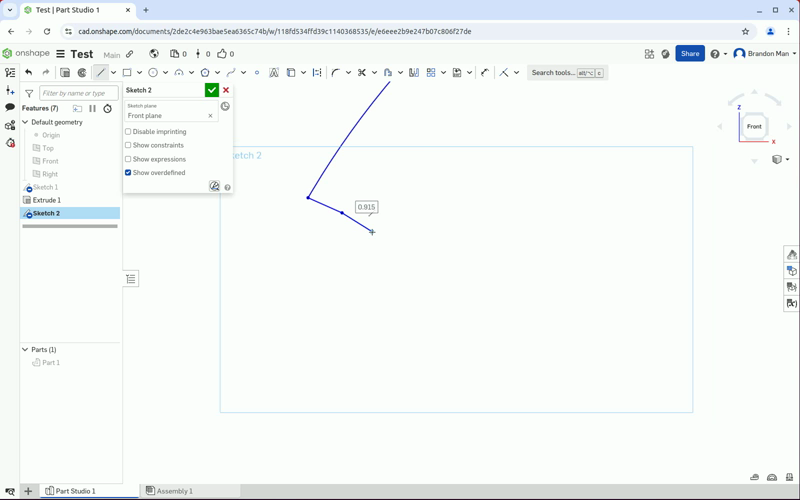
scroll(-6)
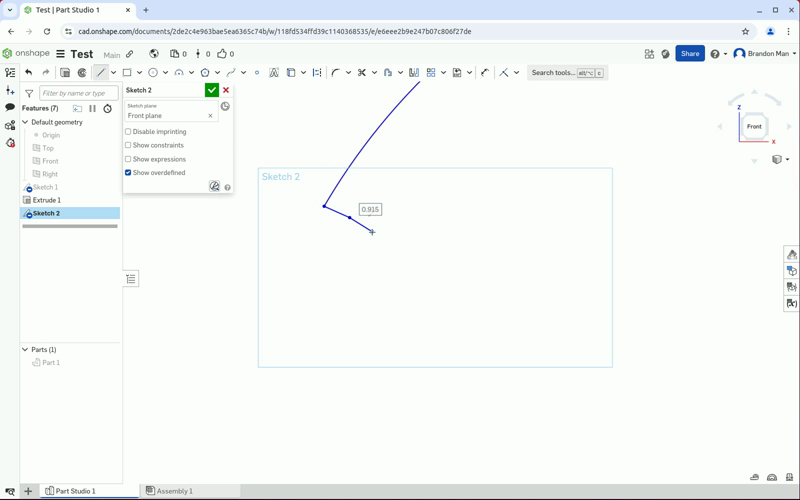
scroll(-6)
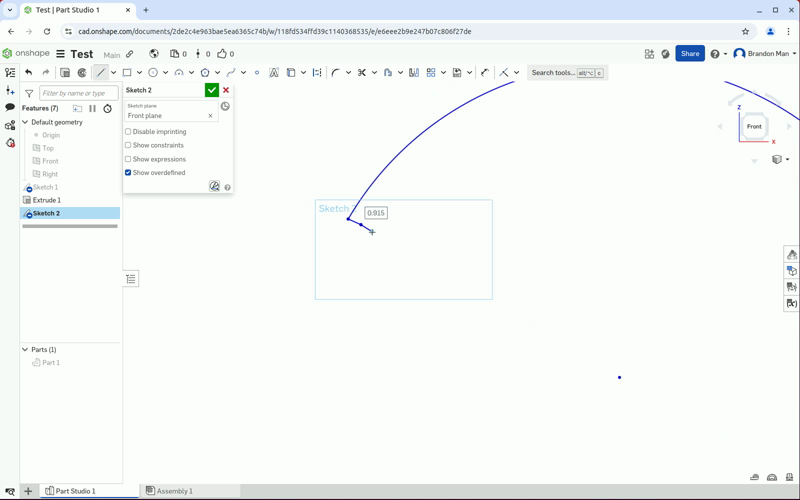
scroll(-6)
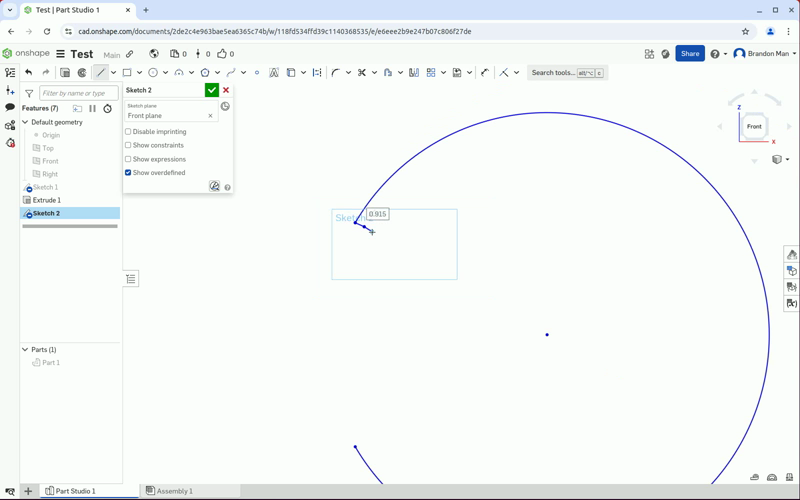
scroll(-6)
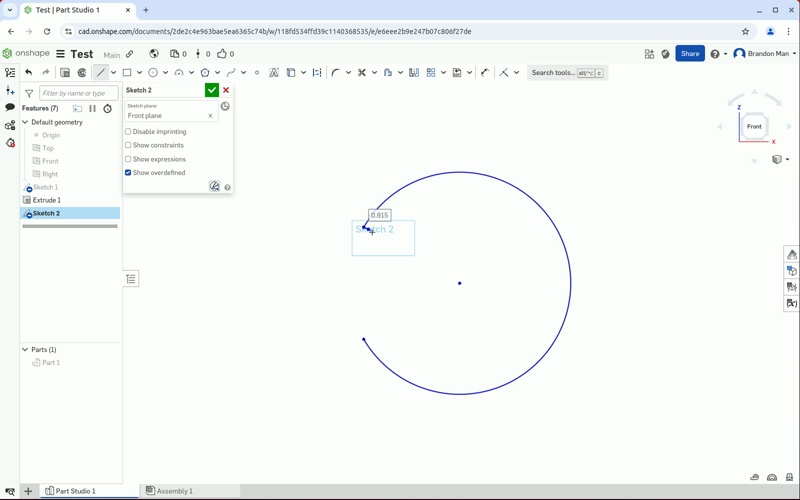
key_up(shift)
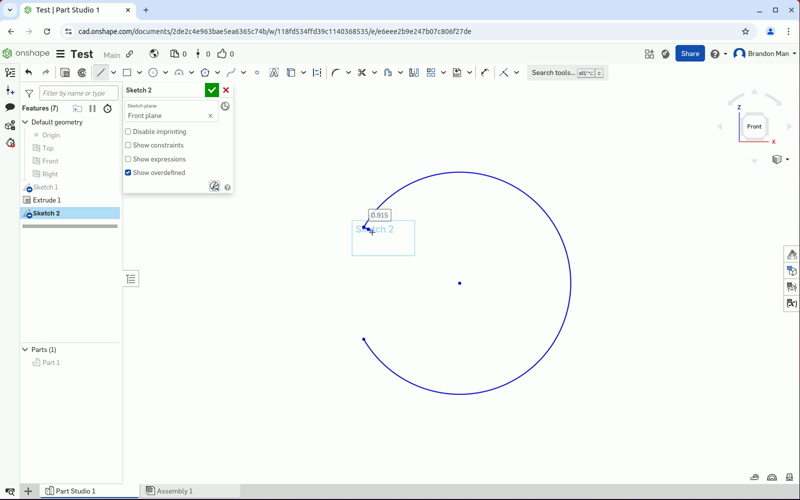
key(esc)
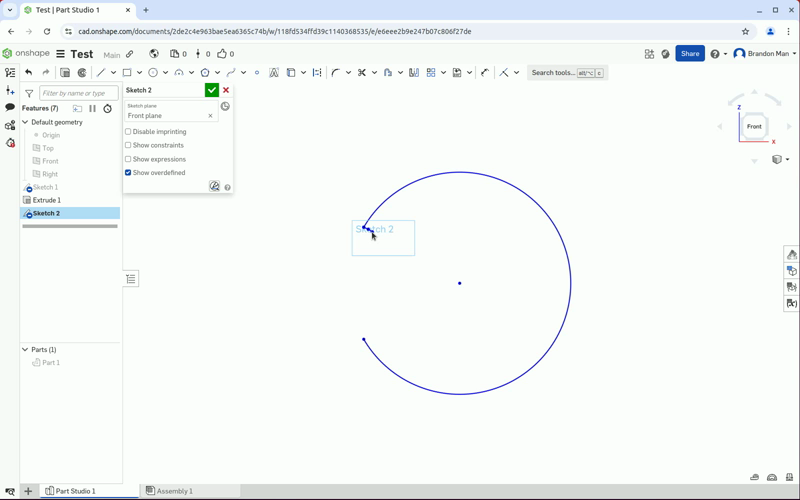
key(a)
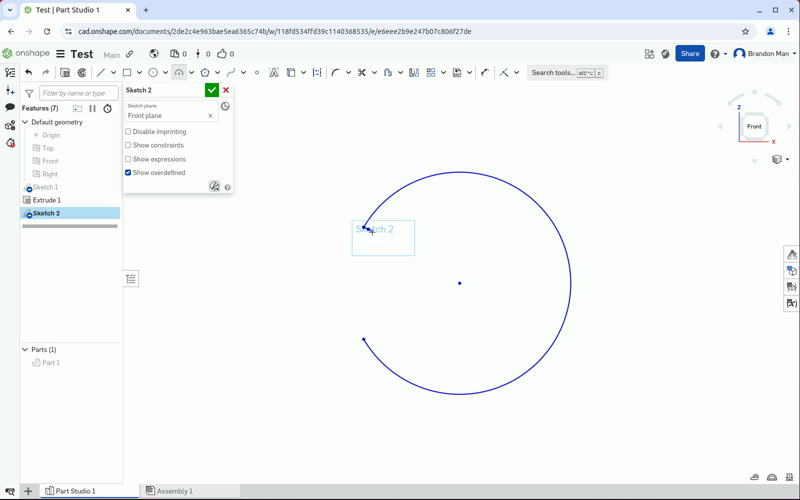
mouse_move(372, 231)
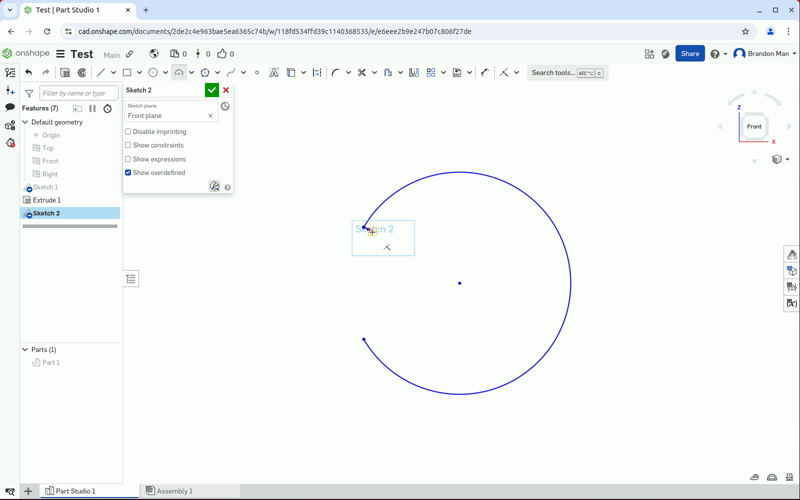
click(372, 231)
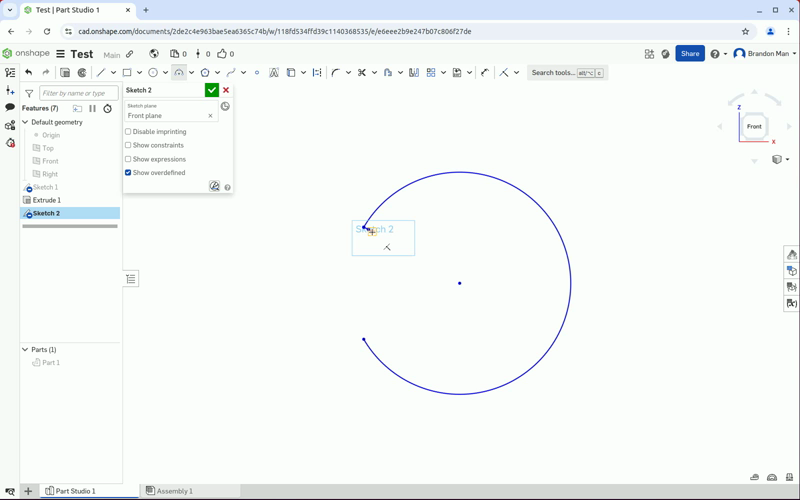
key_down(shift)
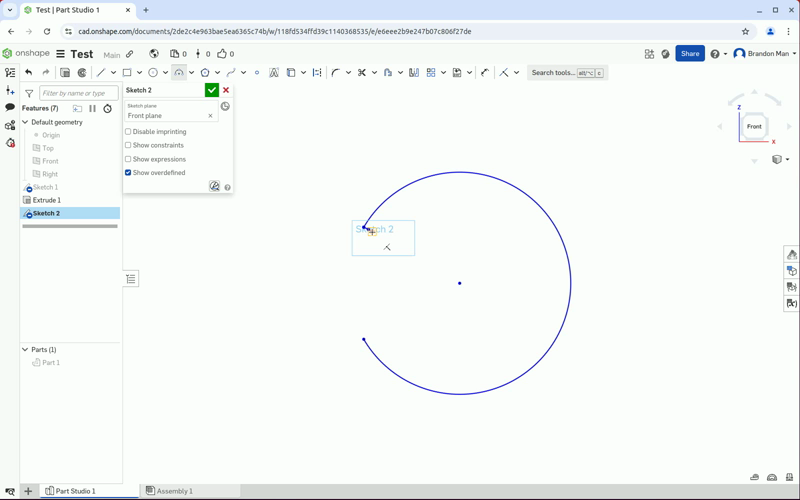
mouse_move(372, 334)
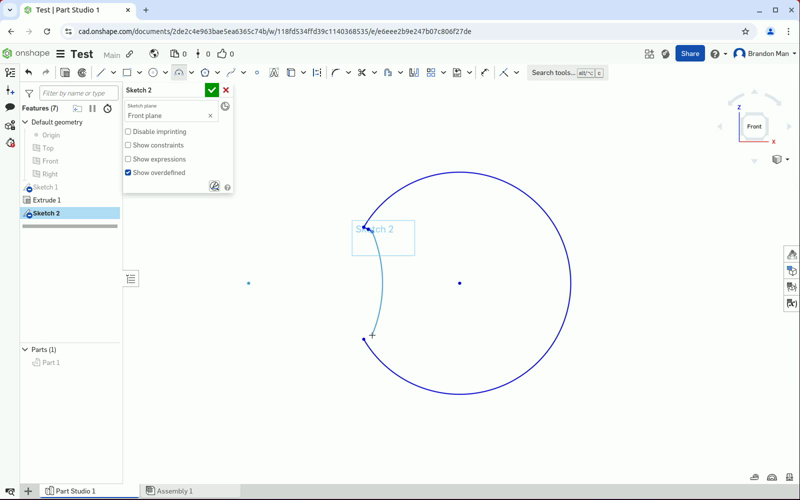
click(372, 334)
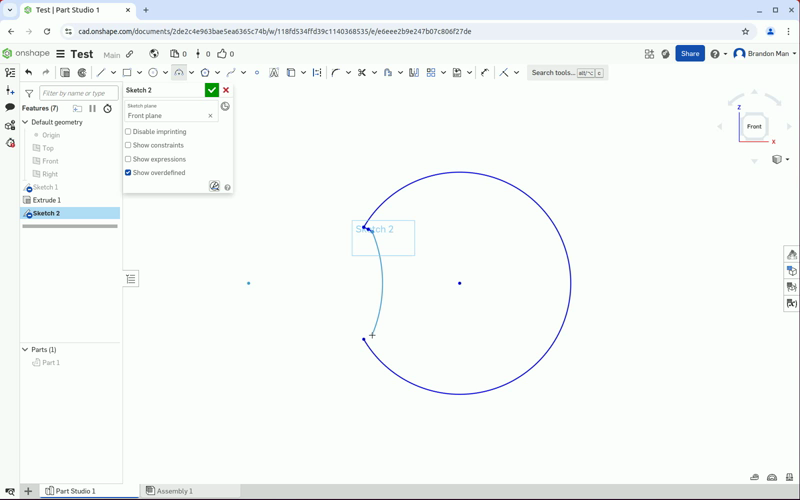
mouse_move(563, 283)
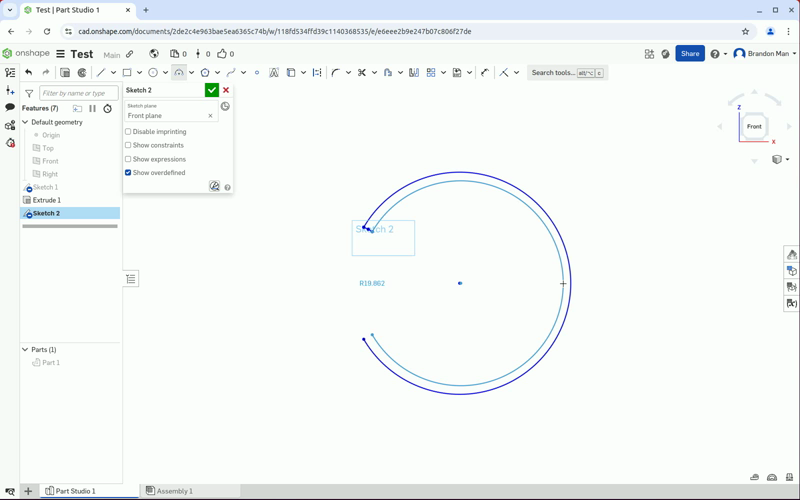
click(563, 283)
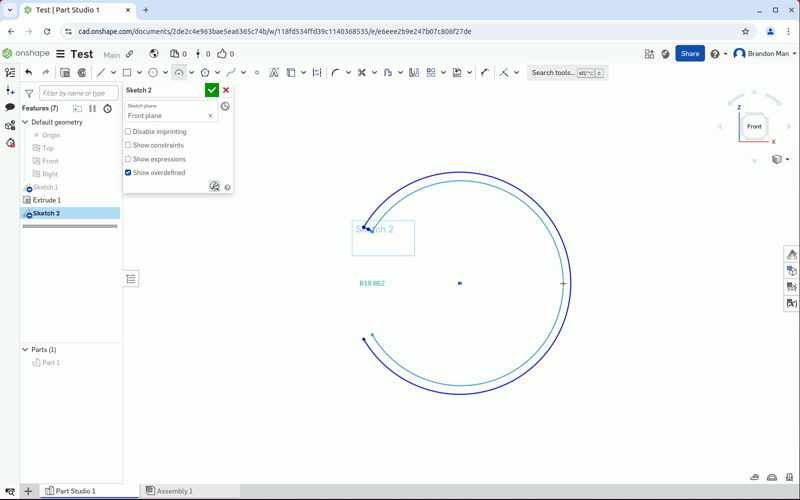
key_up(shift)
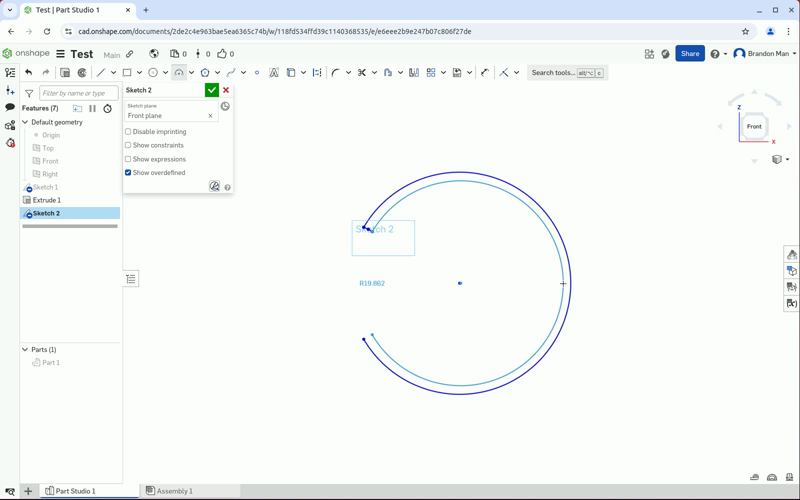
key(esc)
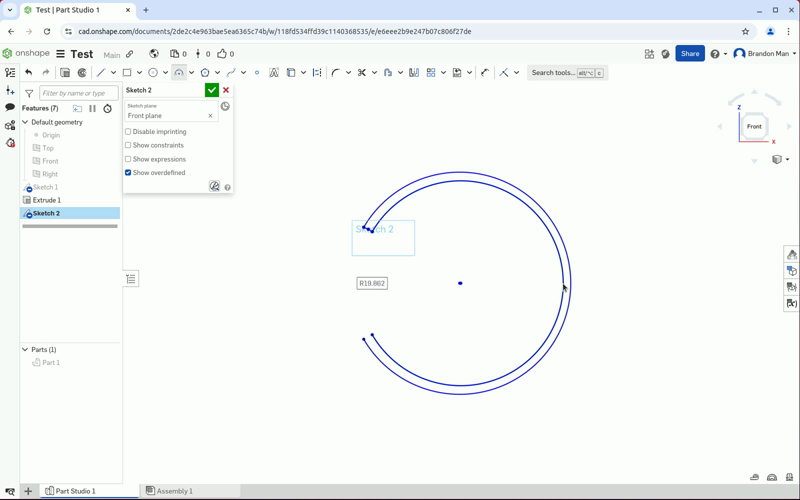
key(l)
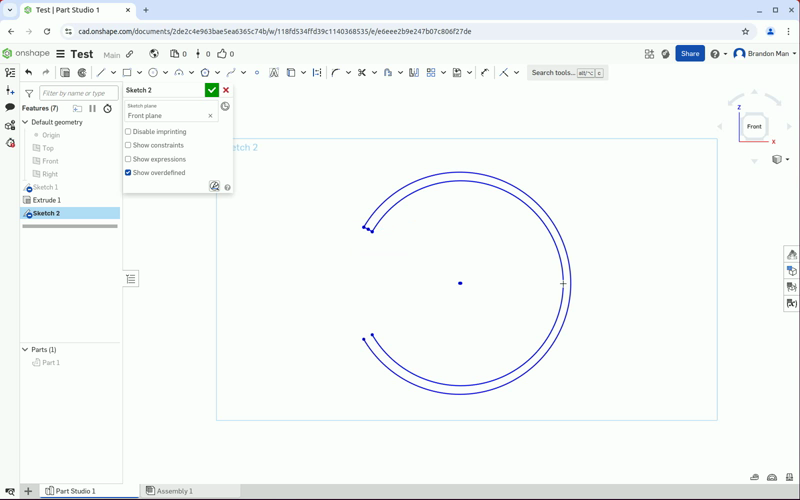
mouse_move(372, 334)
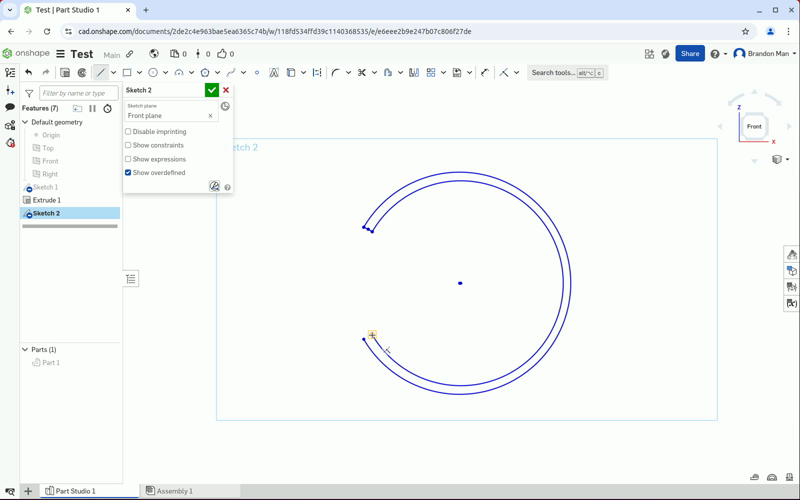
click(372, 334)
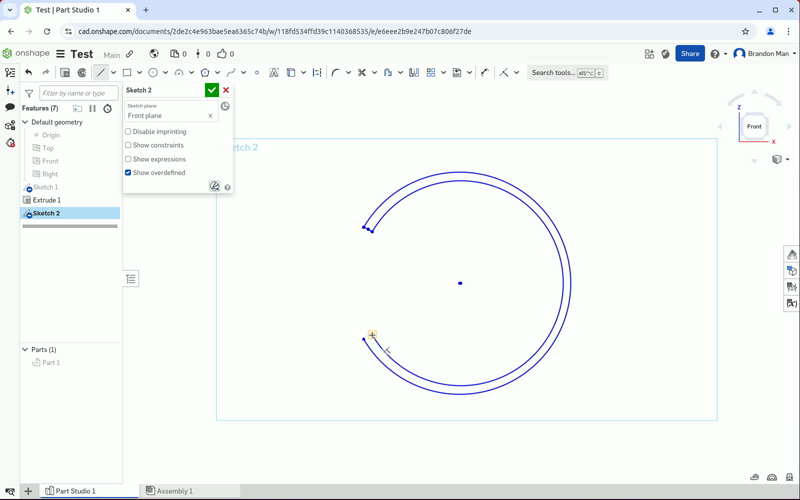
key_down(shift)
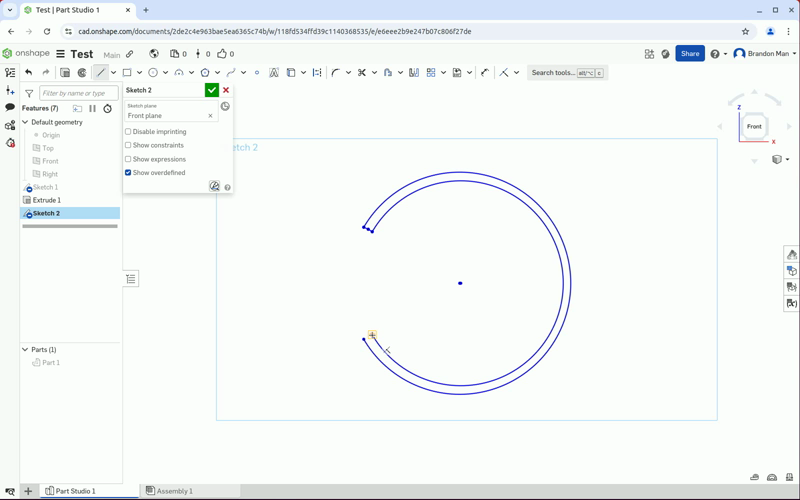
mouse_move(402, 334)
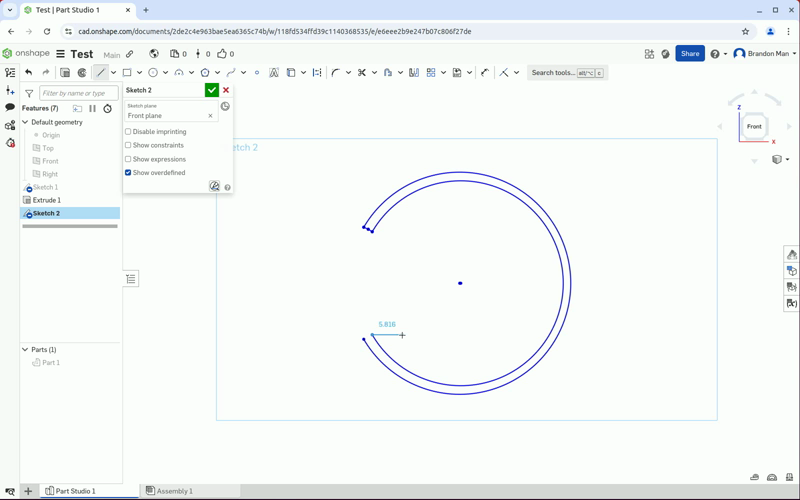
mouse_move(368, 336)
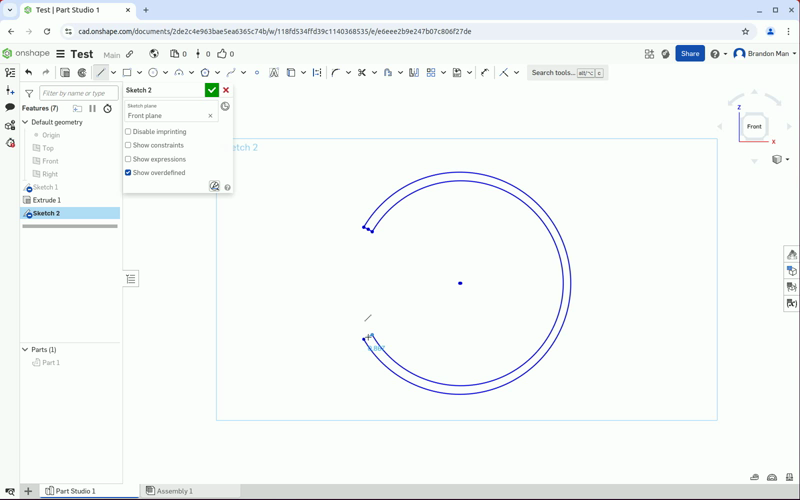
scroll(6)
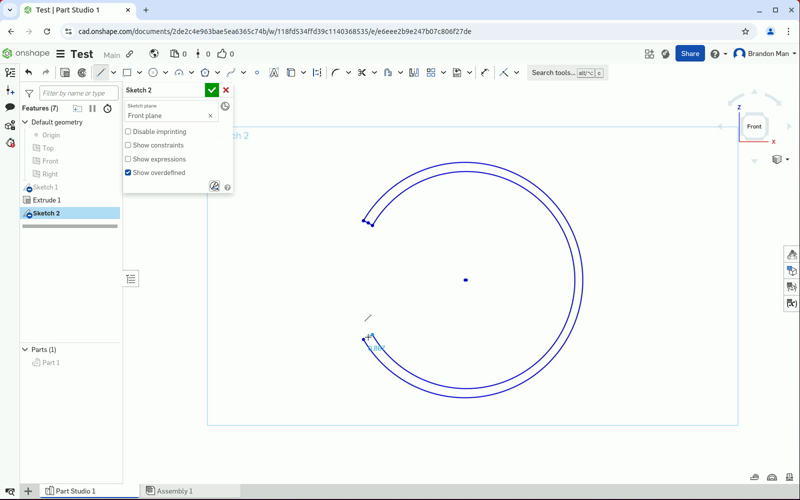
scroll(6)
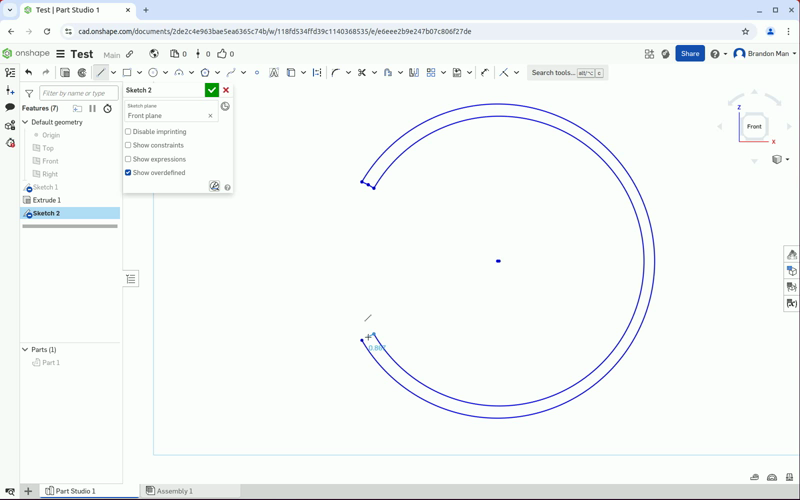
scroll(6)
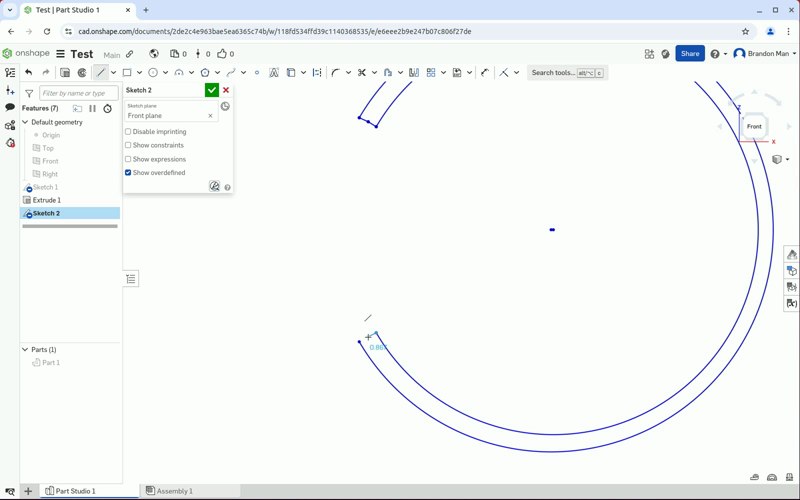
scroll(6)
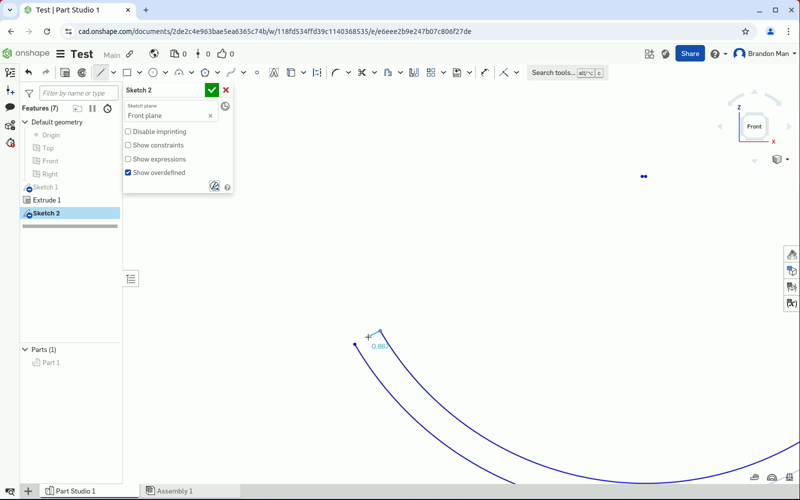
scroll(6)
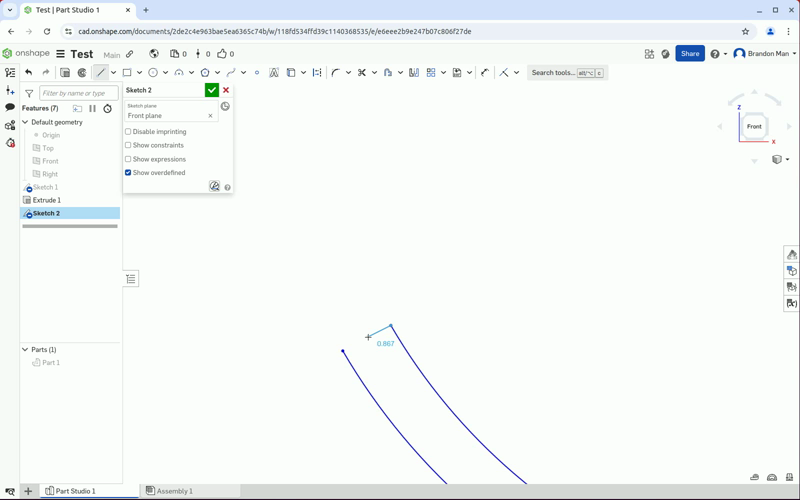
scroll(6)
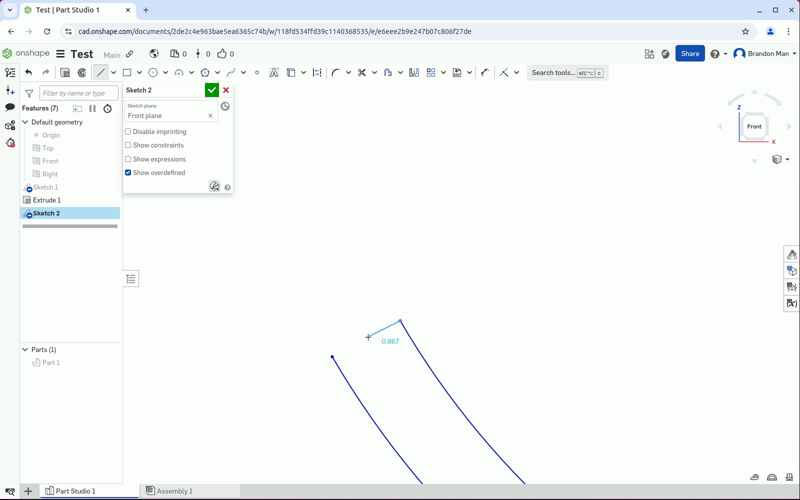
scroll(6)
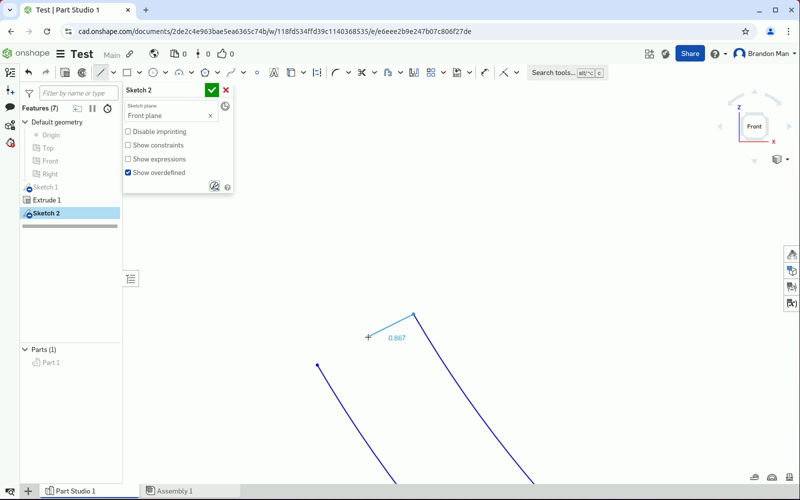
click(368, 336)
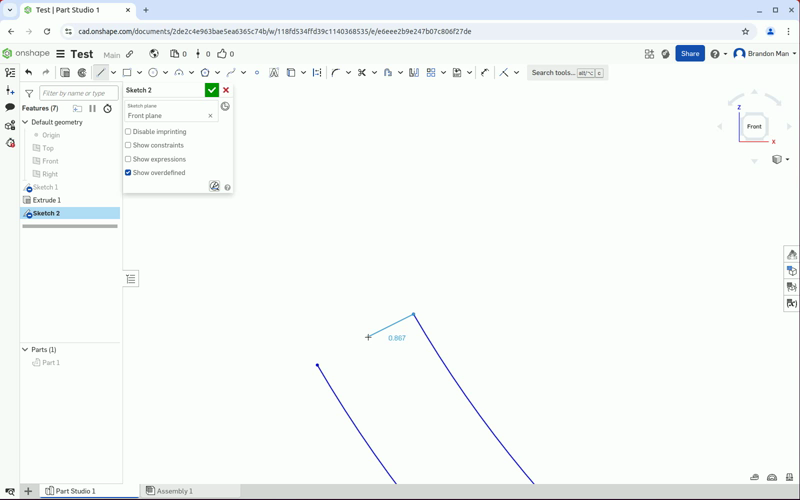
scroll(-6)
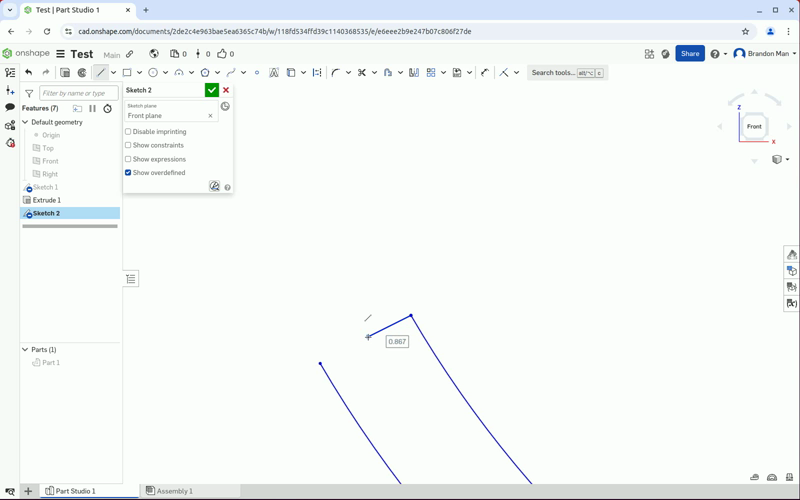
scroll(-6)
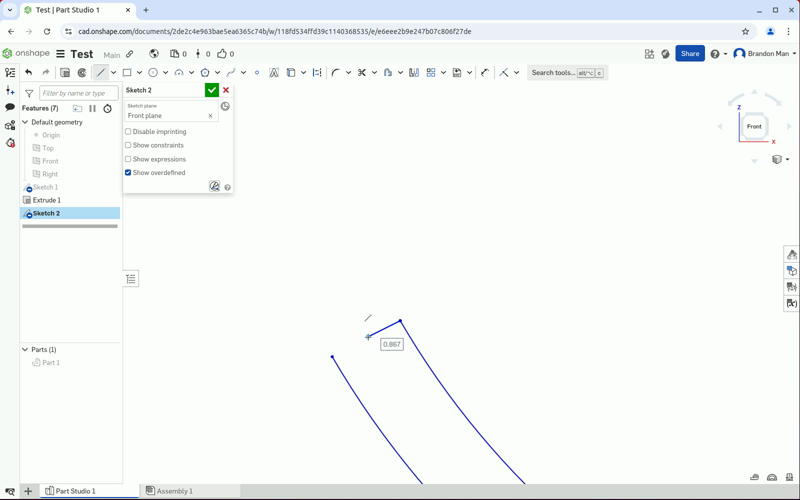
scroll(-6)
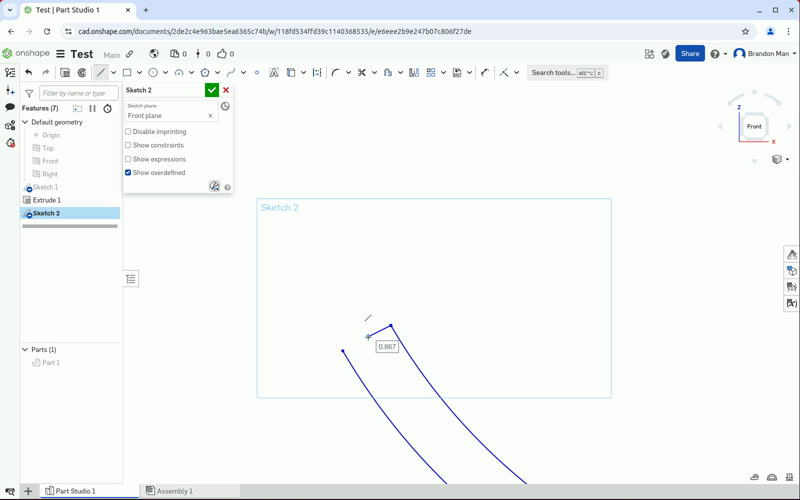
scroll(-6)
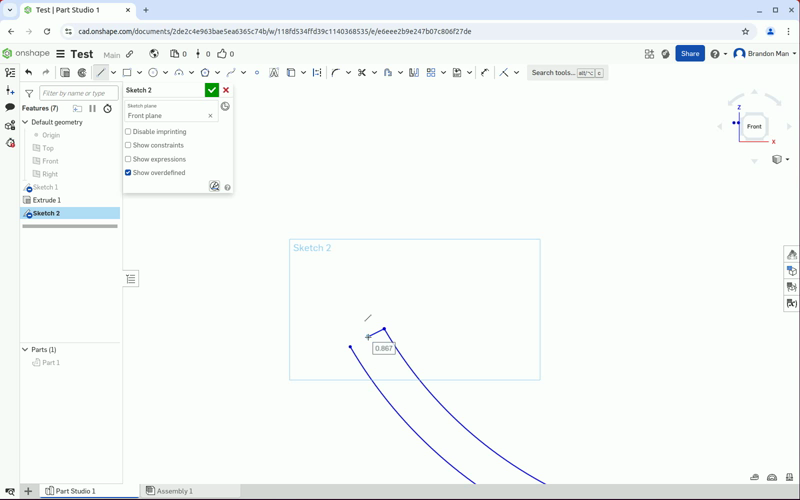
scroll(-6)
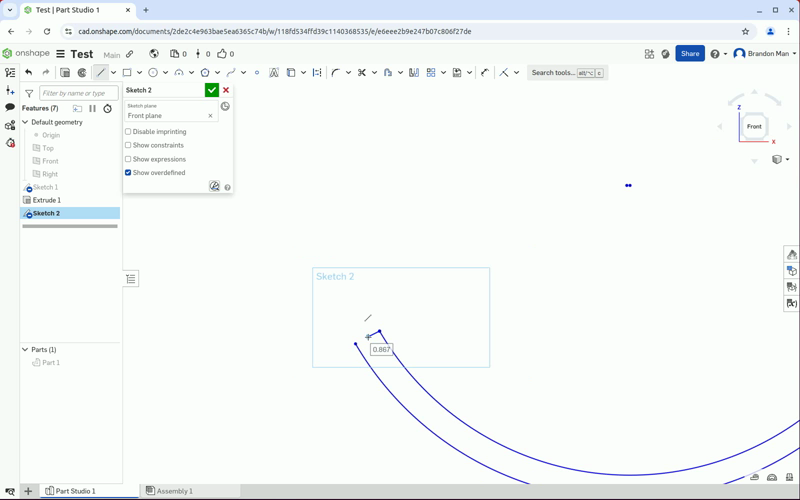
scroll(-6)
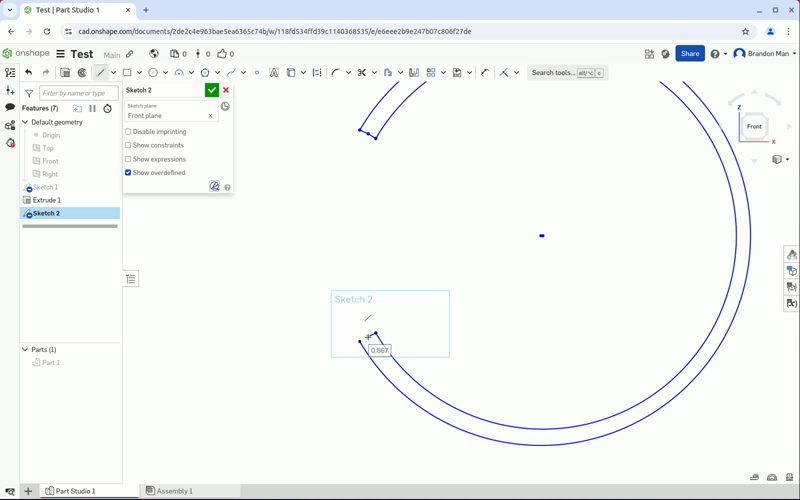
scroll(-6)
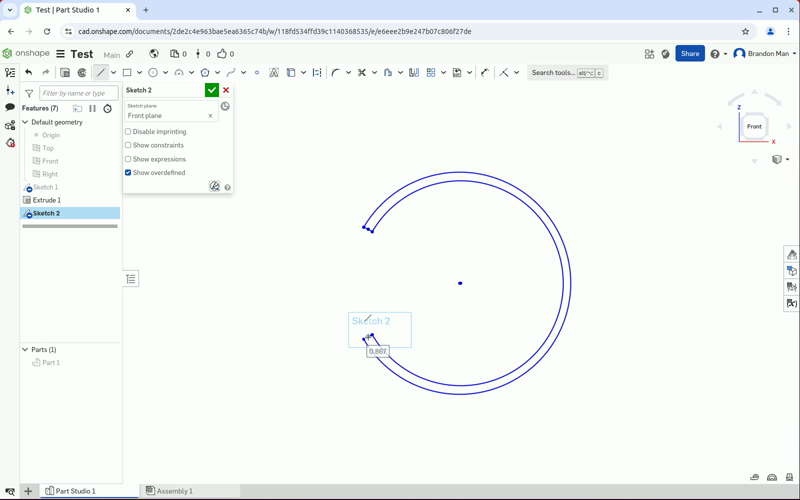
key_up(shift)
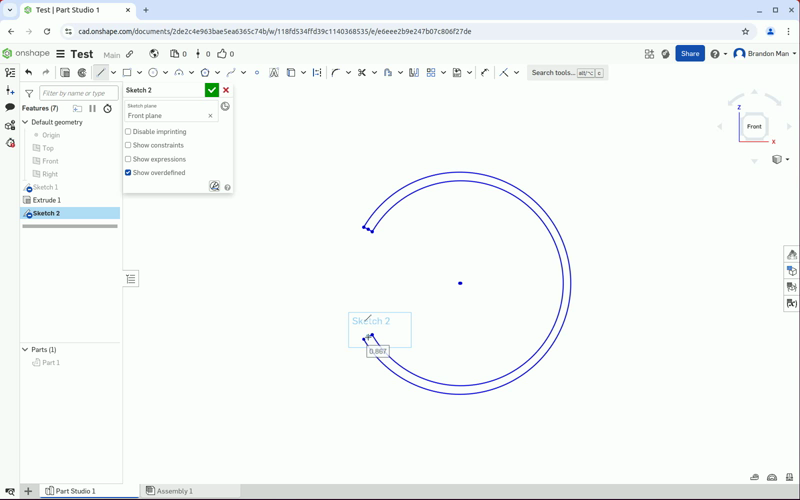
mouse_move(398, 336)
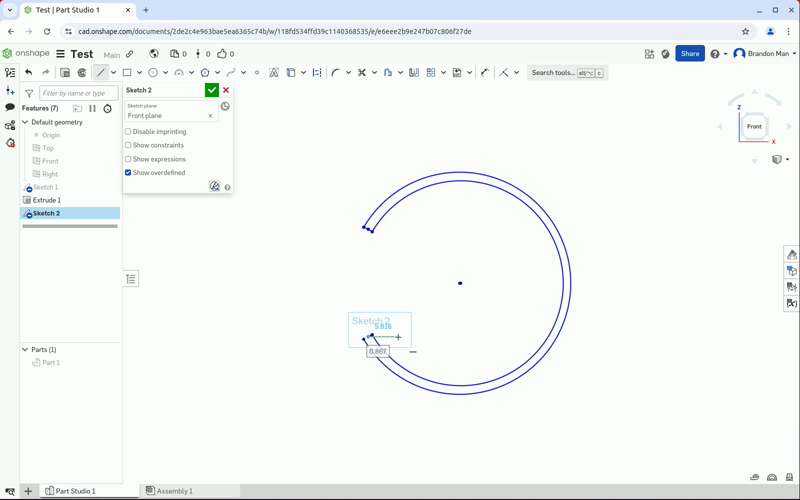
key_down(shift)
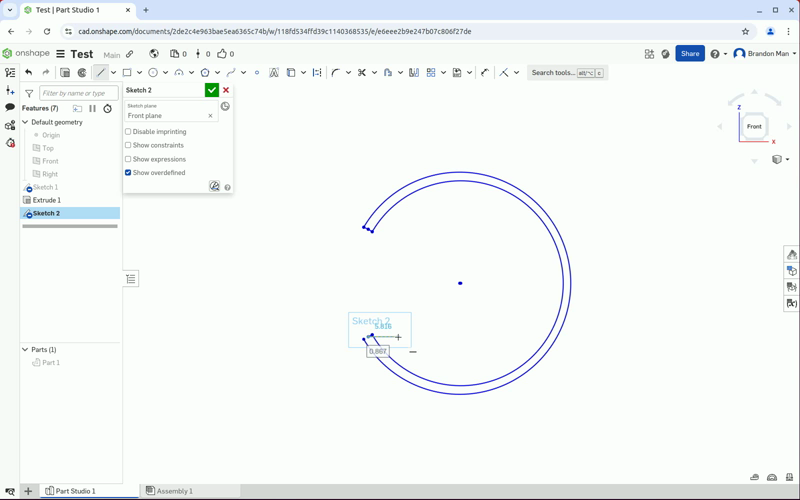
mouse_move(363, 339)
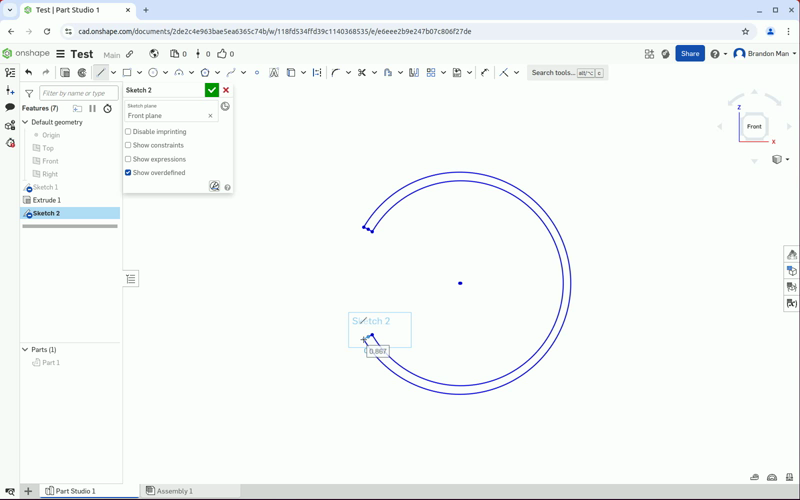
scroll(6)
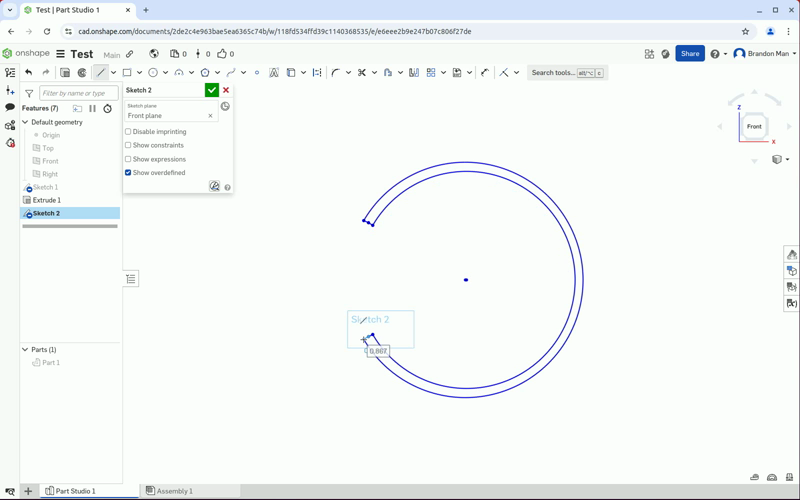
scroll(6)
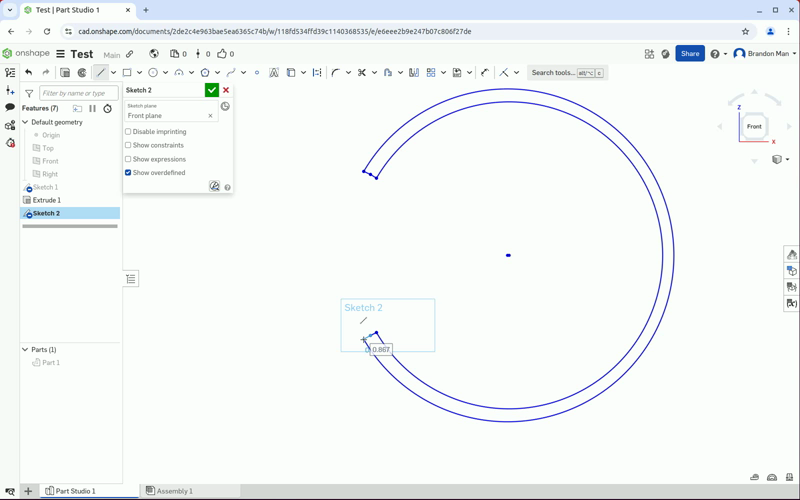
scroll(6)
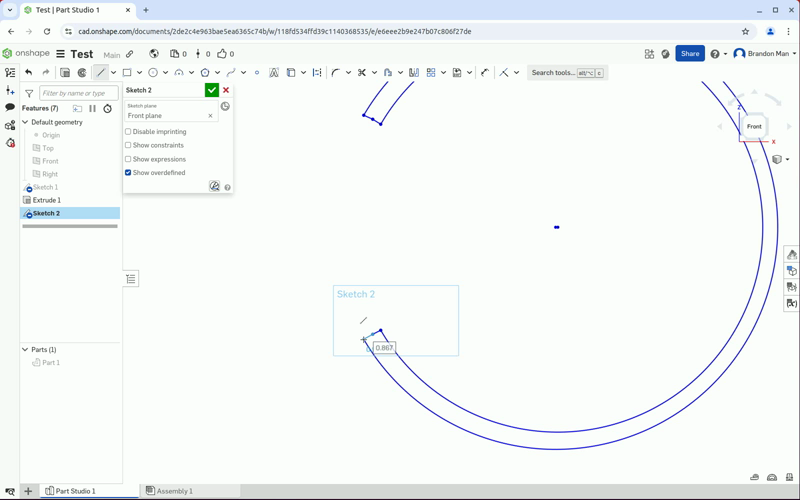
scroll(6)
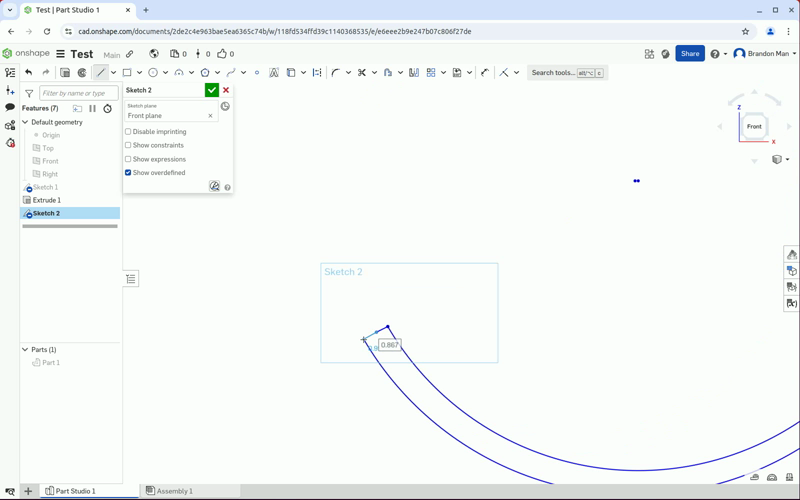
scroll(6)
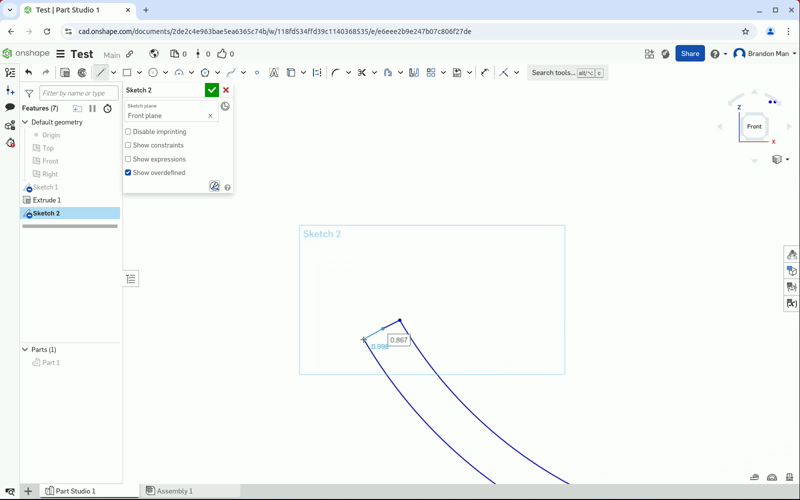
scroll(6)
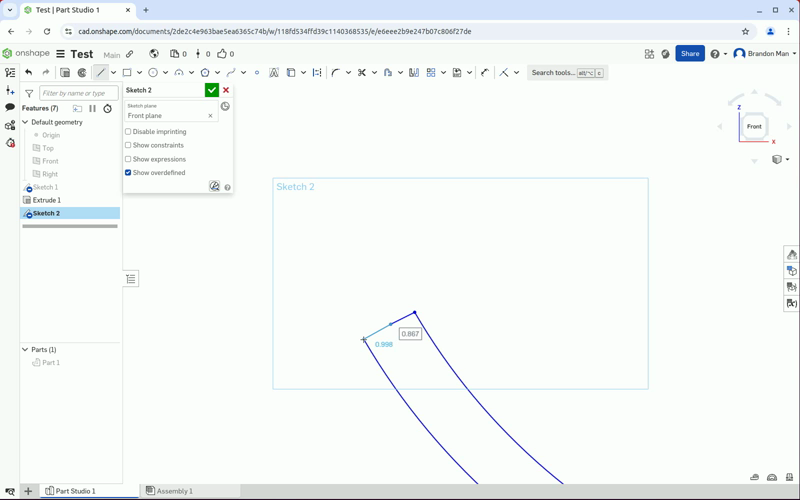
scroll(6)
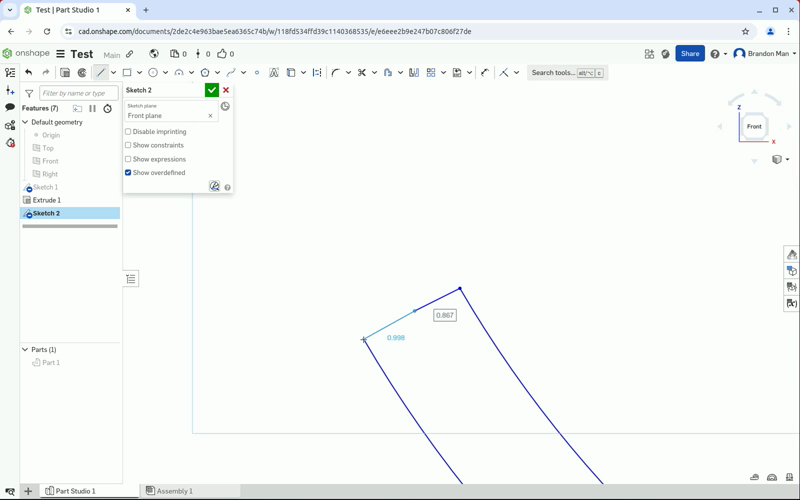
key_up(shift)
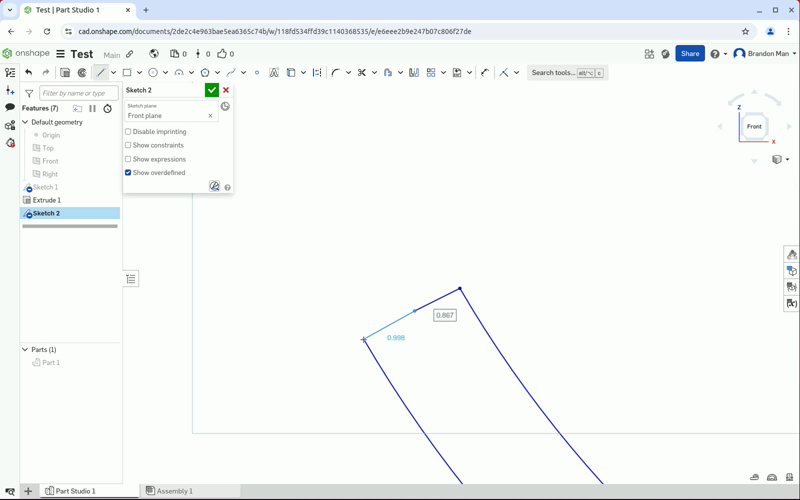
click(363, 339)
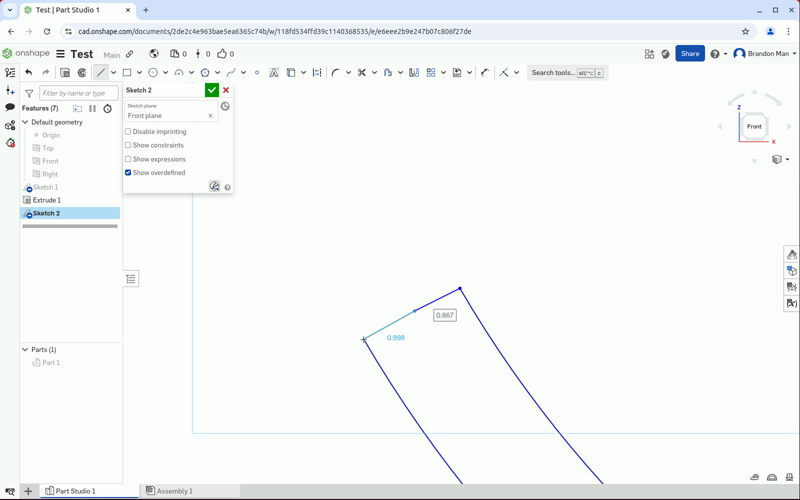
scroll(-6)
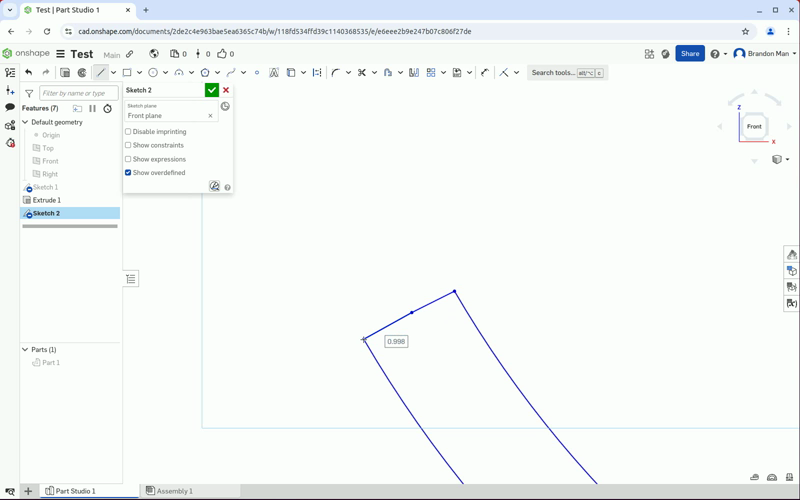
scroll(-6)
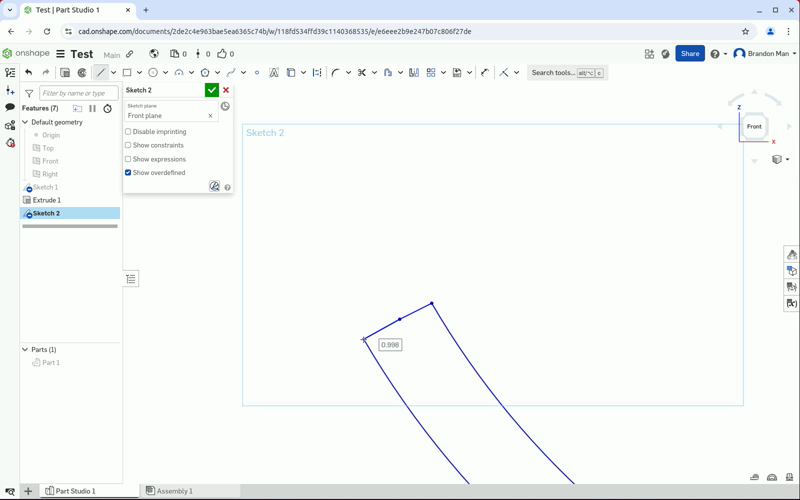
scroll(-6)
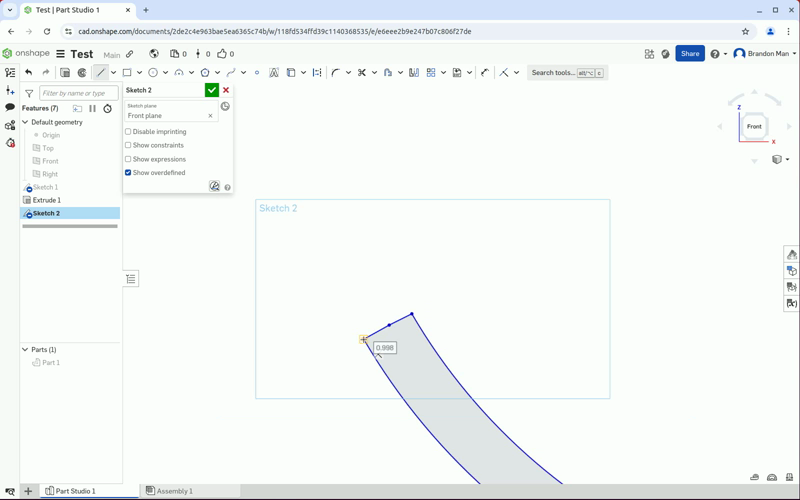
scroll(-6)
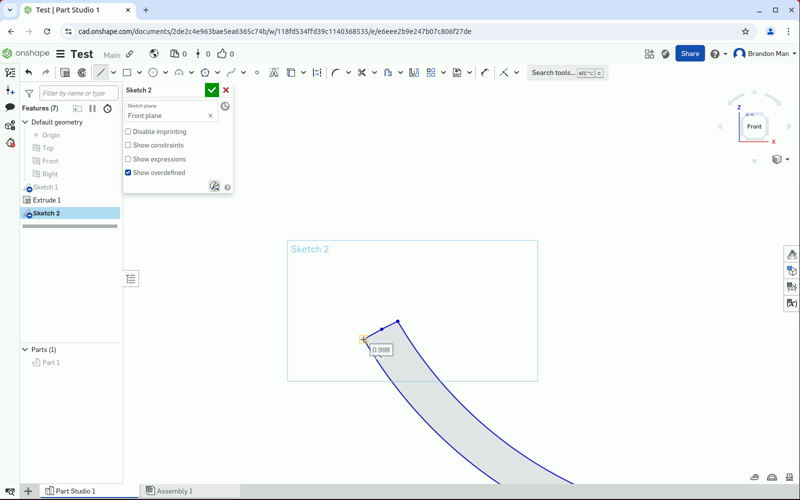
scroll(-6)
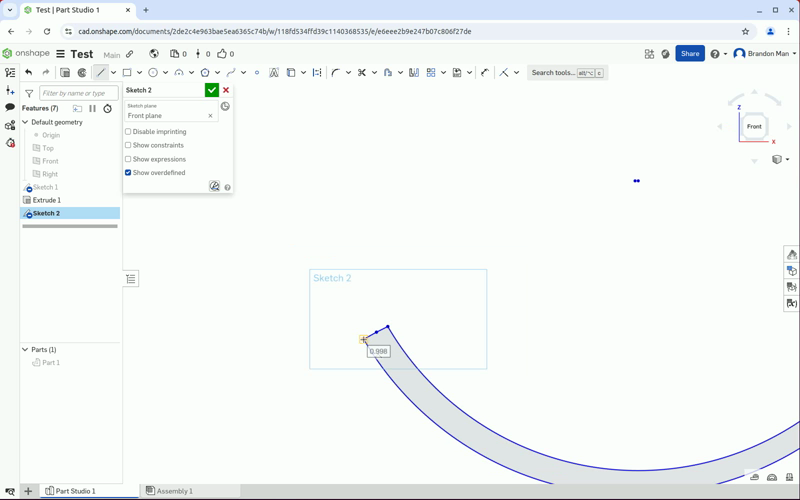
scroll(-6)
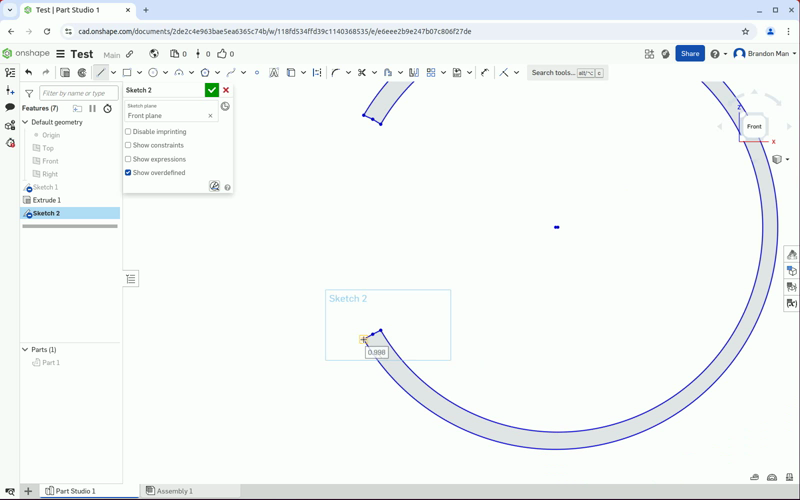
scroll(-6)
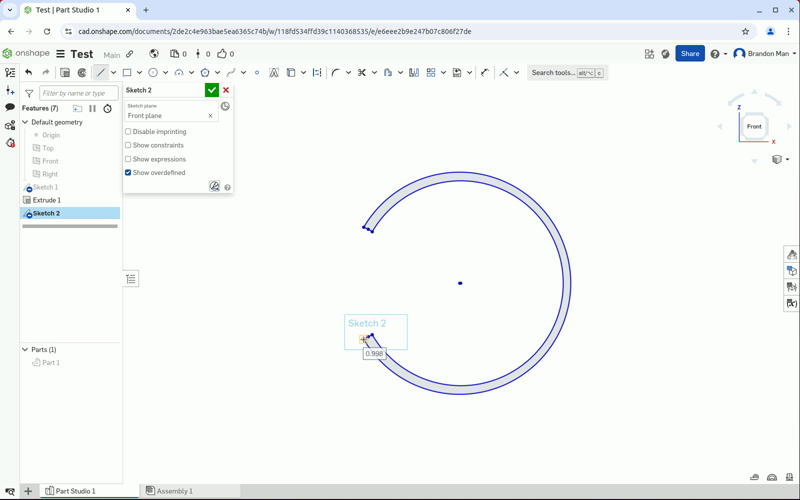
key(esc)
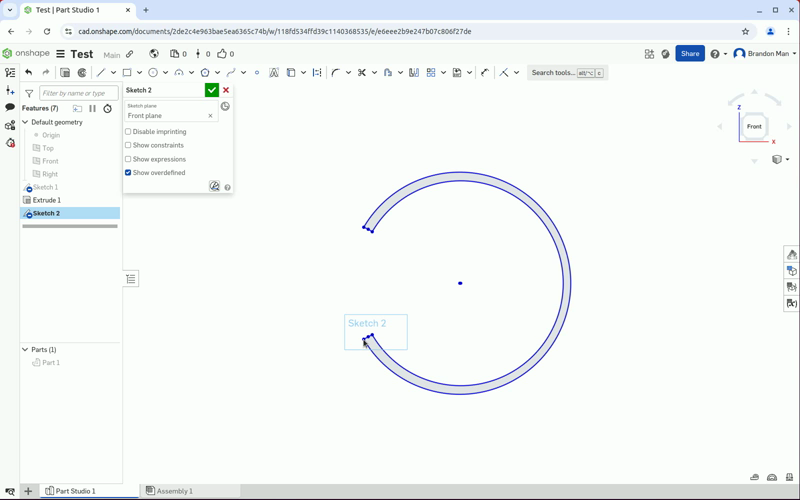
mouse_move(387, 204)
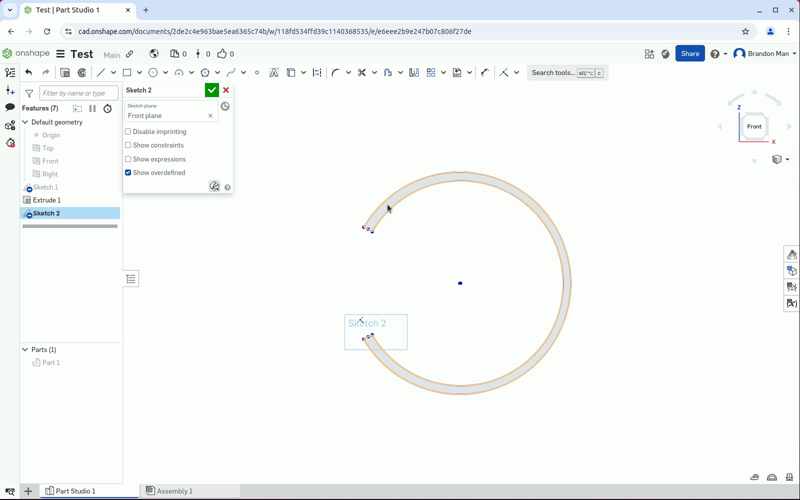
click(387, 204)
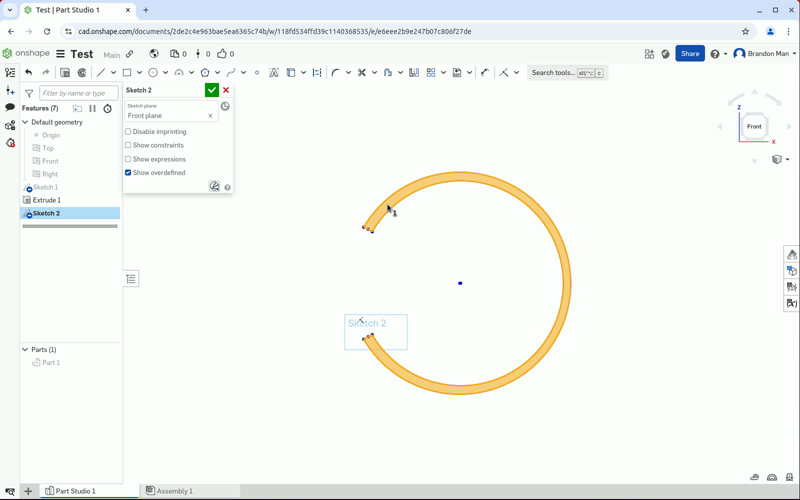
mouse_move(73, 352)
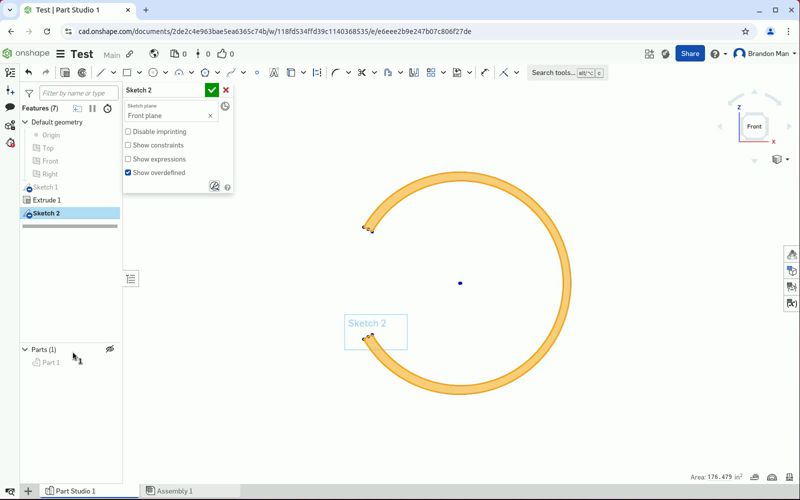
key(shift+y)
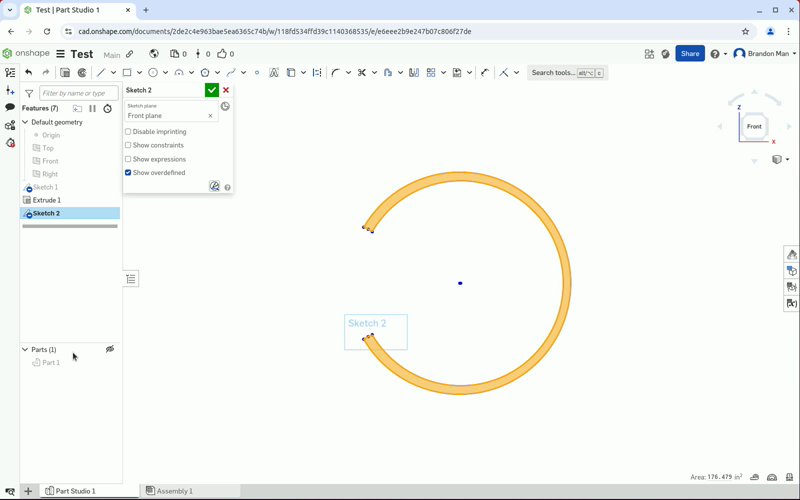
key(shift+e)
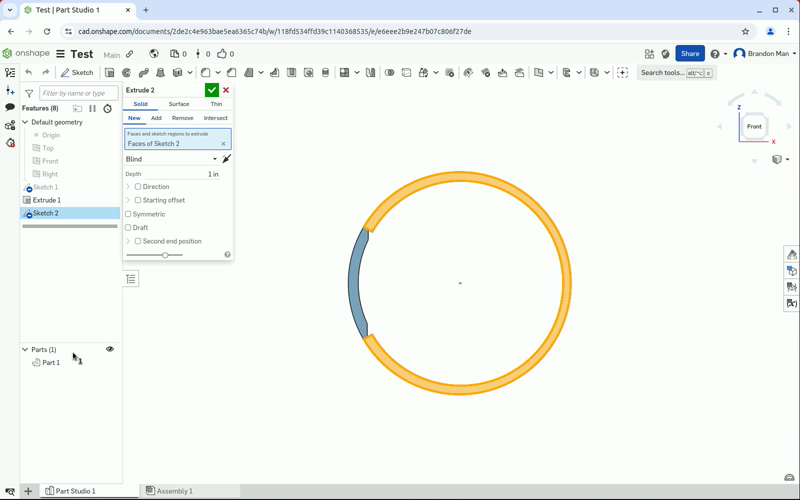
mouse_move(143, 106)
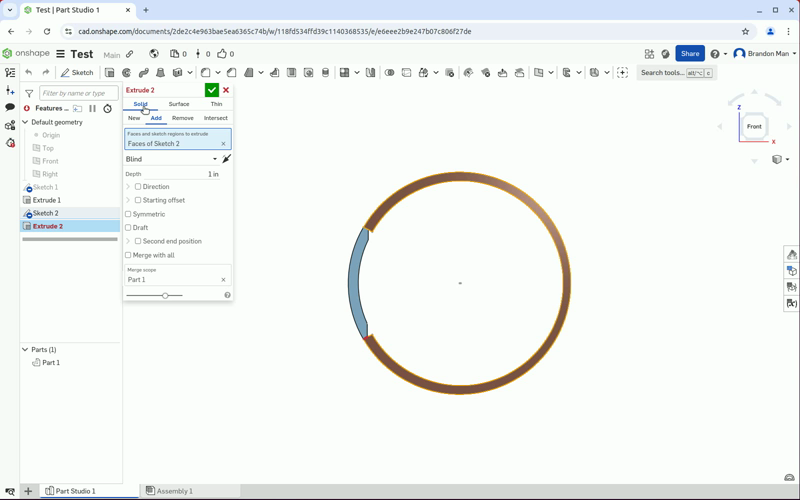
click(143, 106)
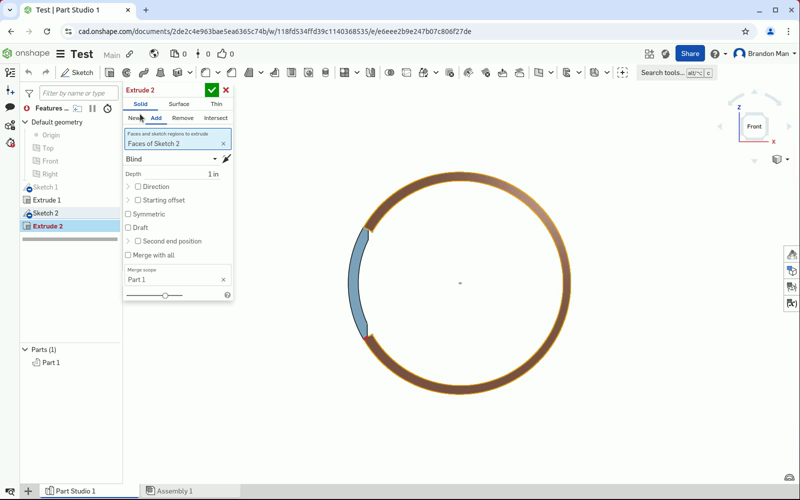
mouse_move(137, 120)
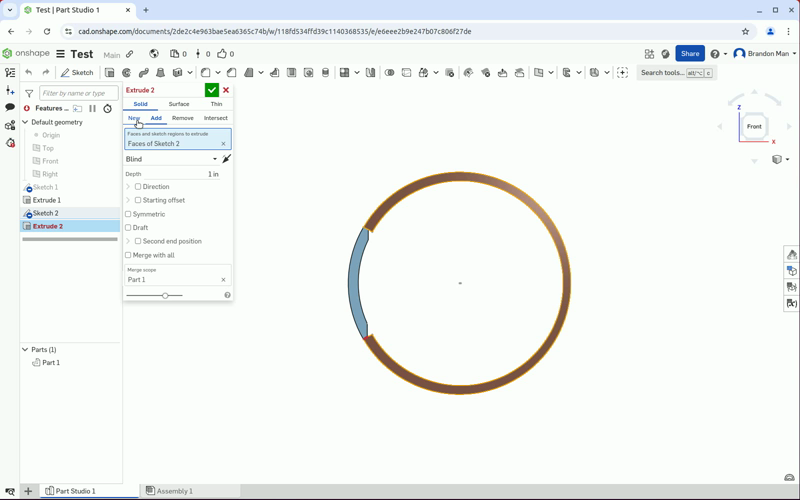
click(137, 120)
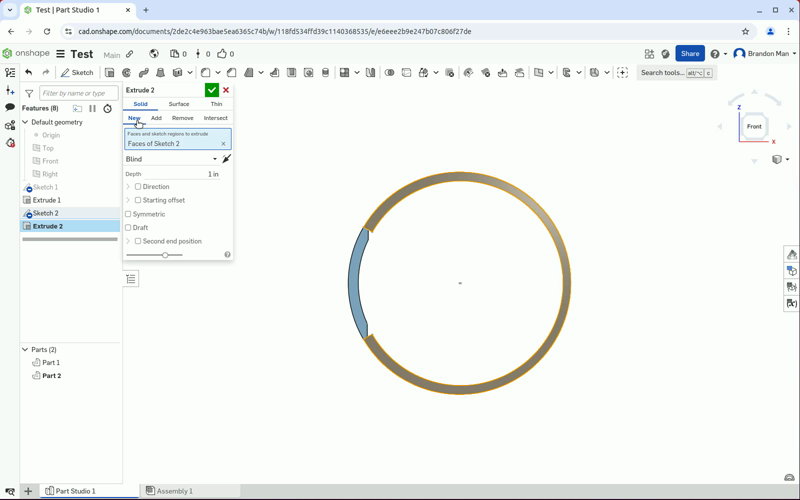
key(tab, 4)
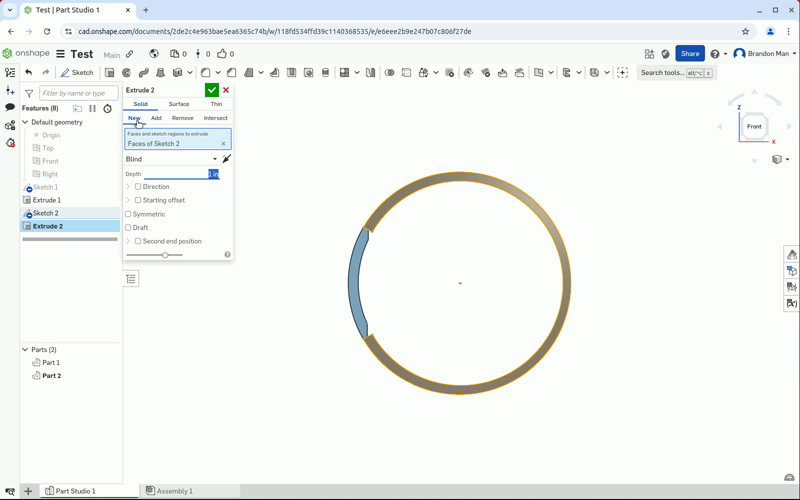
text(2.648)
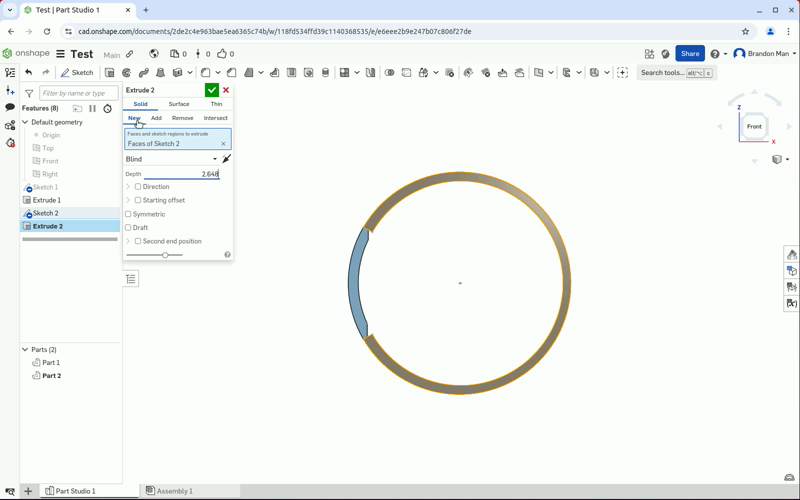
key(enter)
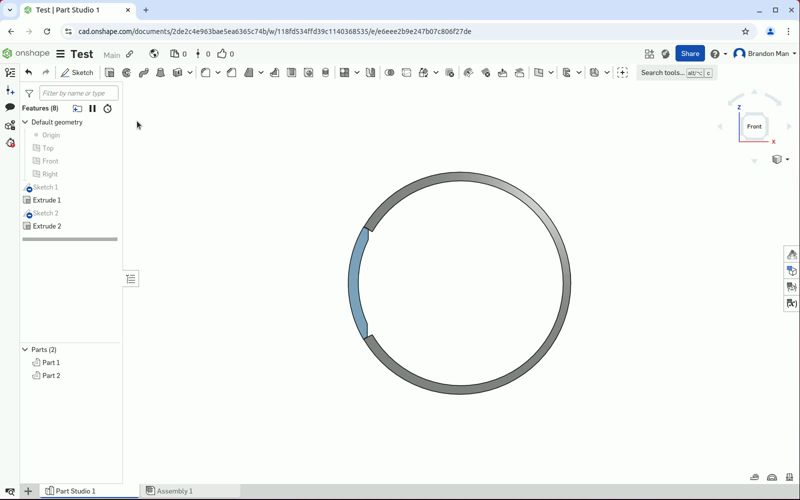
key(shift+h)
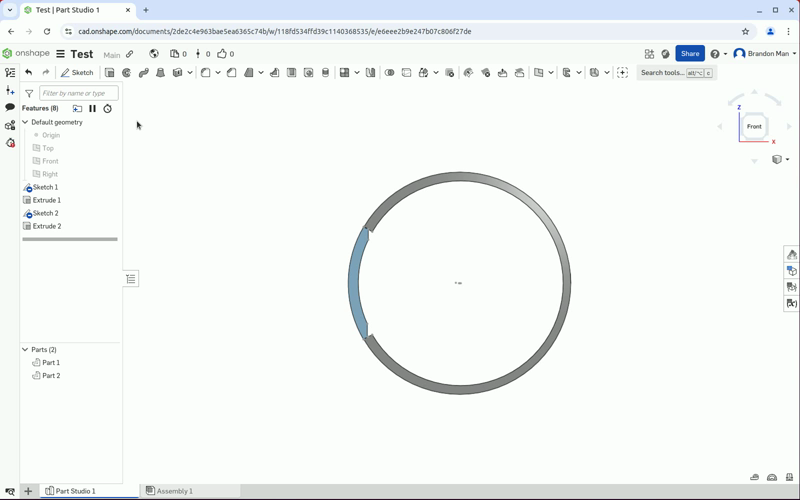
key(shift+h)
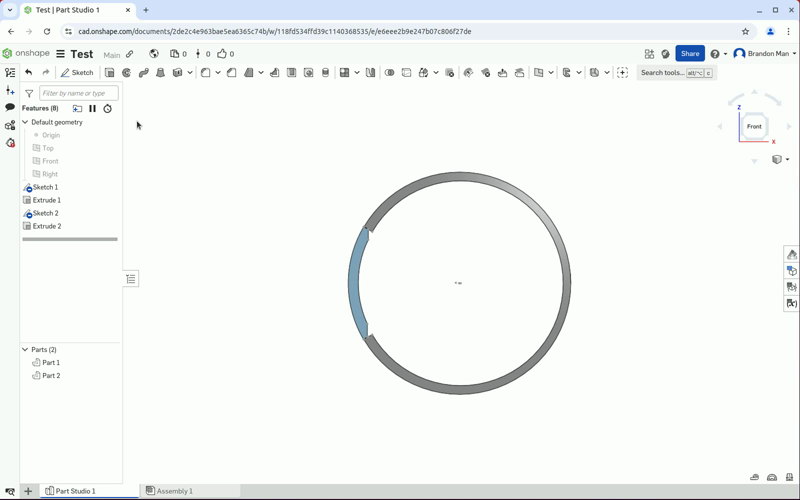
key(shift+7)
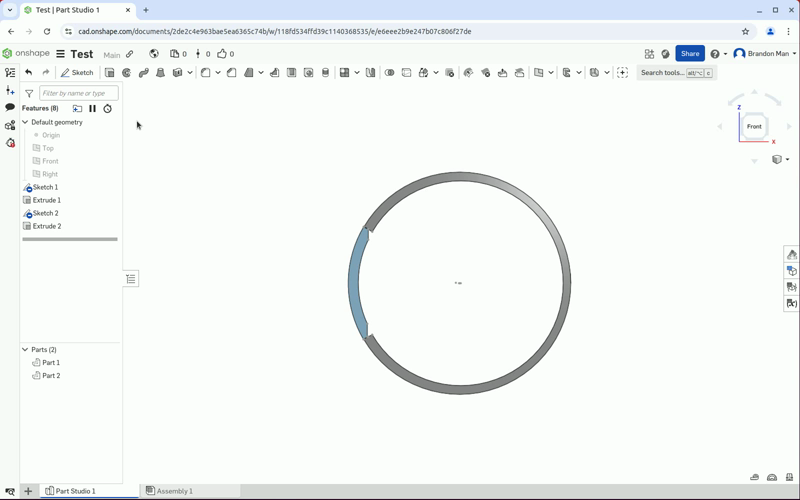
key(left, 2)
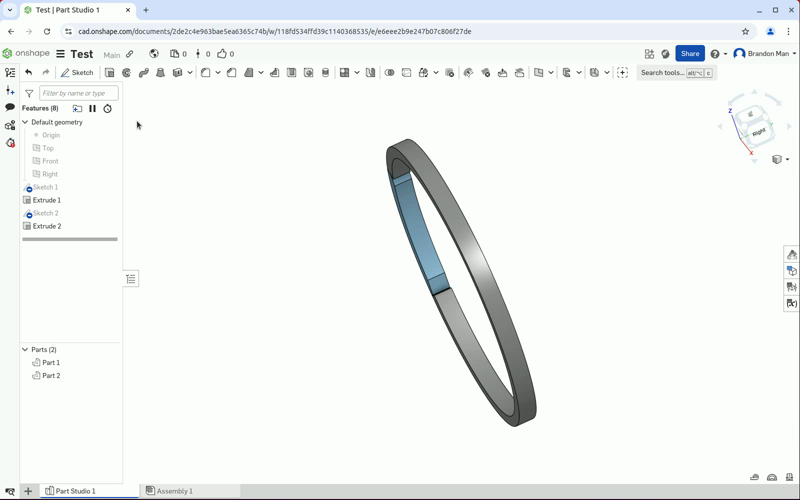
key(down, 2)
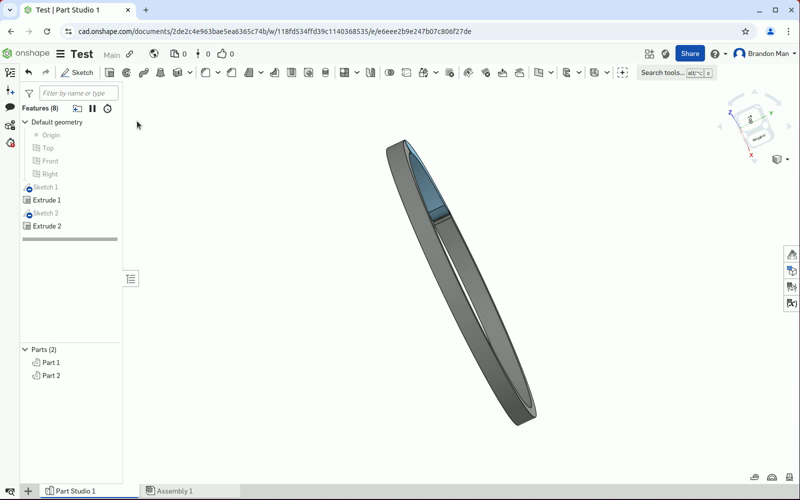
key(up, 2)
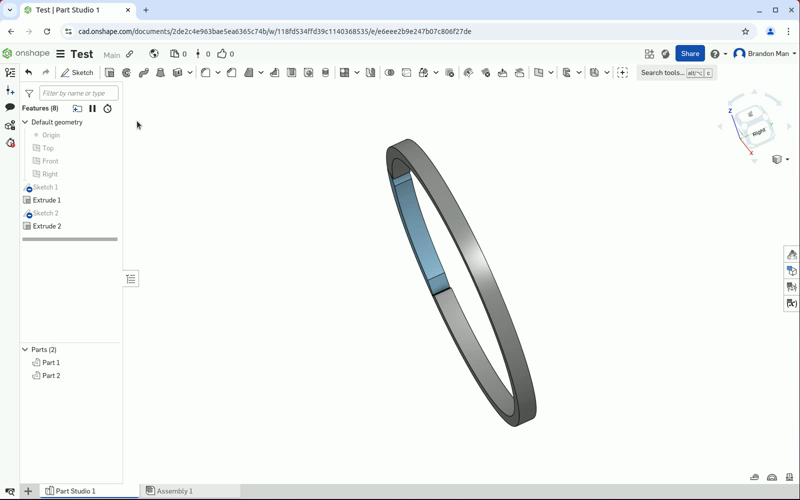
key(right, 2)
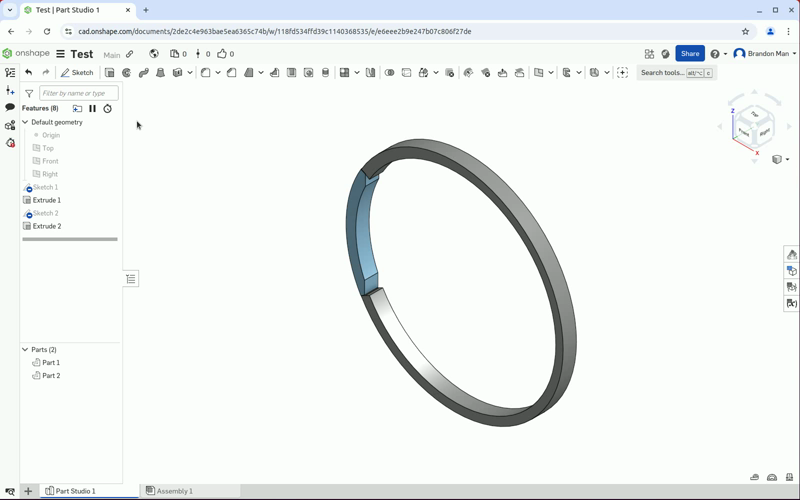
mouse_move(73, 189)
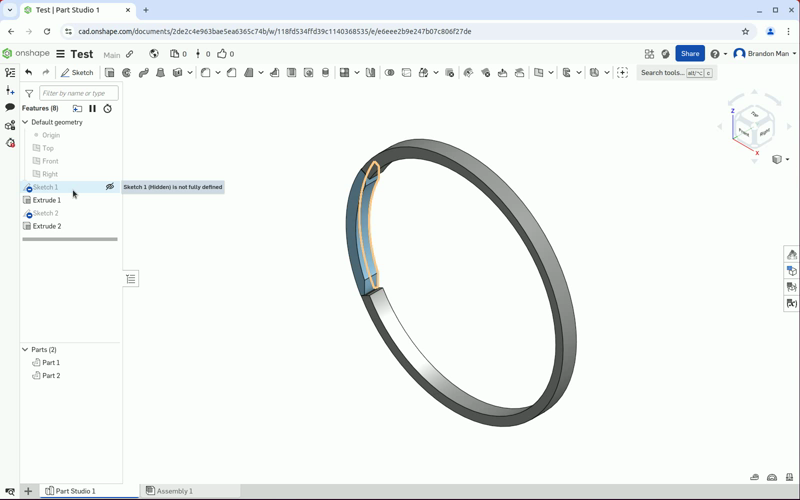
click(73, 189)